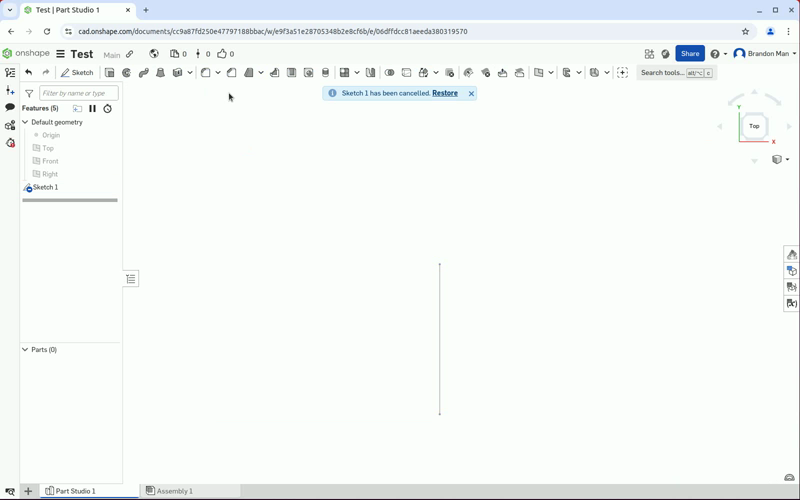
key(shift+h)
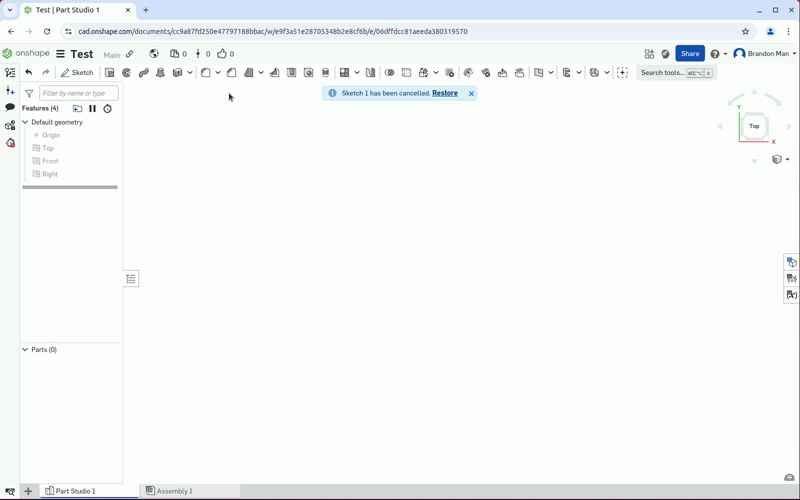
mouse_move(73, 352)
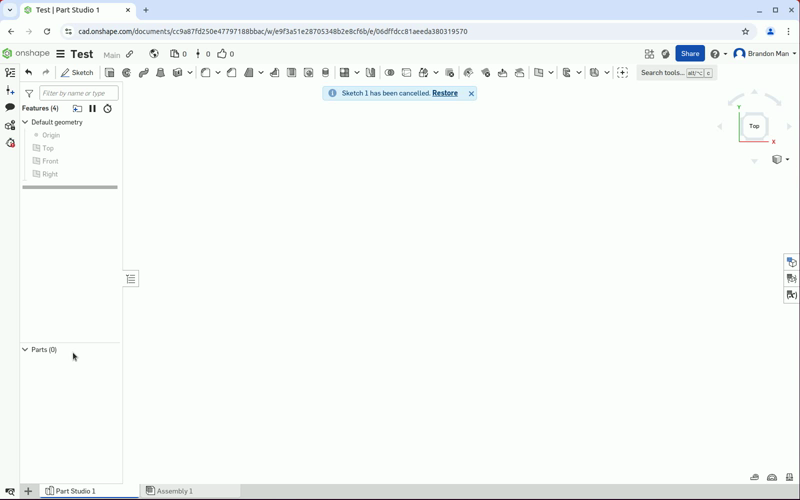
key(y)
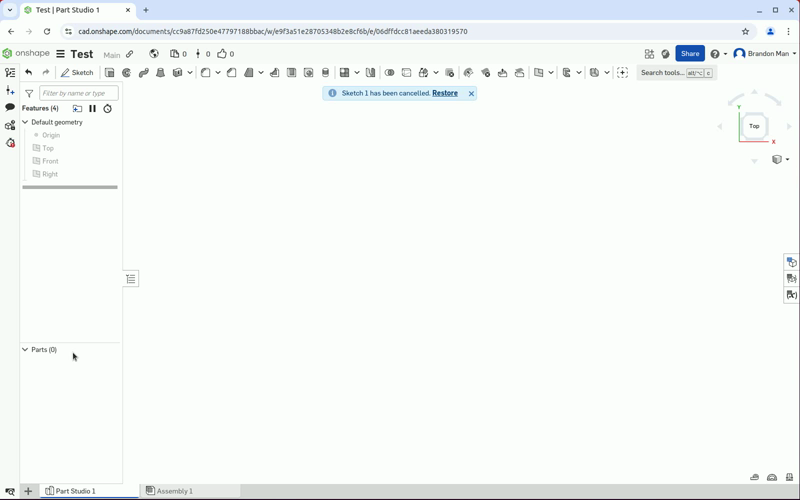
key(shift+p)
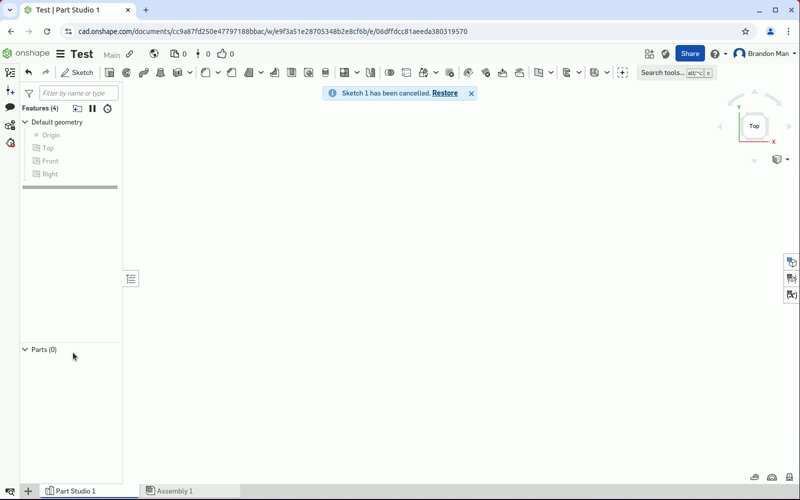
key(space)
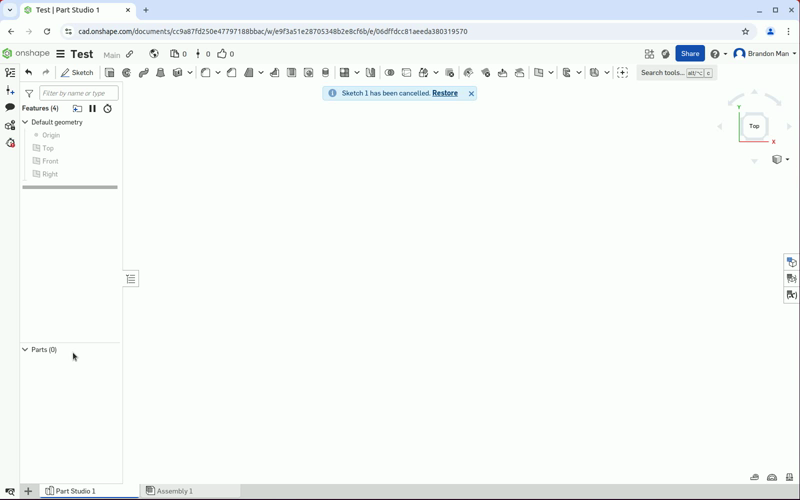
key_down(shift)
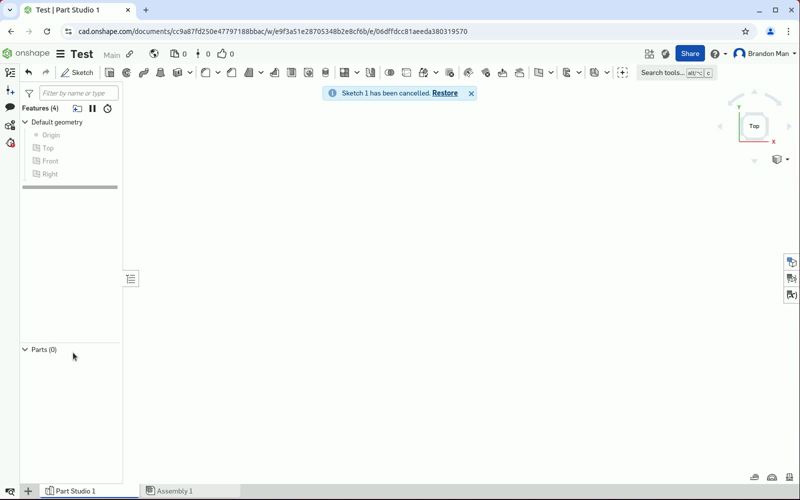
key(up)
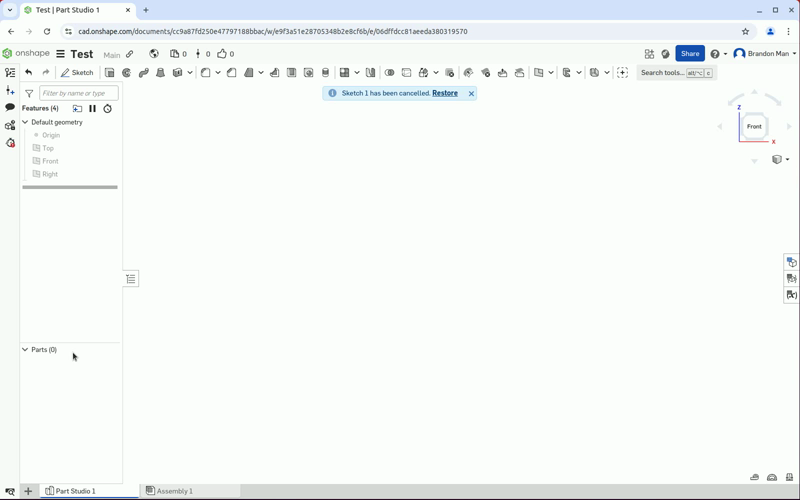
key_up(shift)
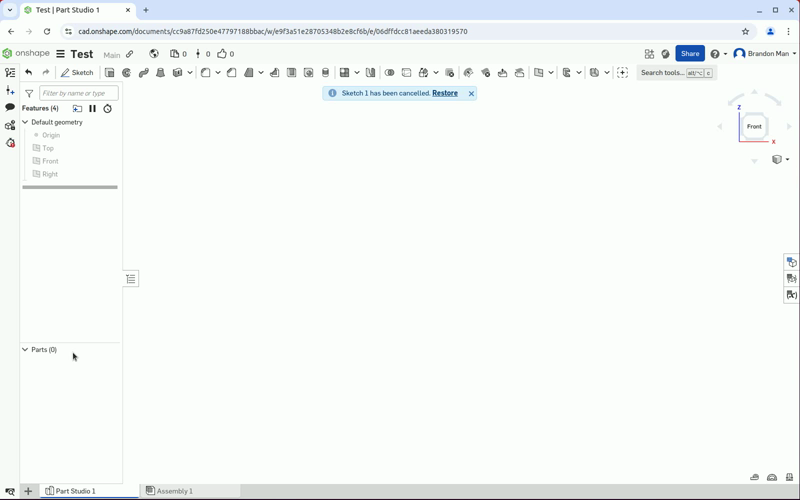
mouse_move(73, 352)
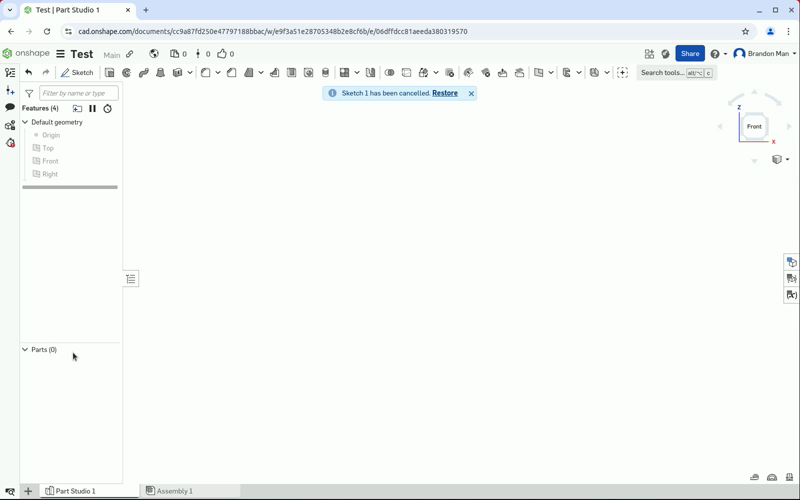
key(shift+y)
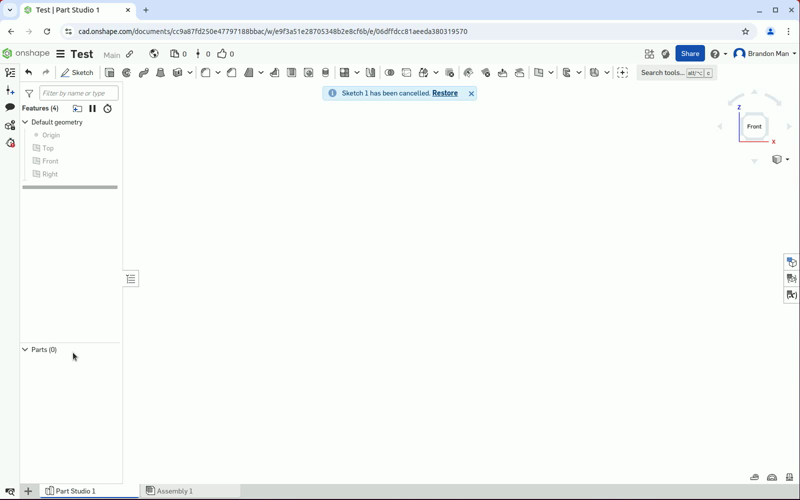
key(shift+s)
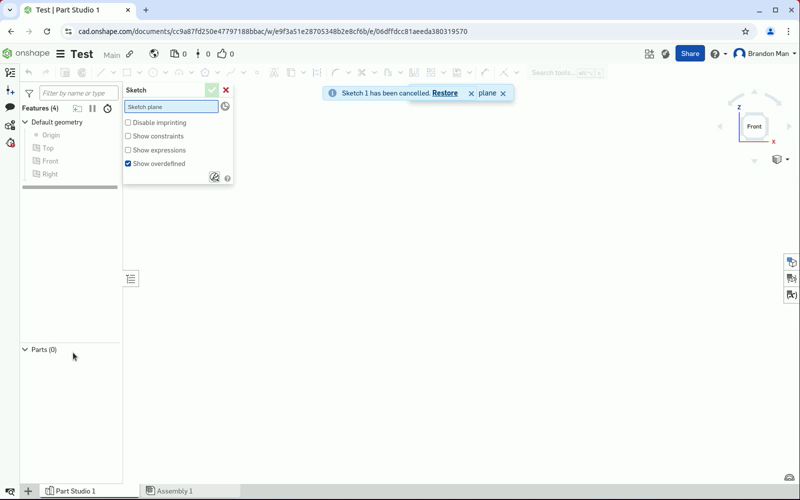
mouse_move(73, 163)
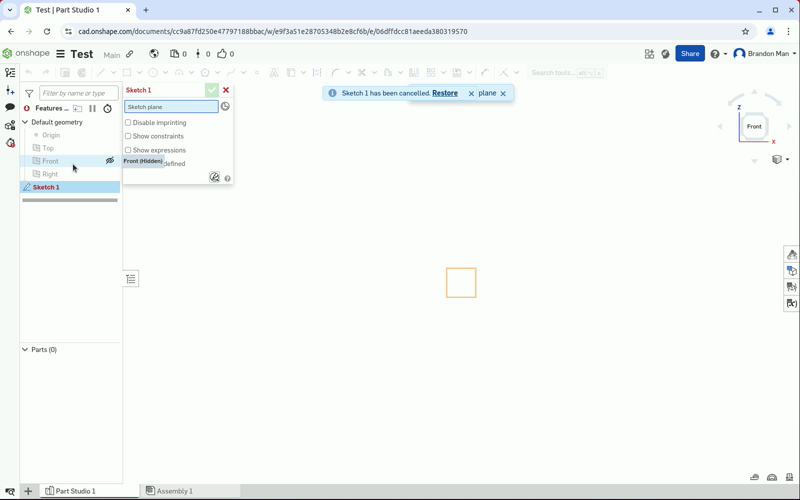
click(73, 163)
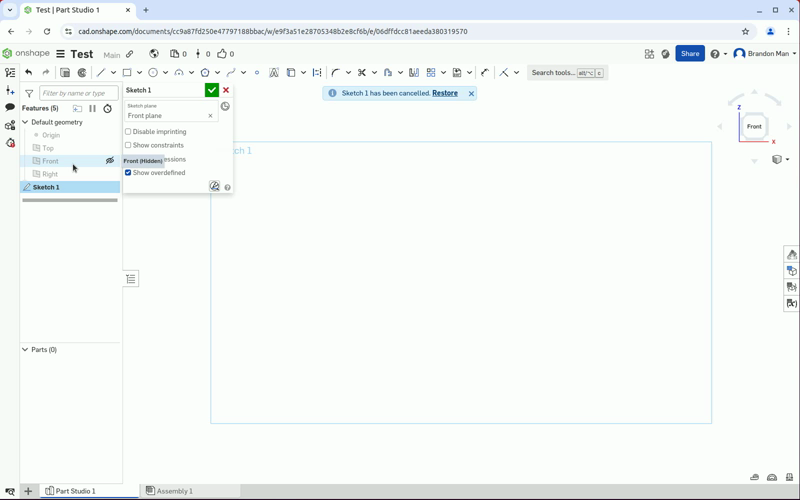
mouse_move(73, 352)
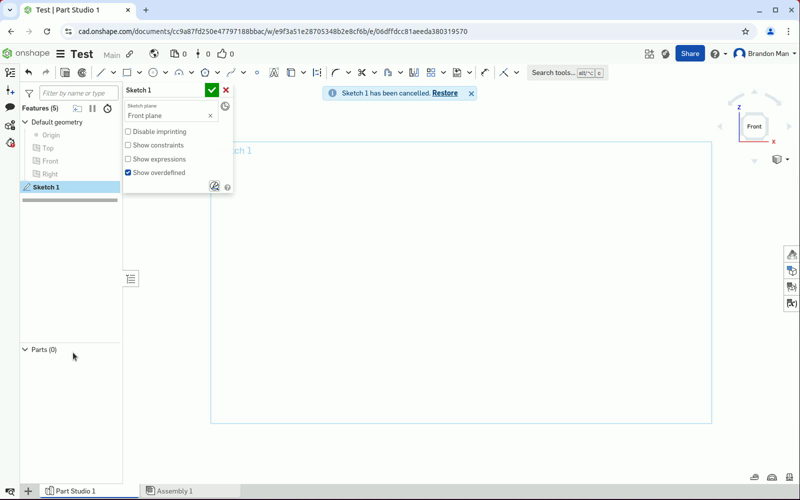
key(y)
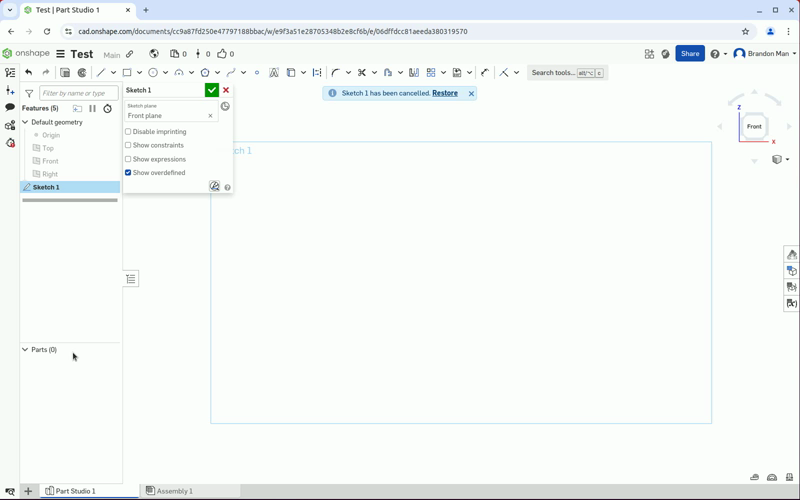
key(l)
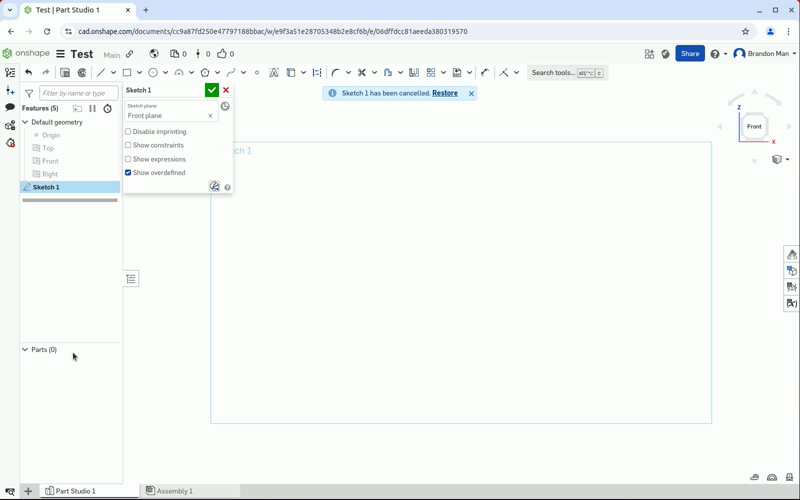
key_down(shift)
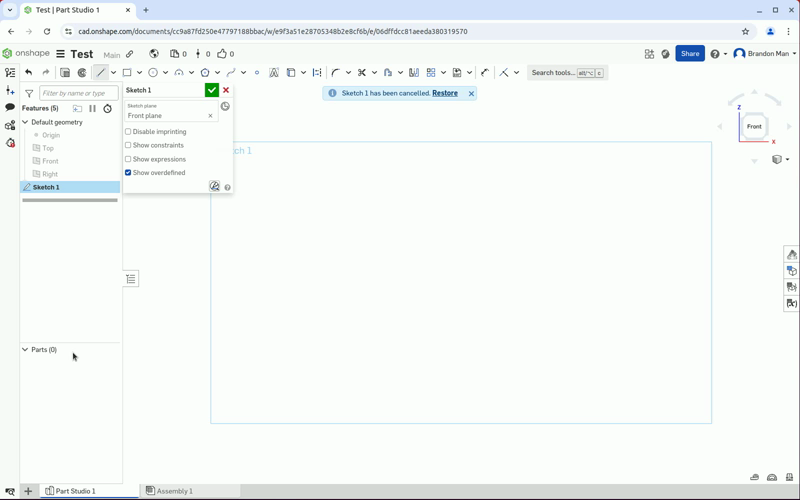
mouse_move(553, 282)
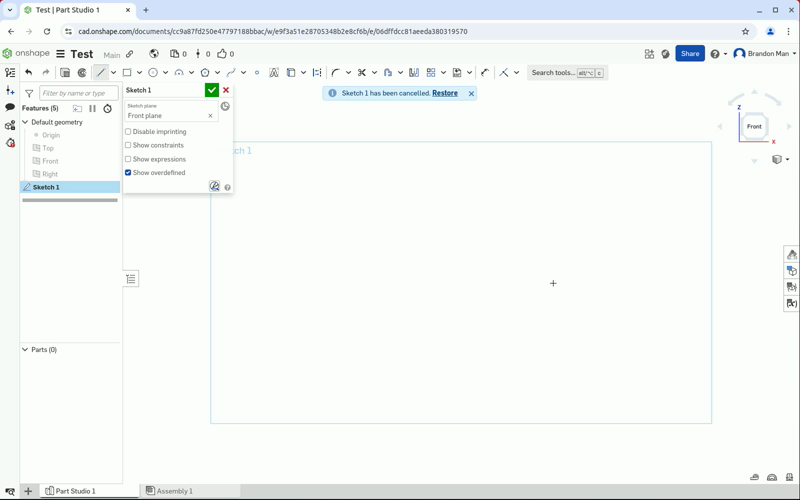
click(553, 282)
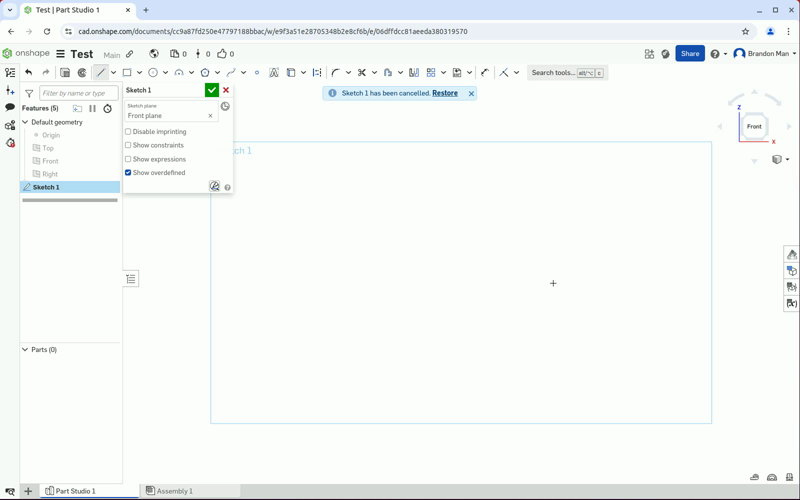
key_up(shift)
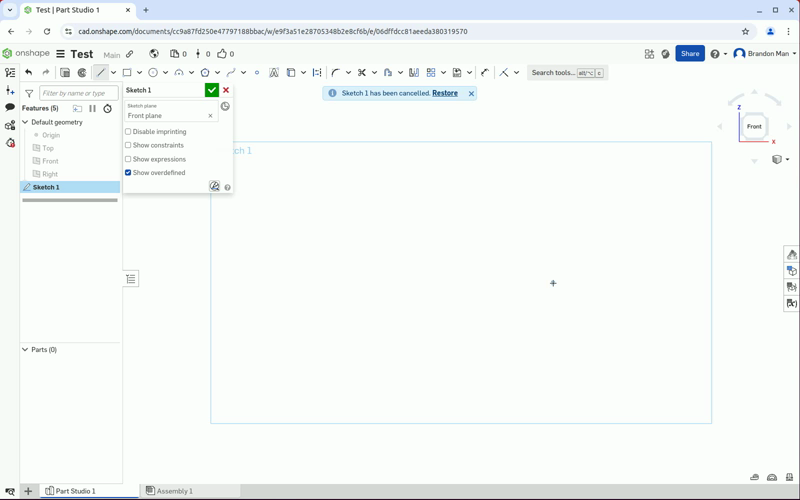
key_down(shift)
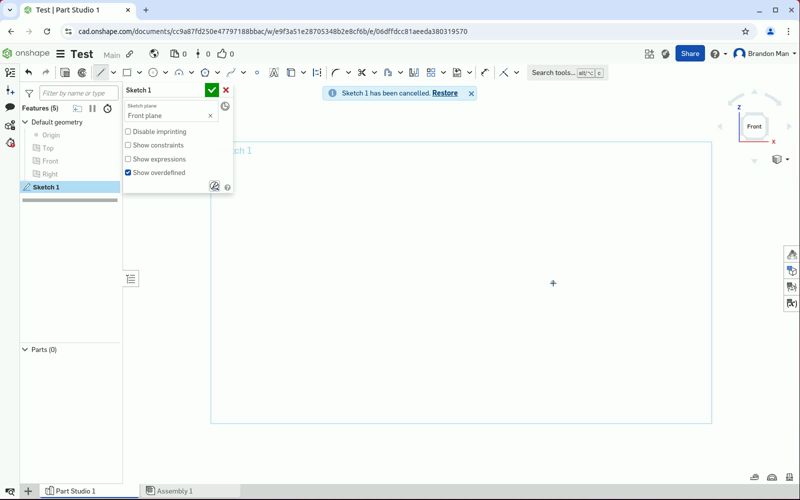
mouse_move(583, 282)
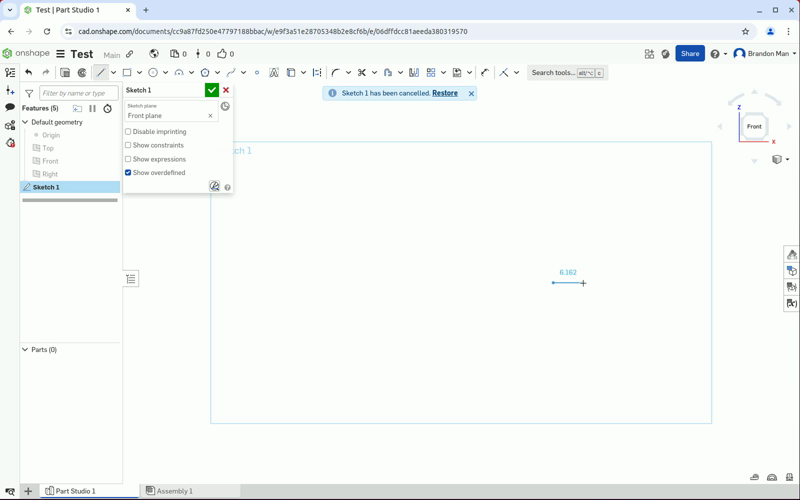
mouse_move(574, 282)
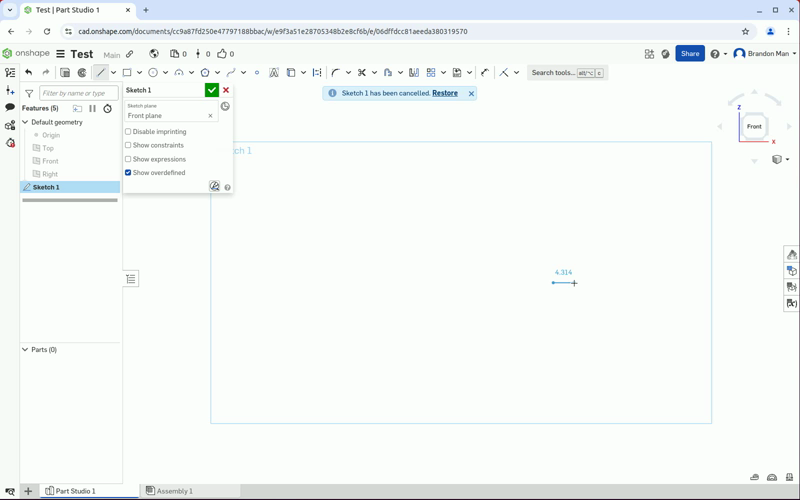
click(574, 282)
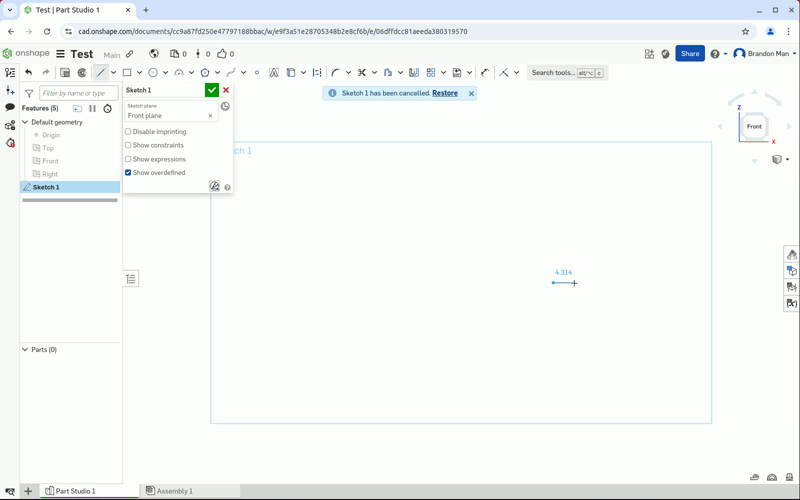
key_up(shift)
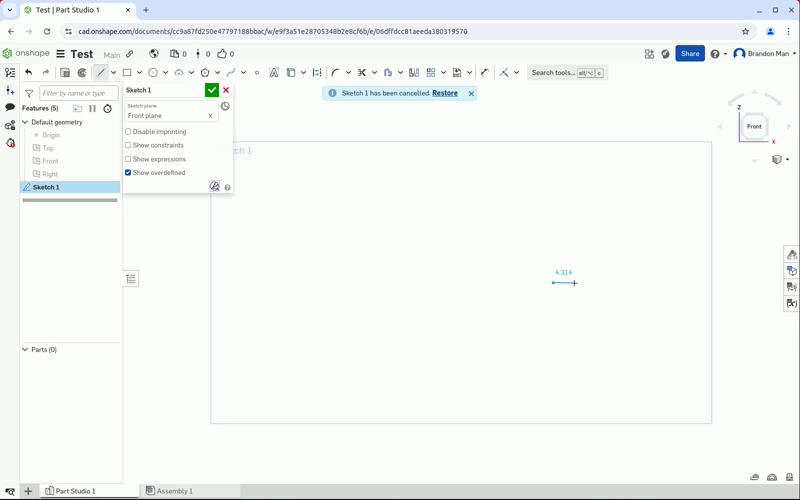
key_down(shift)
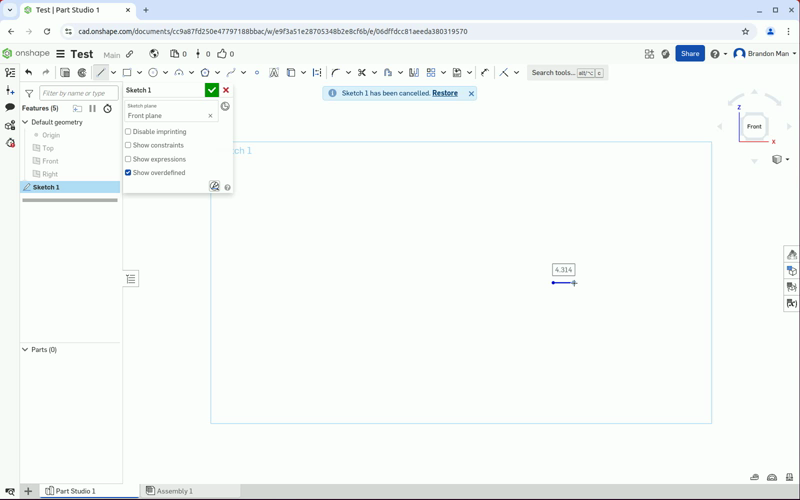
mouse_move(589, 282)
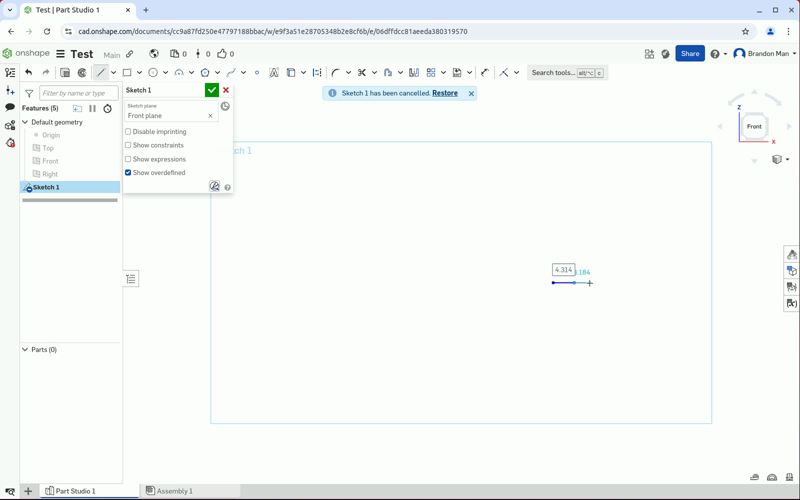
mouse_move(574, 261)
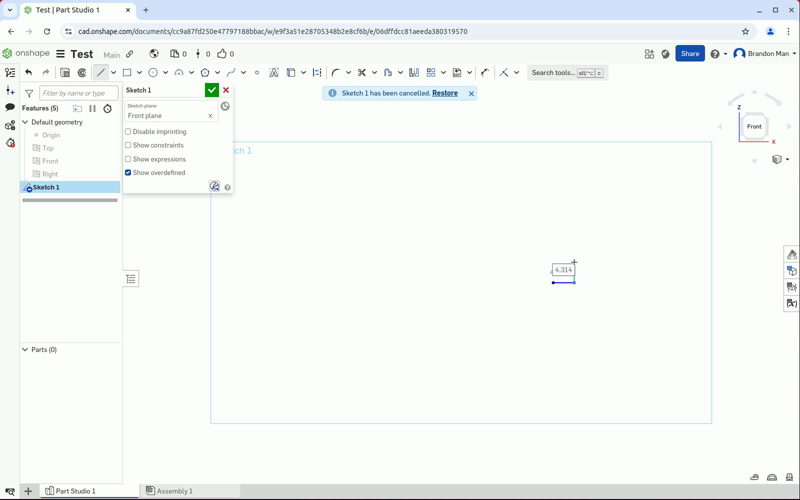
click(574, 261)
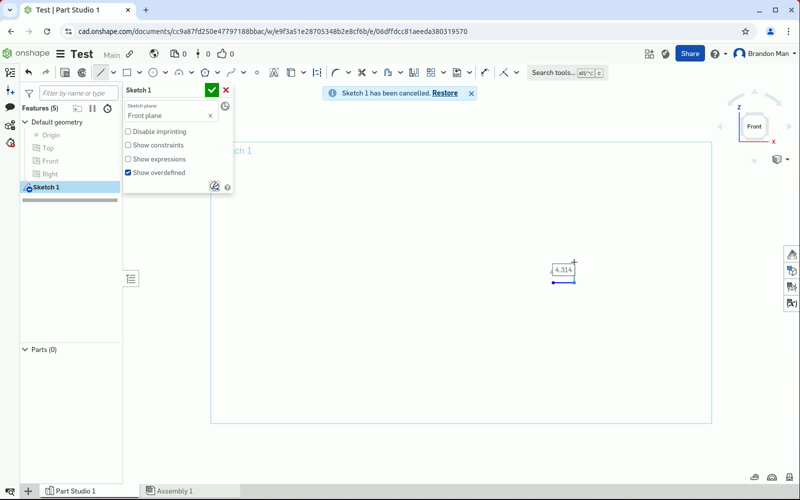
key_up(shift)
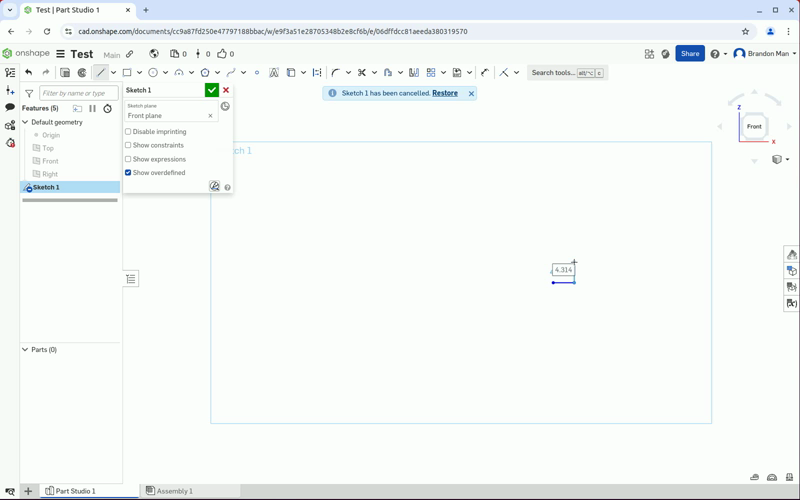
key_down(shift)
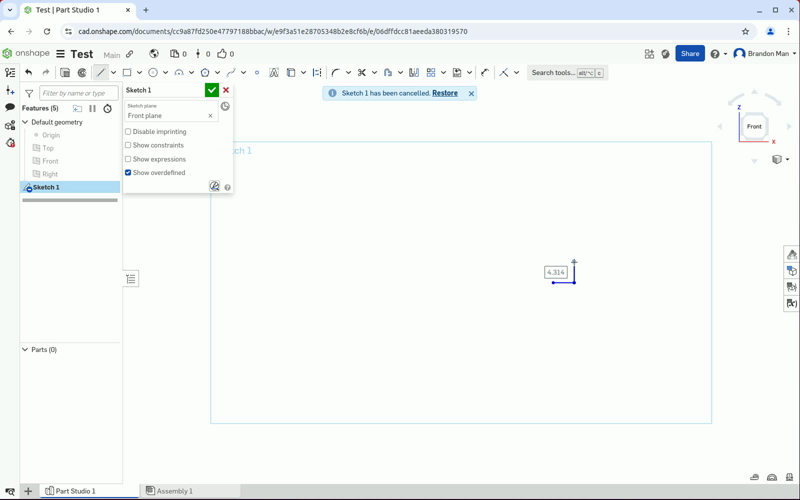
mouse_move(589, 261)
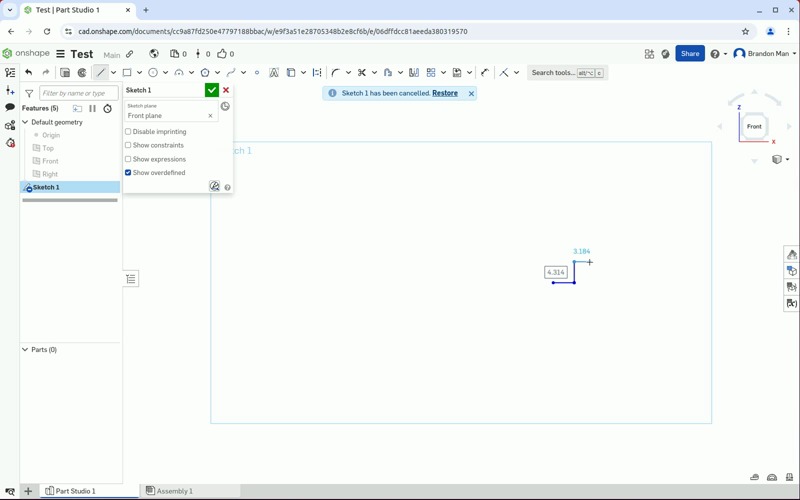
mouse_move(553, 261)
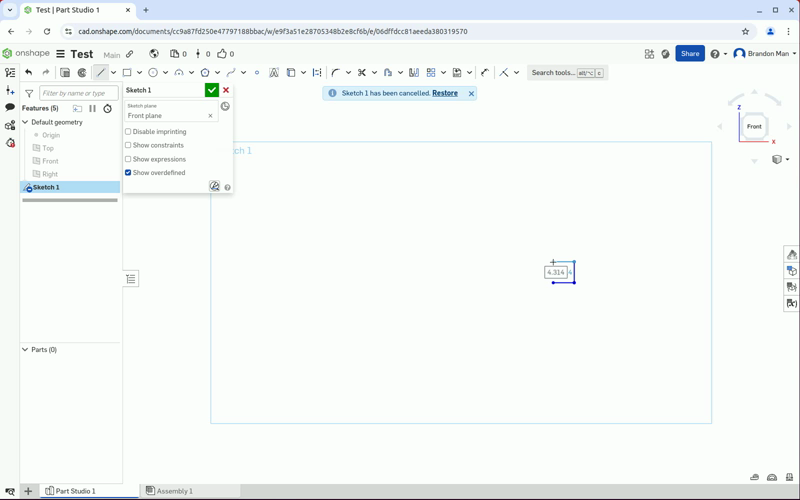
click(553, 261)
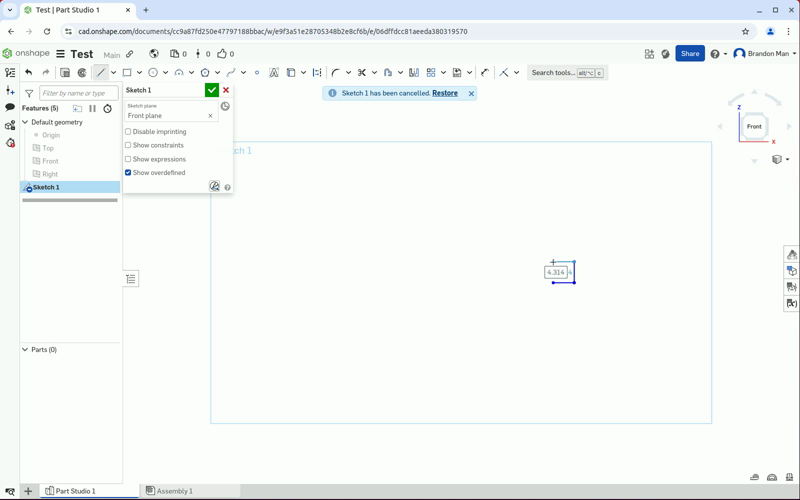
key_up(shift)
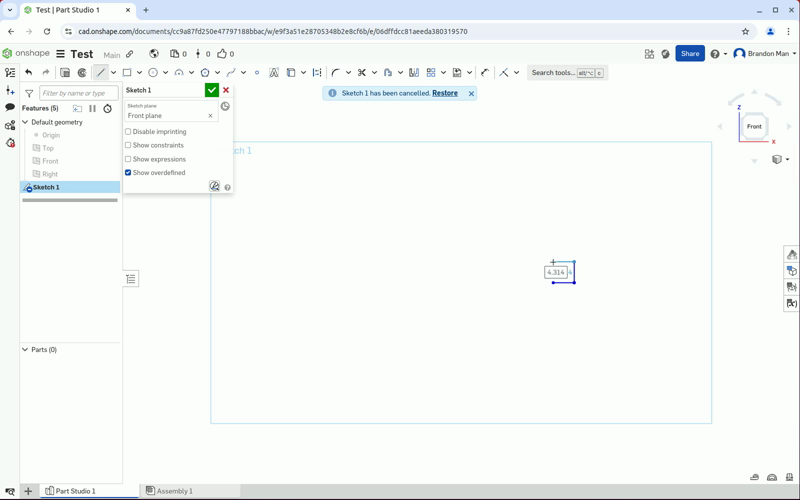
mouse_move(583, 261)
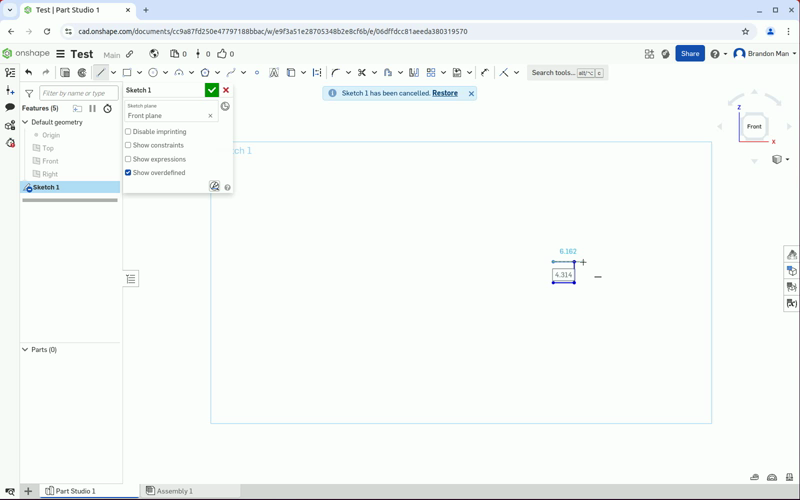
key_down(shift)
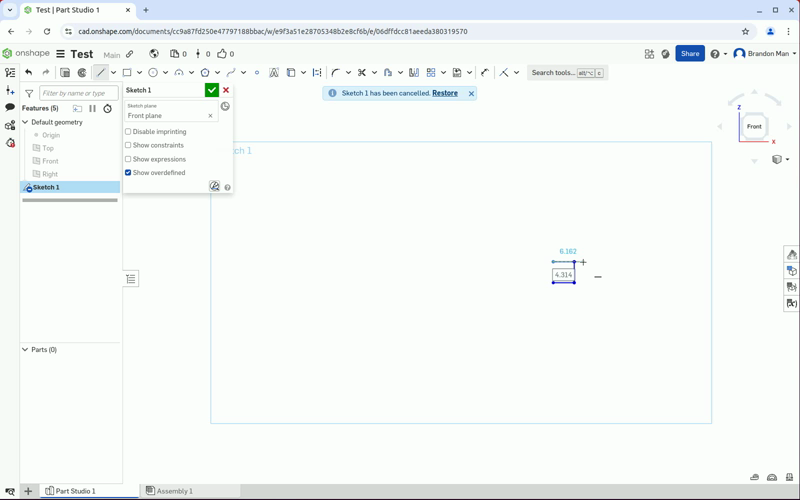
mouse_move(553, 282)
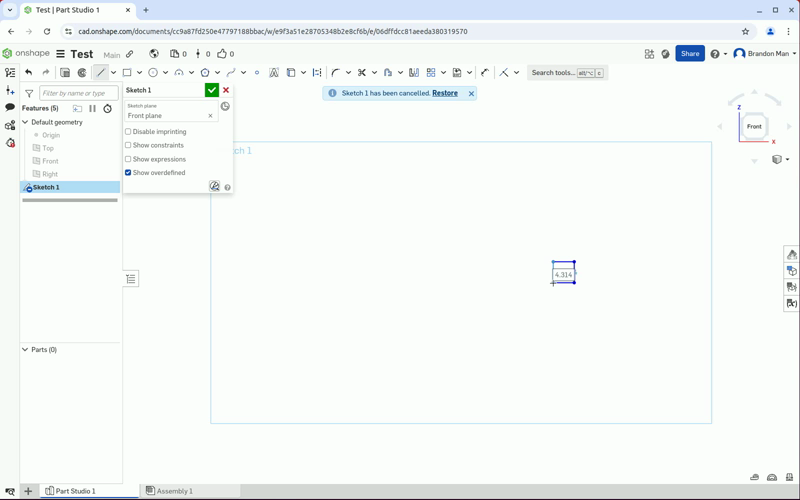
key_up(shift)
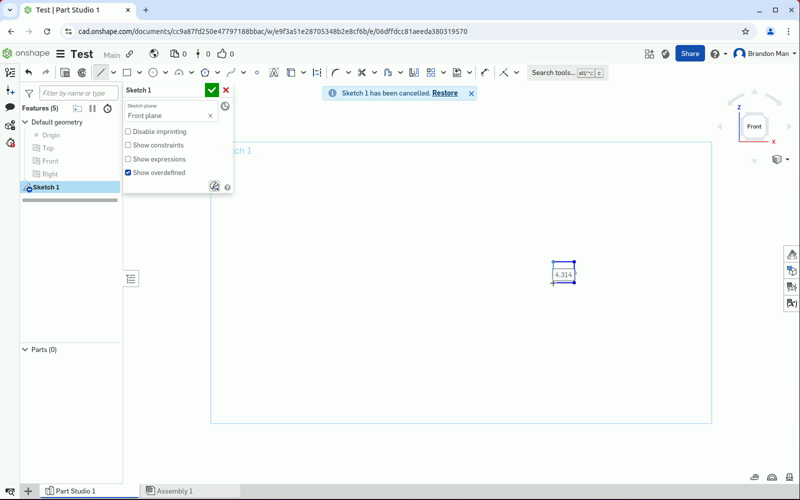
click(553, 282)
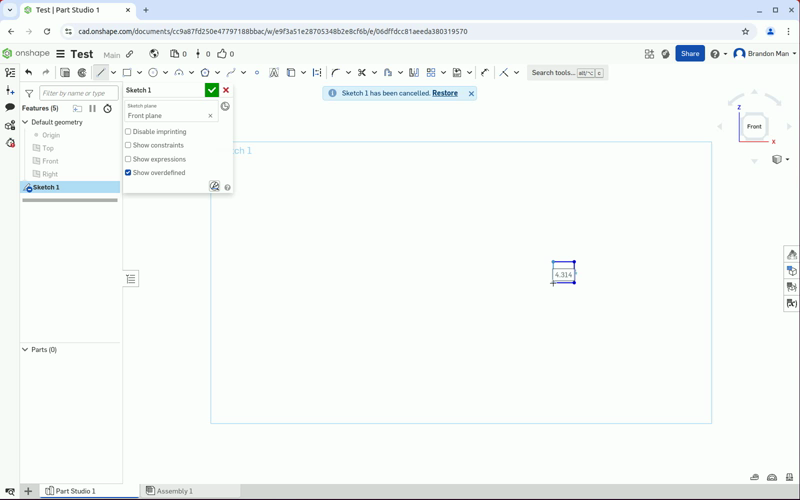
key(esc)
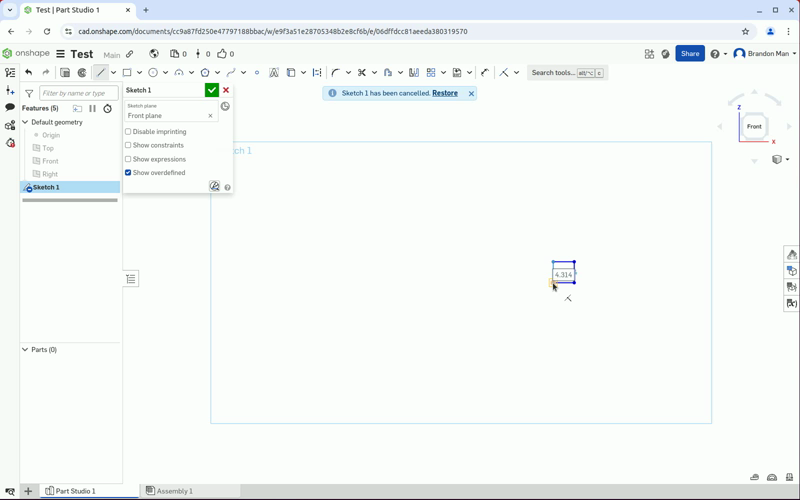
mouse_move(556, 272)
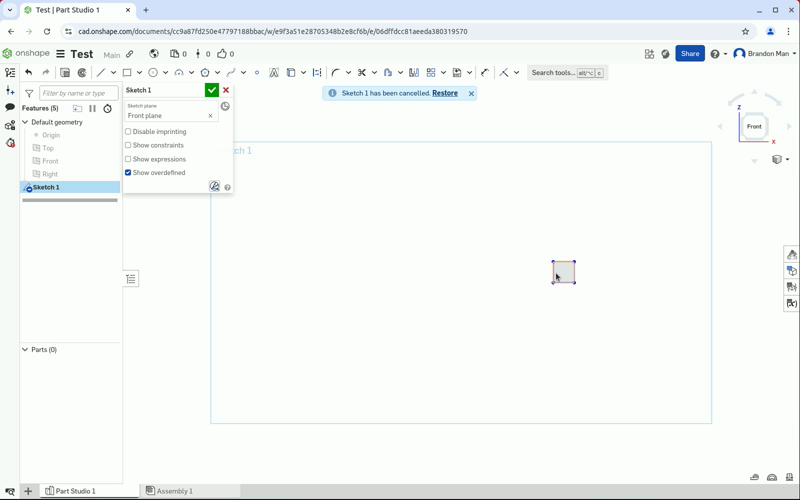
scroll(6)
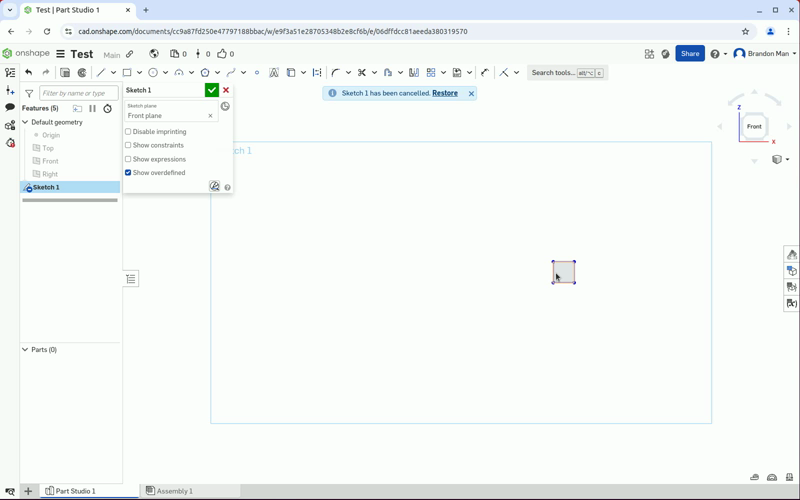
scroll(6)
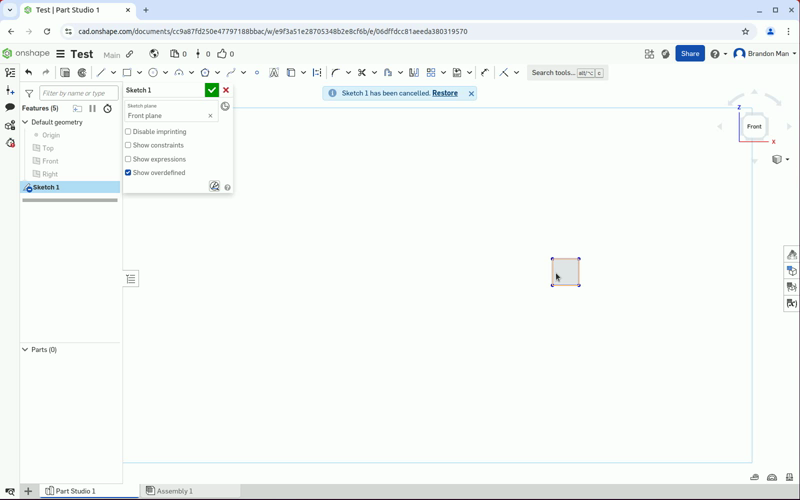
scroll(6)
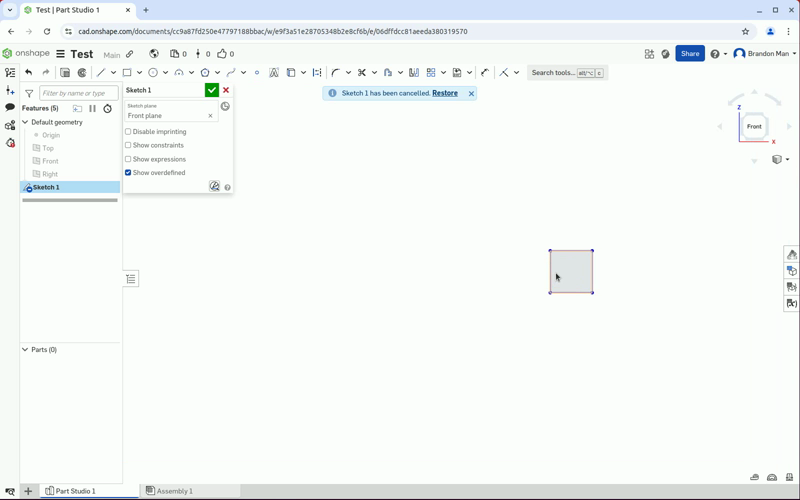
scroll(6)
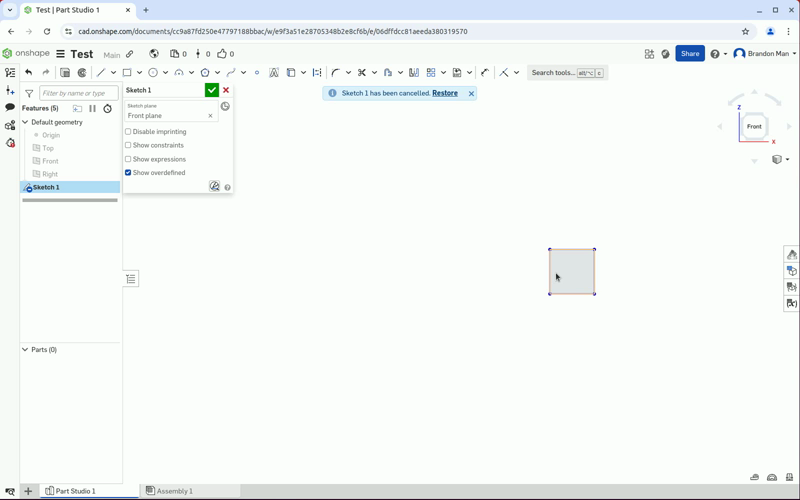
scroll(6)
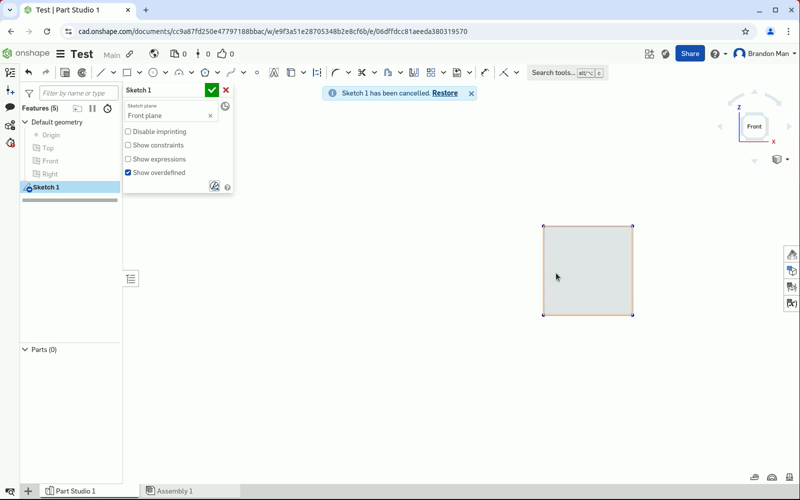
scroll(6)
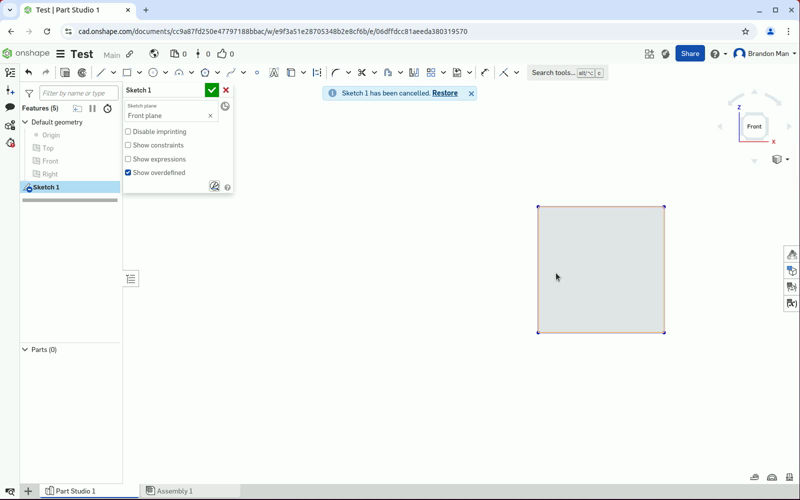
scroll(6)
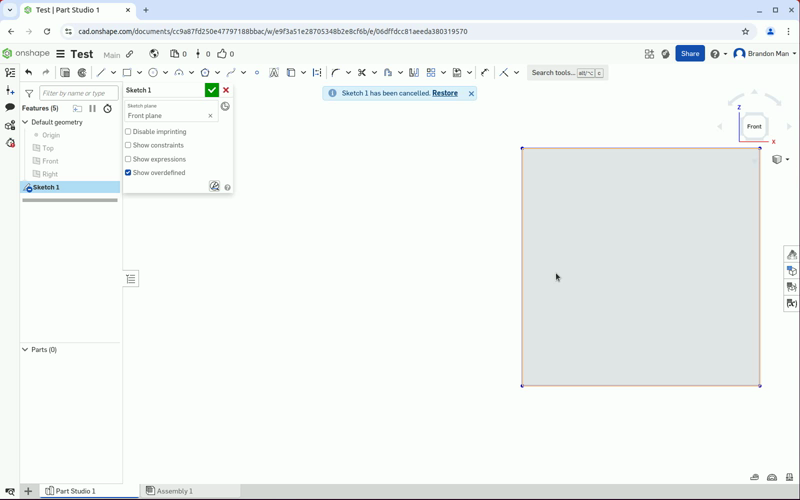
click(556, 272)
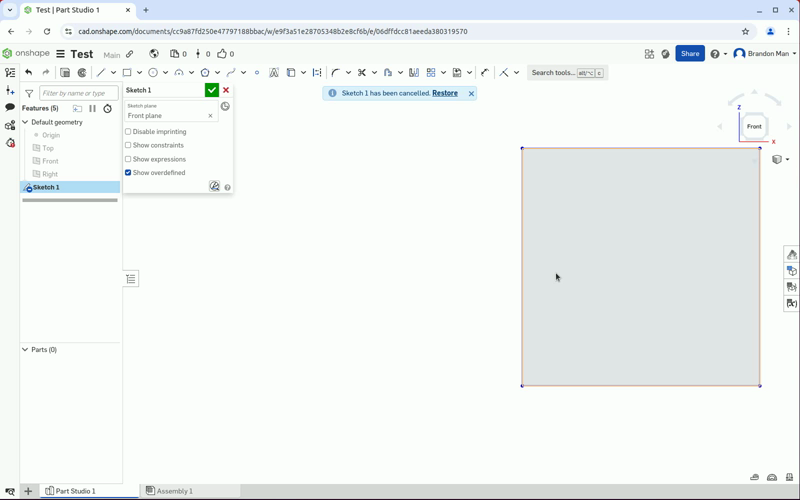
scroll(-6)
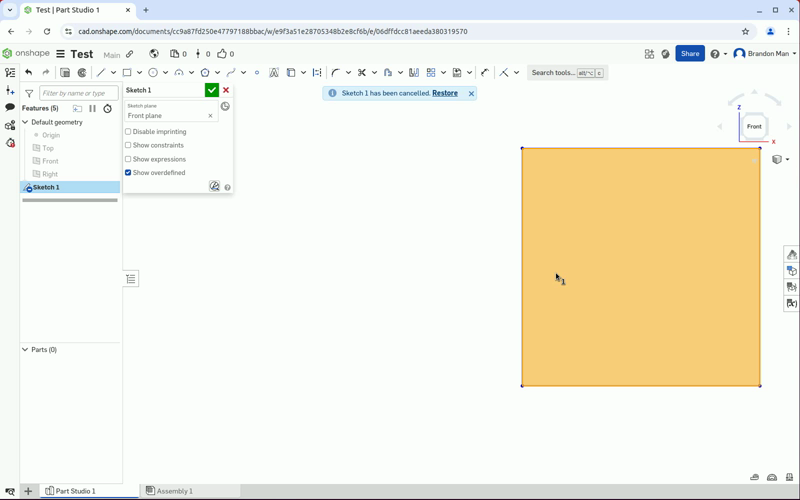
scroll(-6)
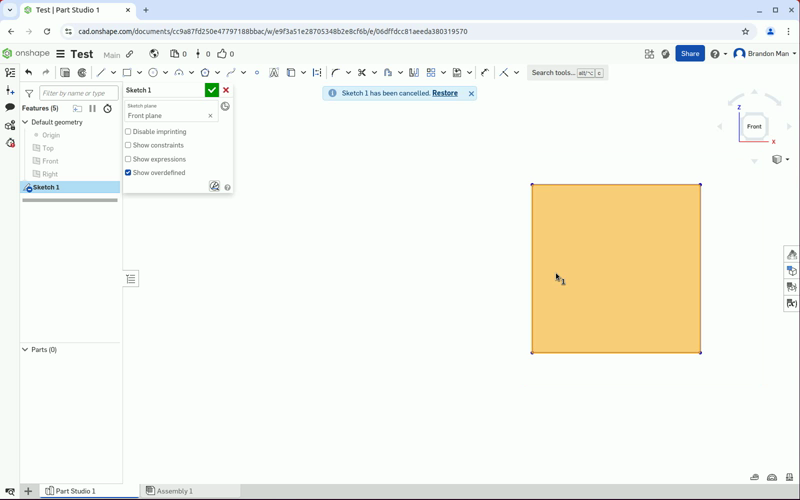
scroll(-6)
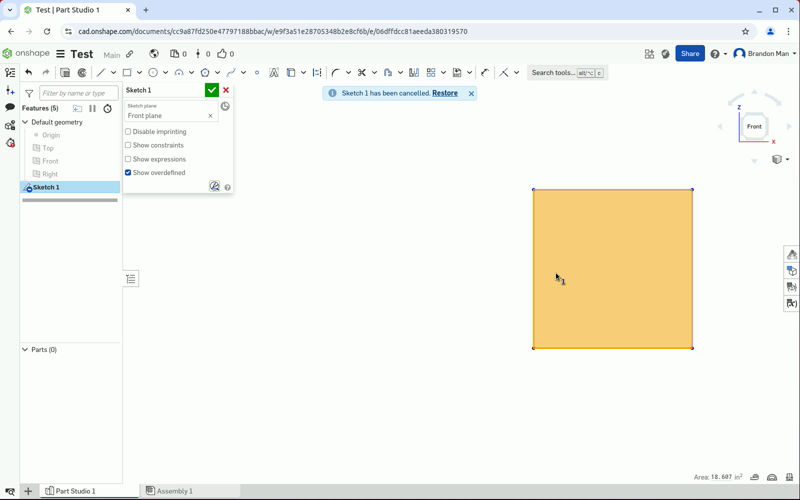
scroll(-6)
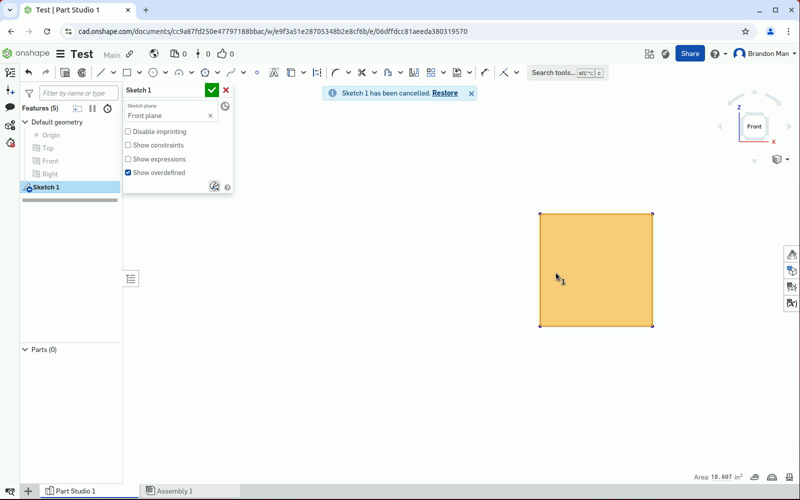
scroll(-6)
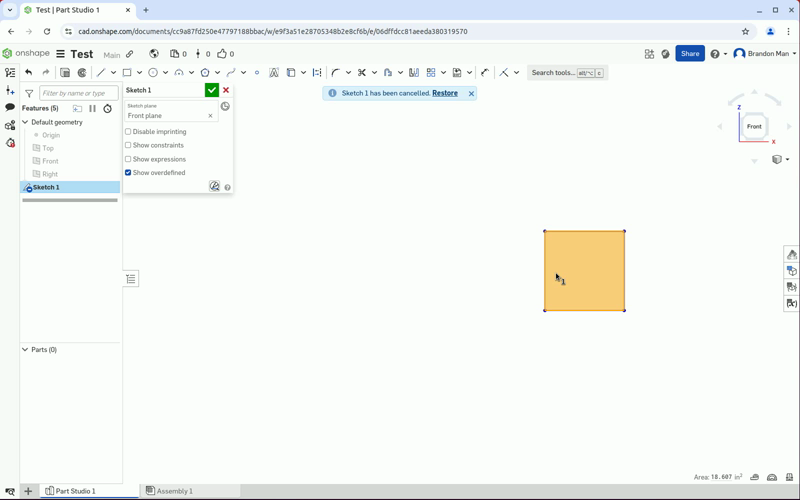
scroll(-6)
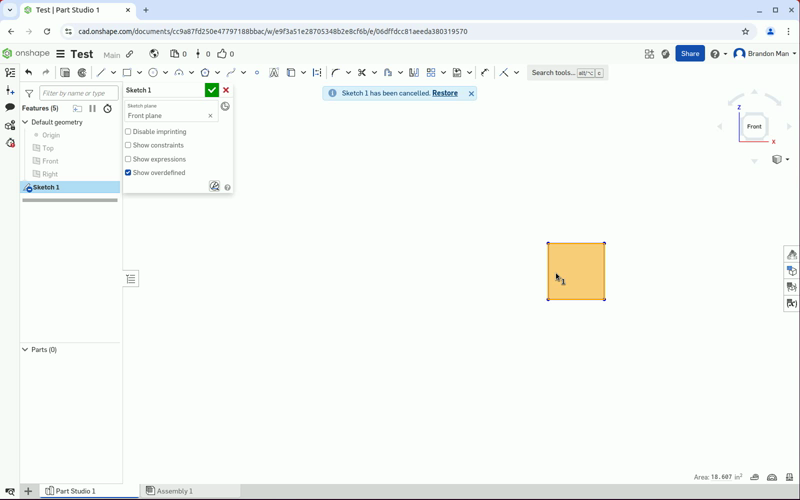
scroll(-6)
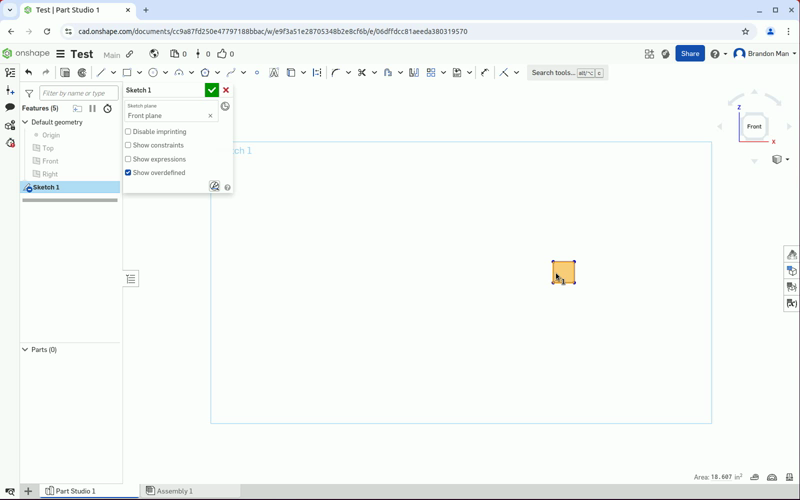
mouse_move(73, 352)
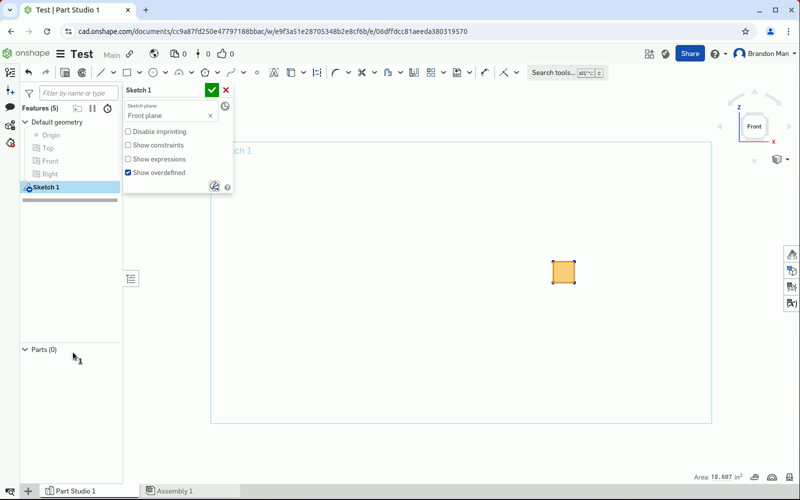
key(shift+y)
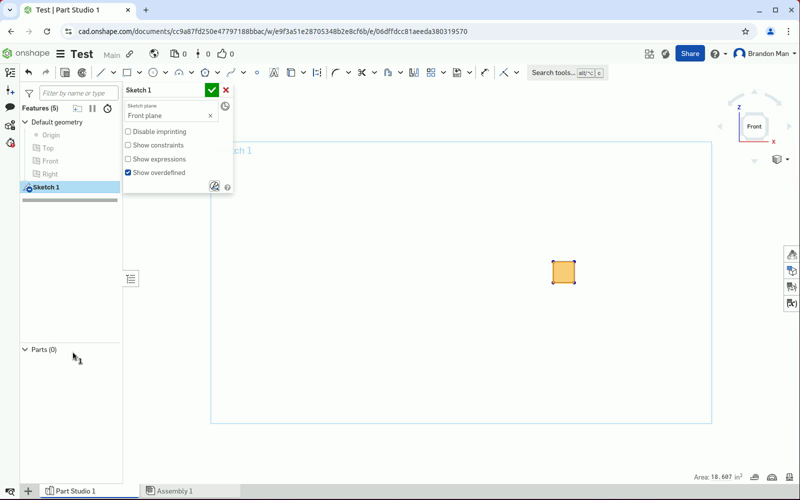
key(shift+e)
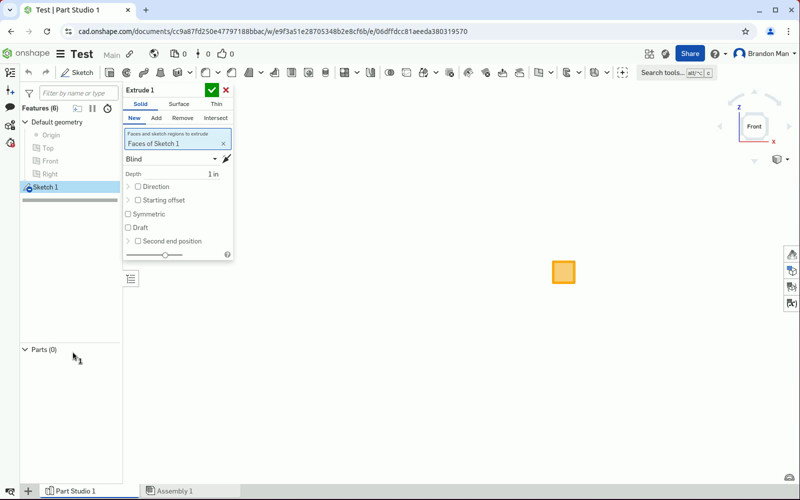
mouse_move(143, 106)
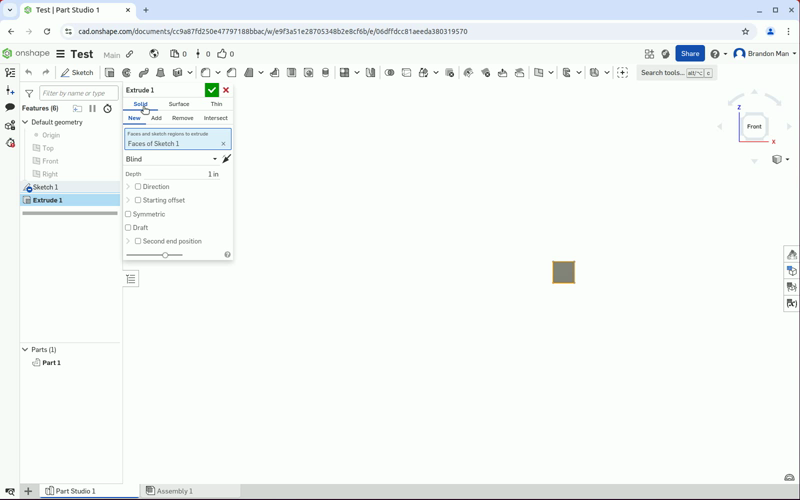
click(143, 106)
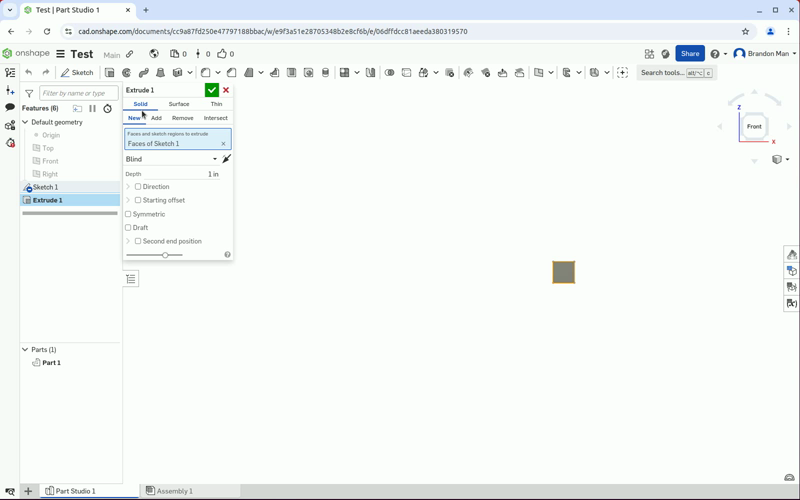
mouse_move(137, 120)
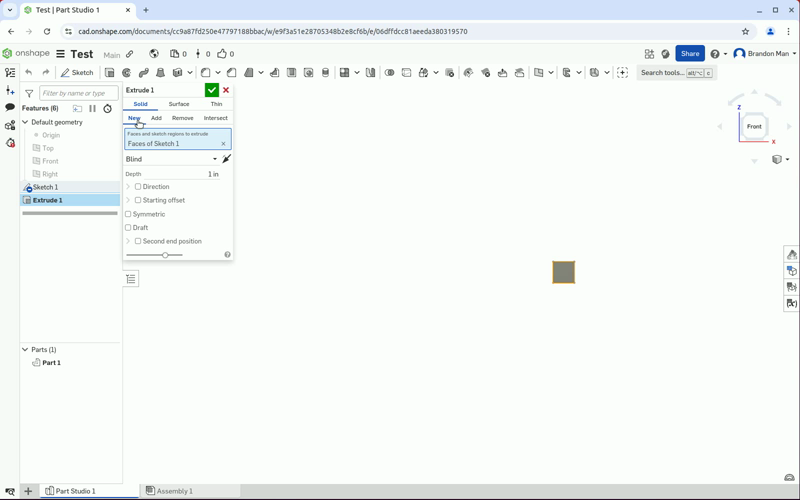
click(137, 120)
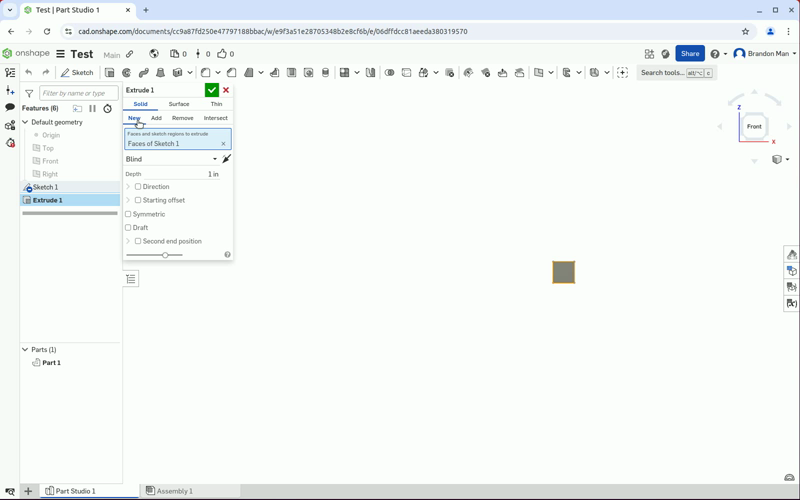
key(tab, 4)
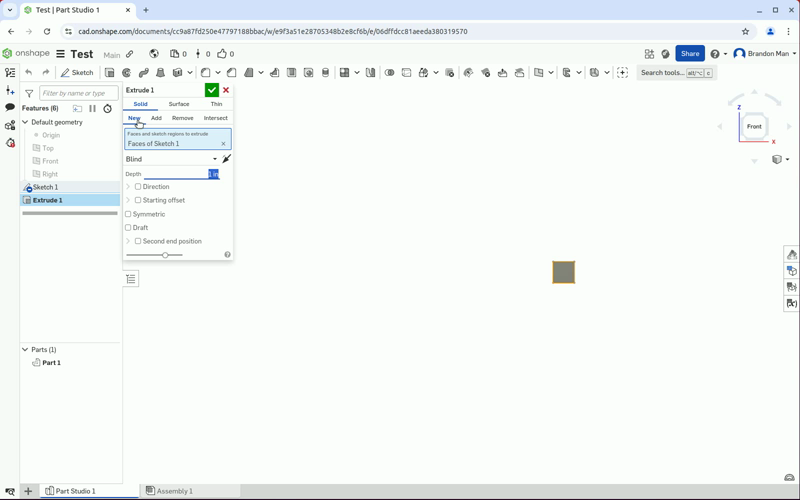
text(8.425)
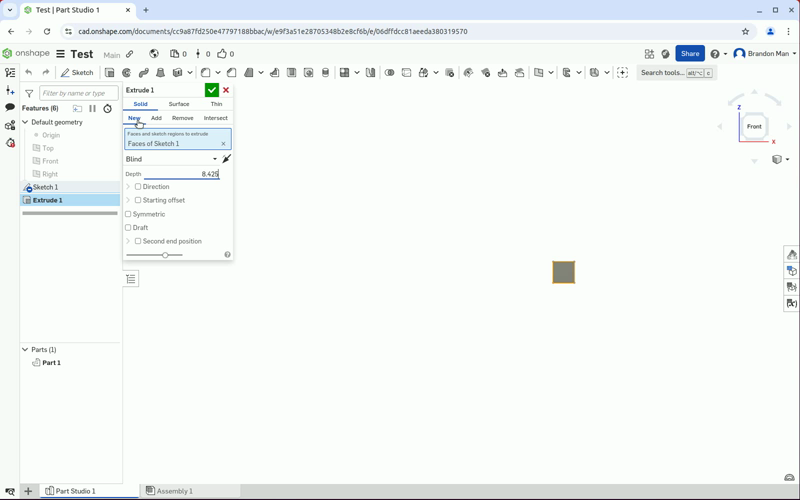
key(enter)
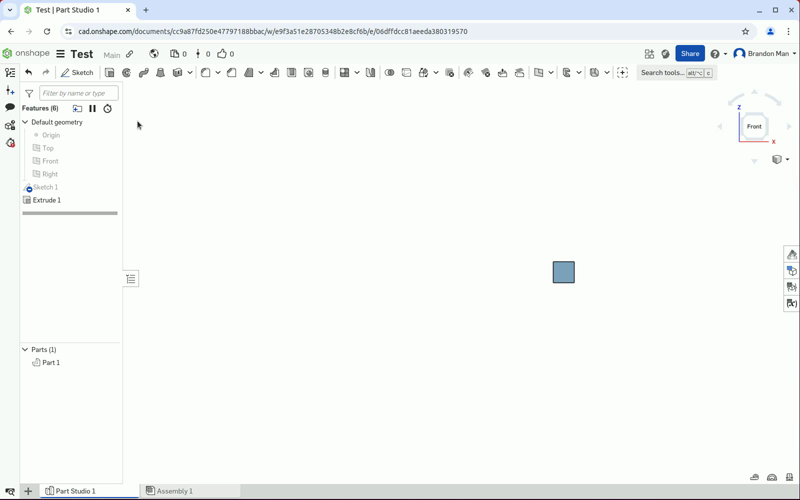
key(shift+h)
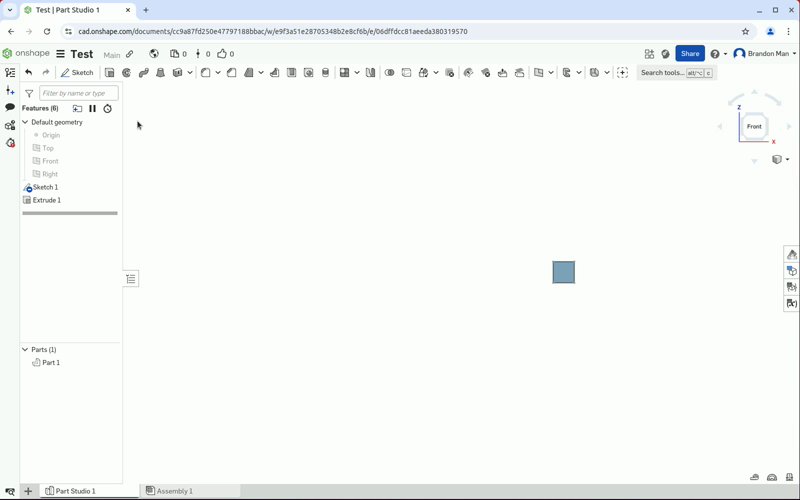
key(shift+h)
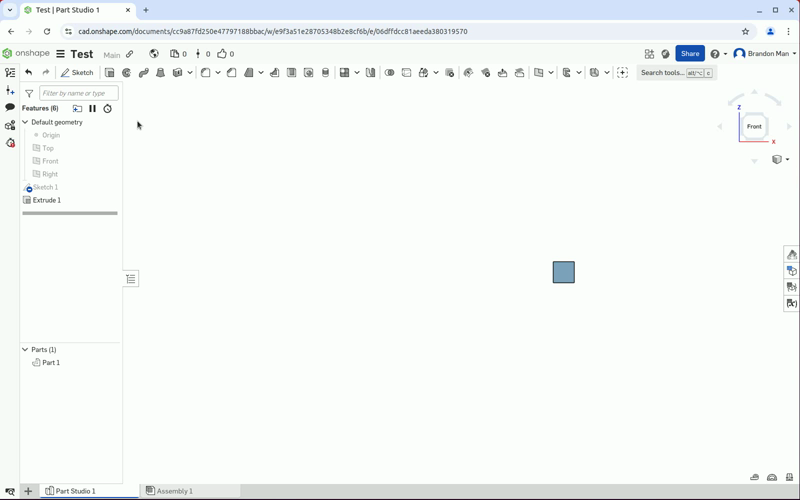
mouse_move(73, 189)
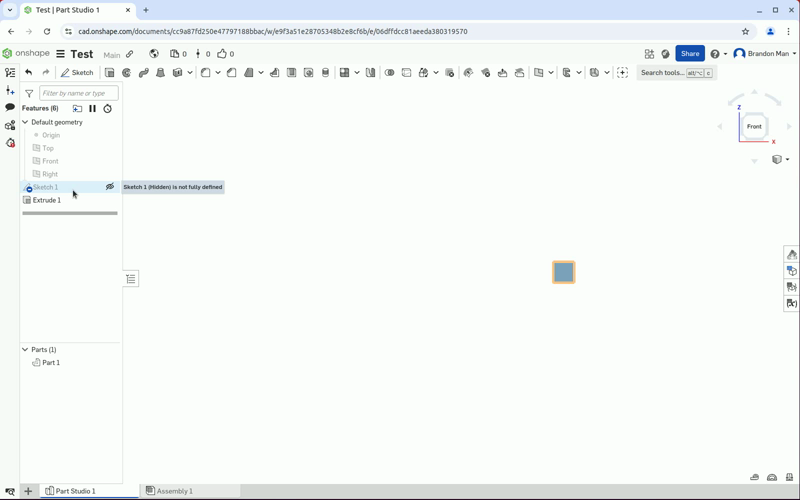
click(73, 189)
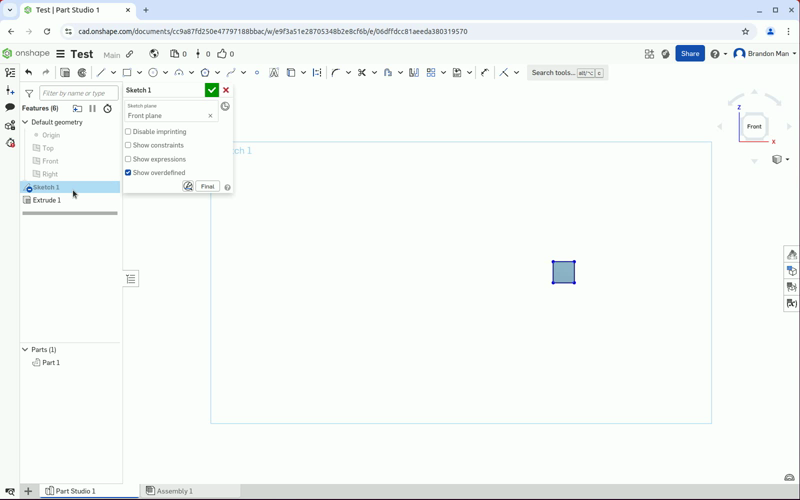
mouse_move(229, 92)
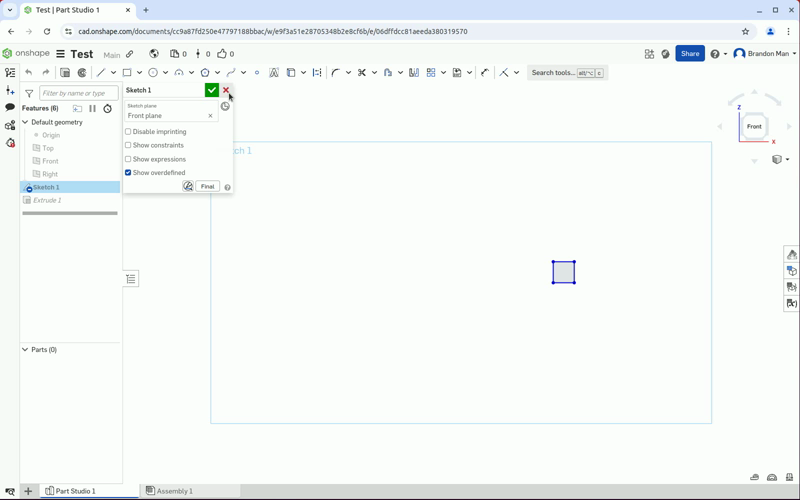
click(229, 92)
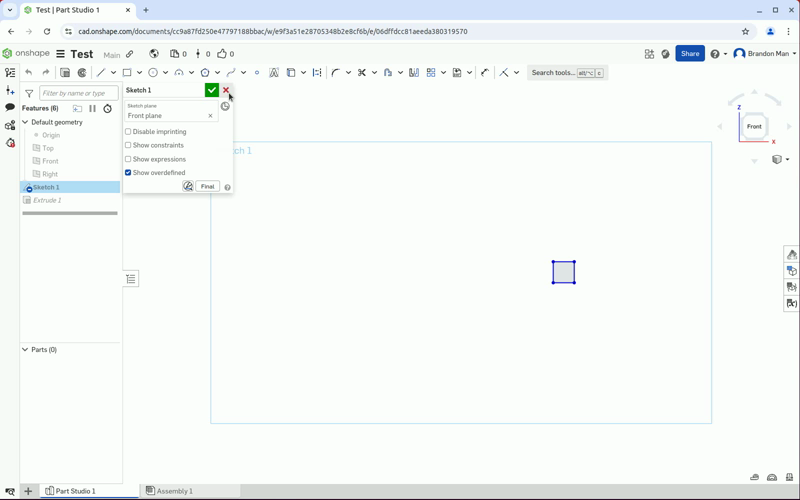
key(shift+s)
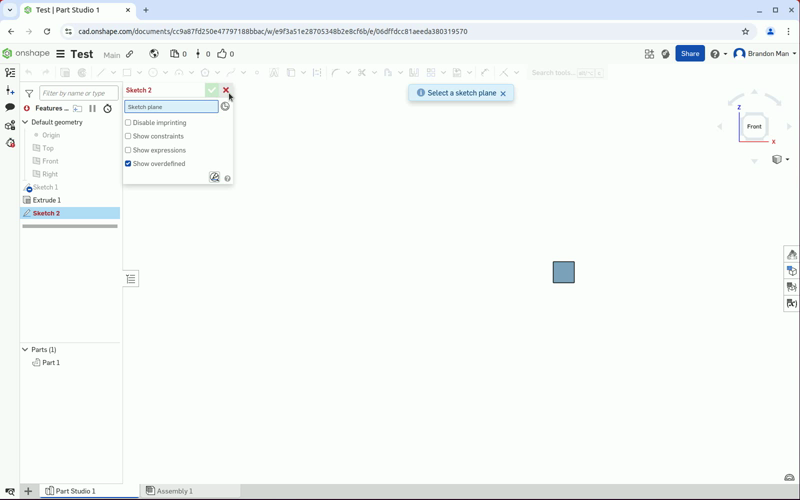
mouse_move(73, 163)
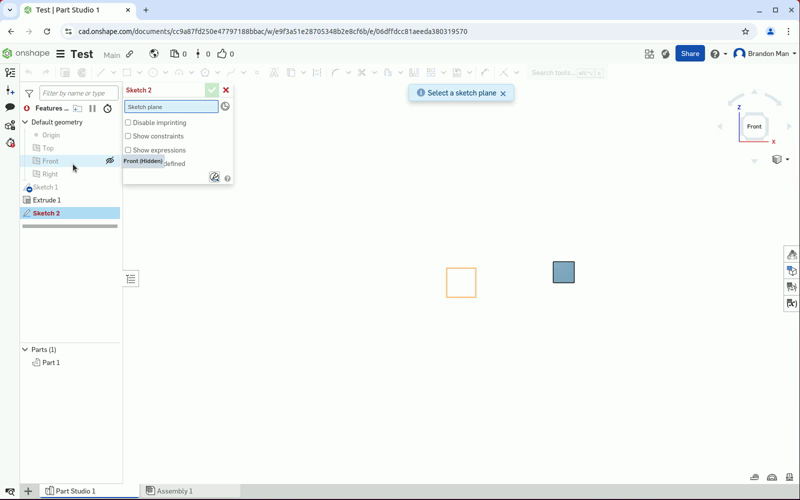
click(73, 163)
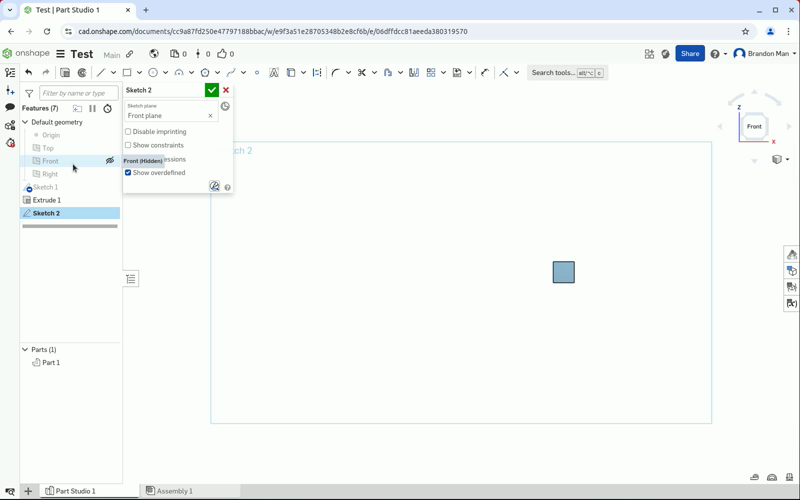
mouse_move(73, 352)
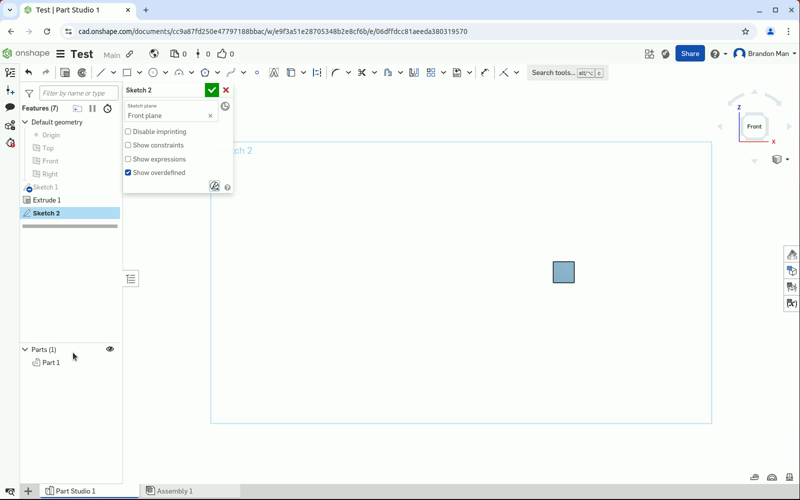
key(y)
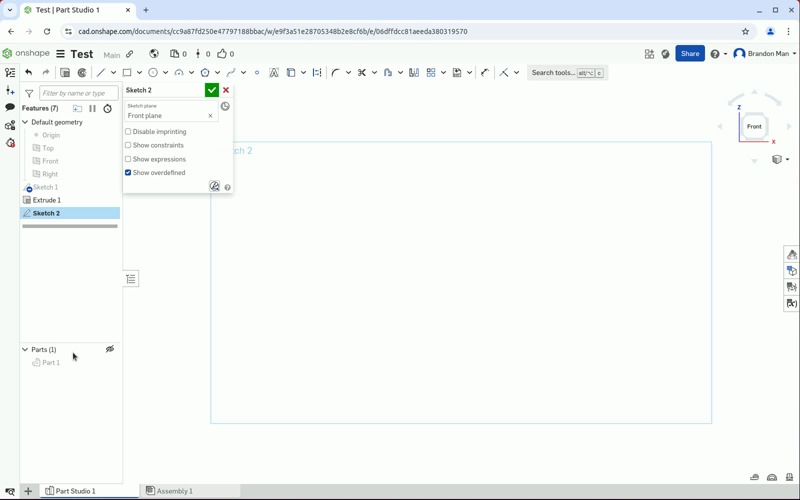
key(l)
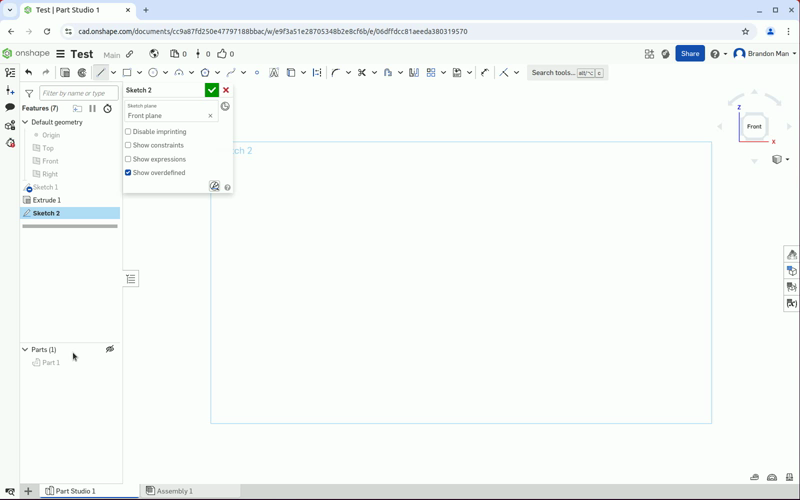
key_down(shift)
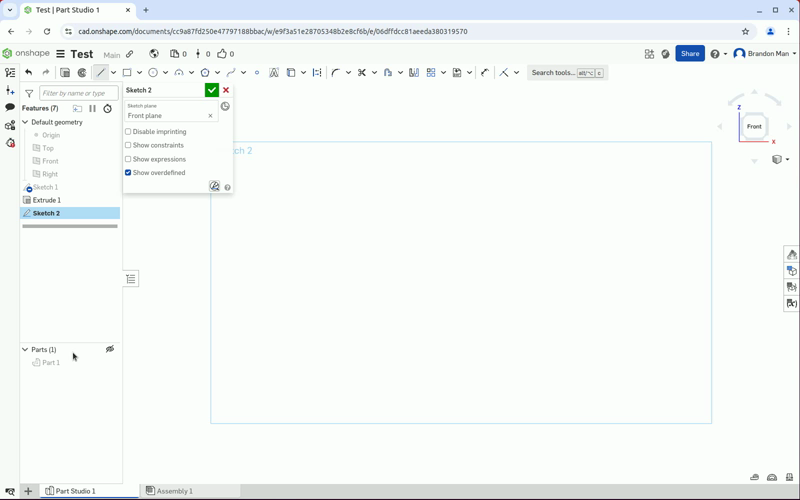
mouse_move(460, 282)
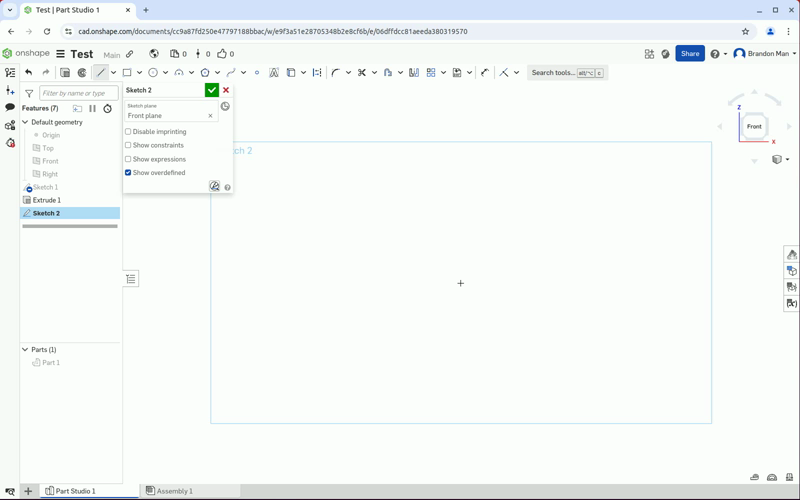
click(460, 282)
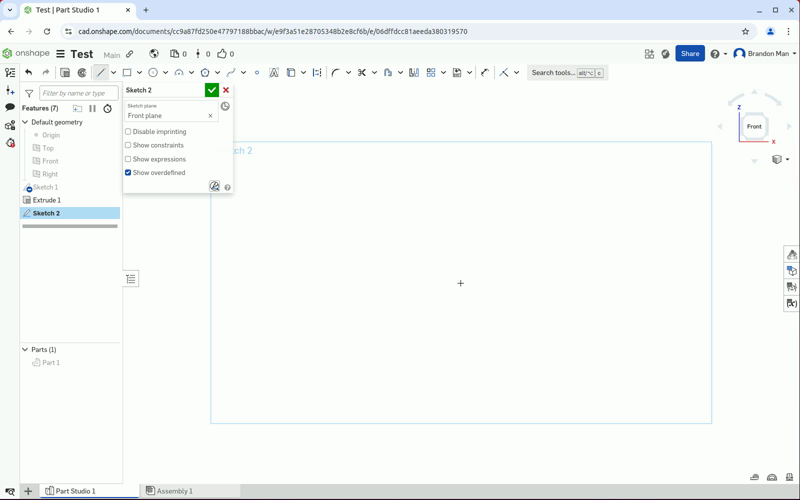
key_up(shift)
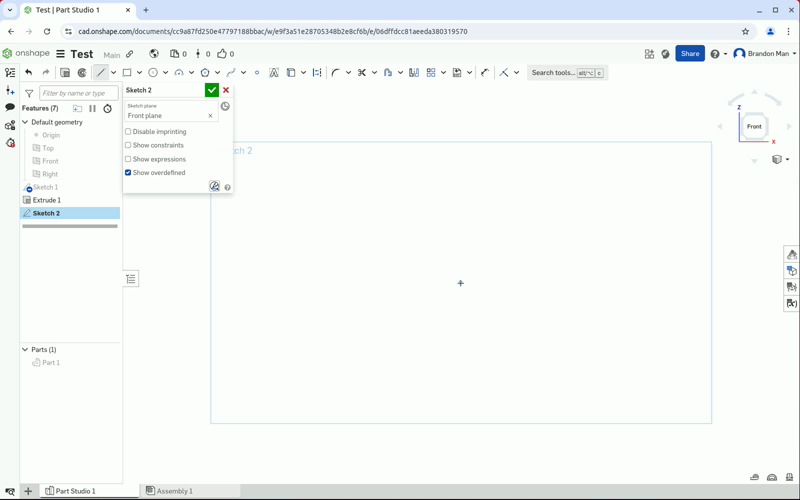
key_down(shift)
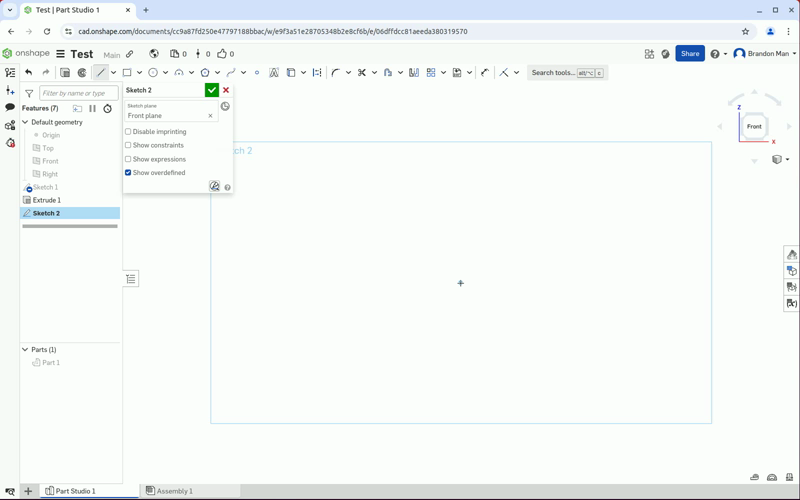
mouse_move(553, 282)
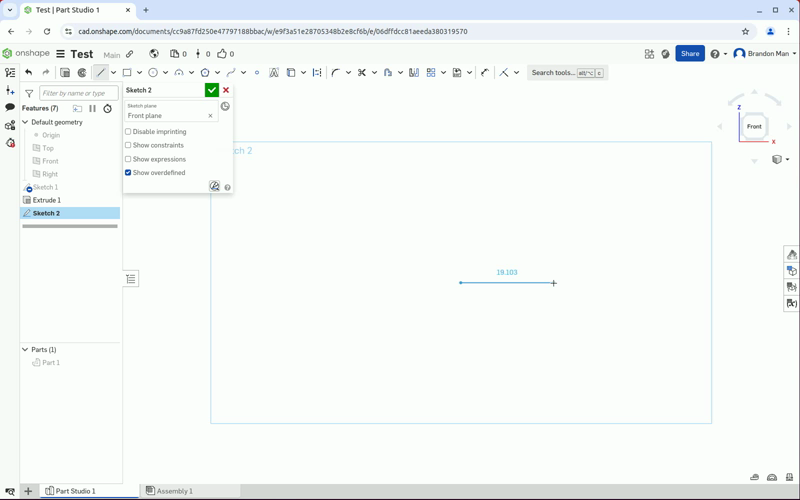
click(553, 282)
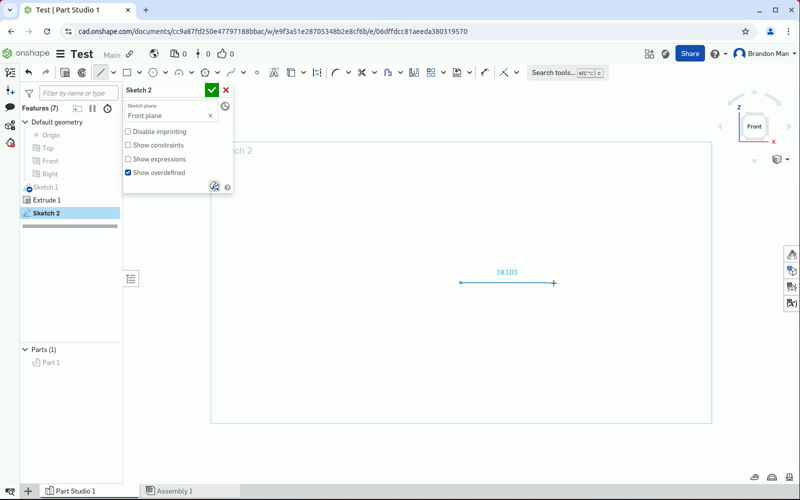
key_up(shift)
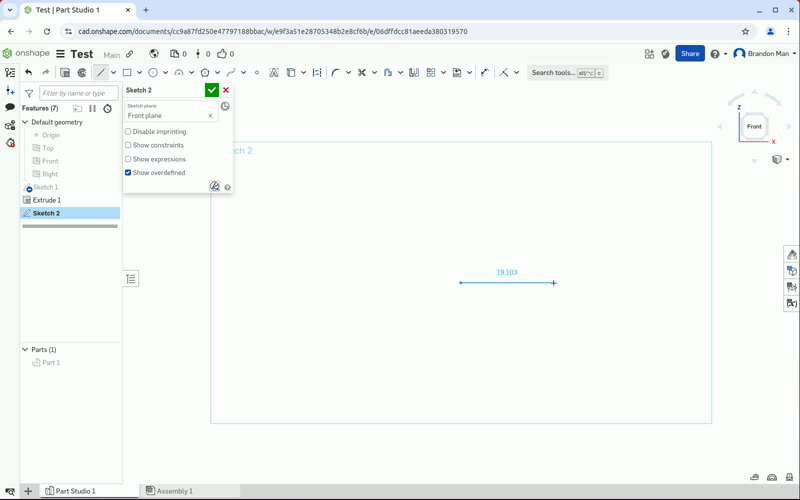
key_down(shift)
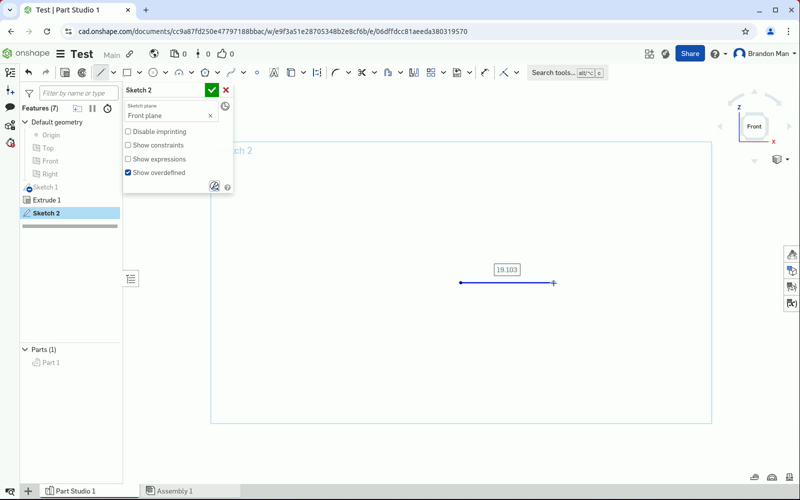
mouse_move(583, 282)
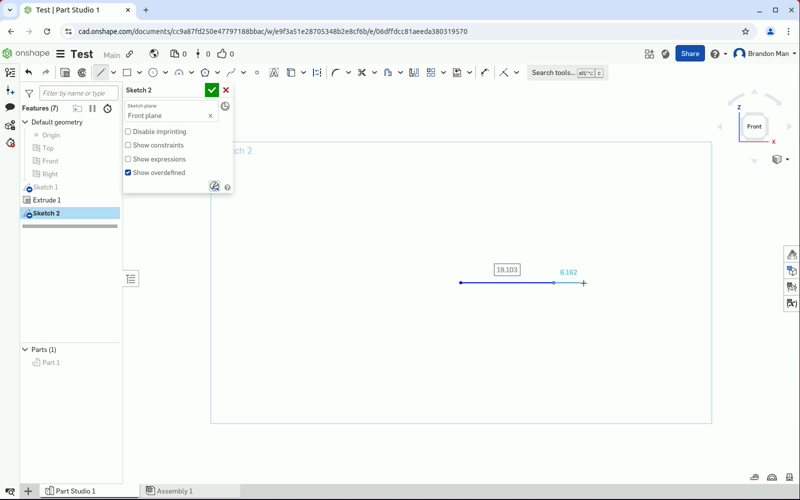
mouse_move(553, 262)
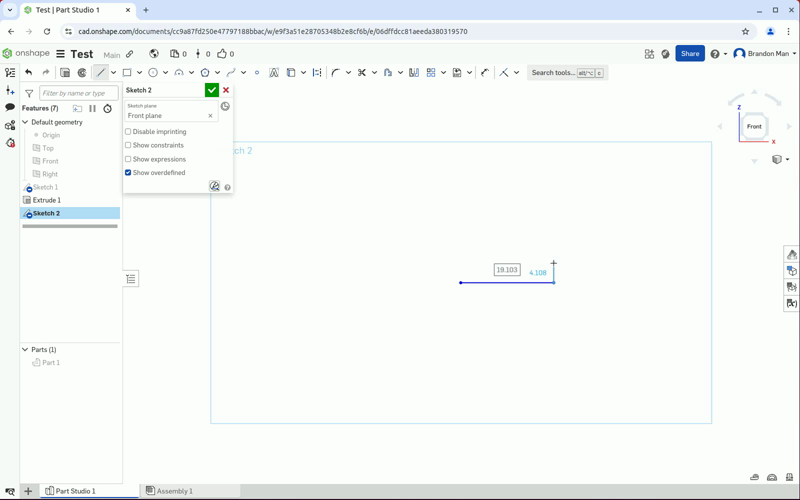
click(553, 262)
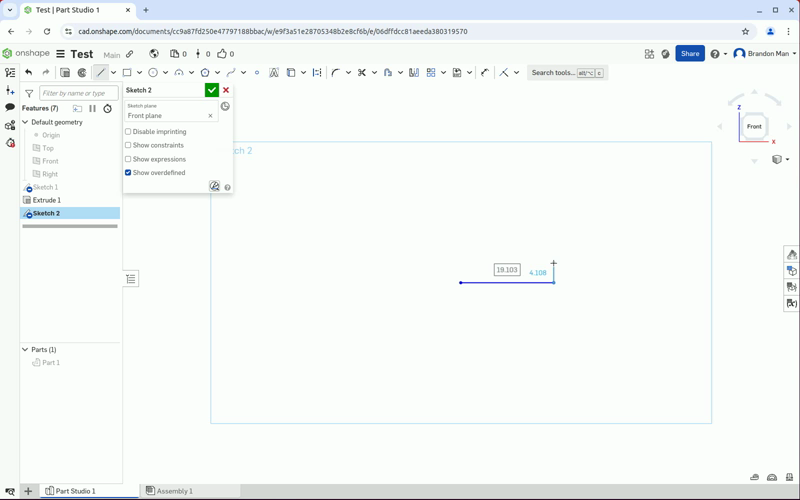
key_up(shift)
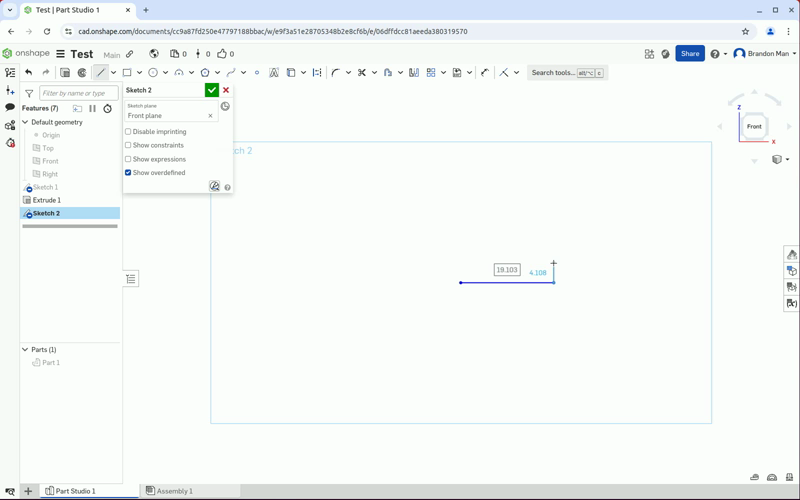
key_down(shift)
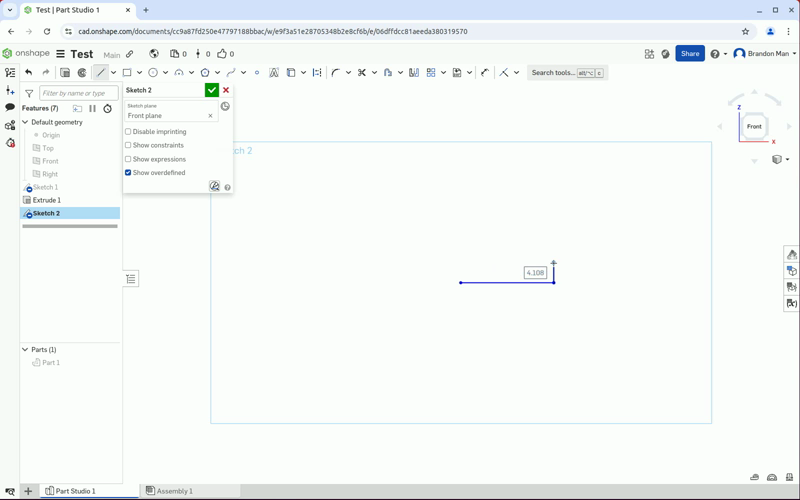
mouse_move(583, 262)
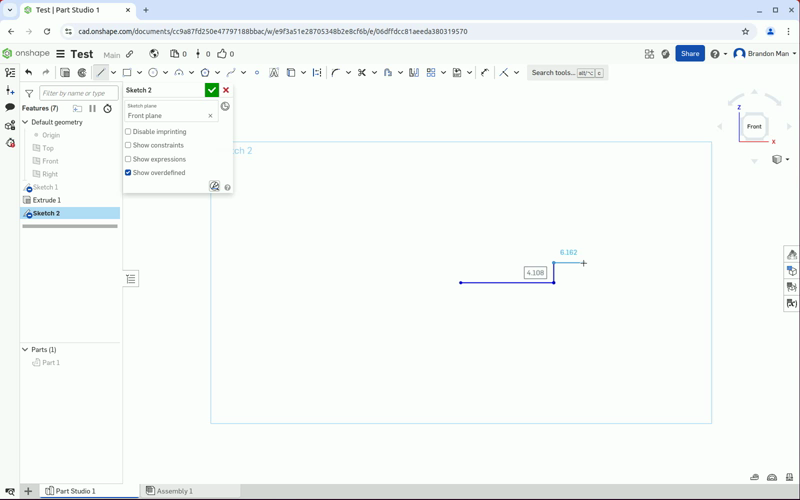
mouse_move(501, 262)
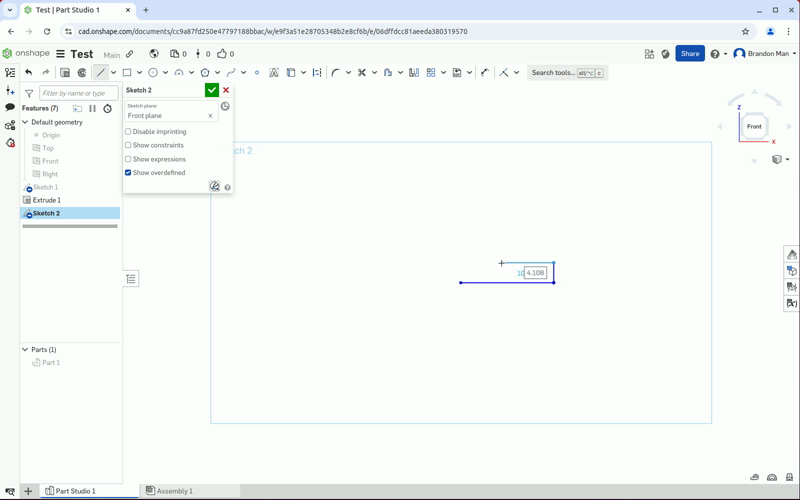
click(501, 262)
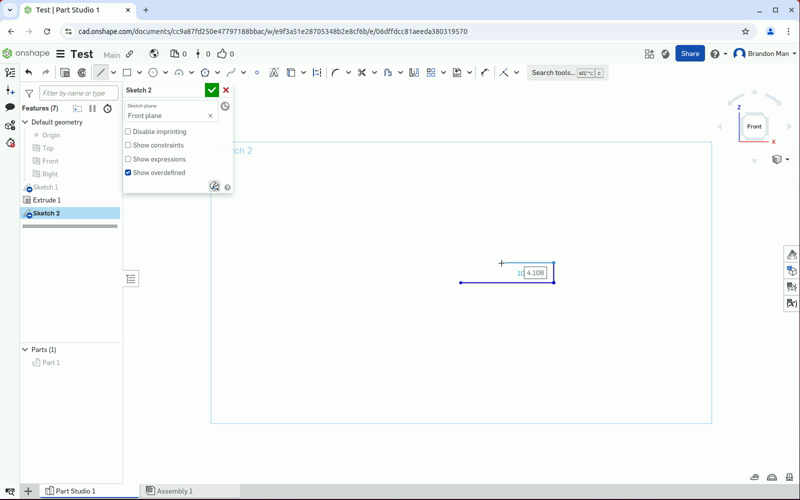
key_up(shift)
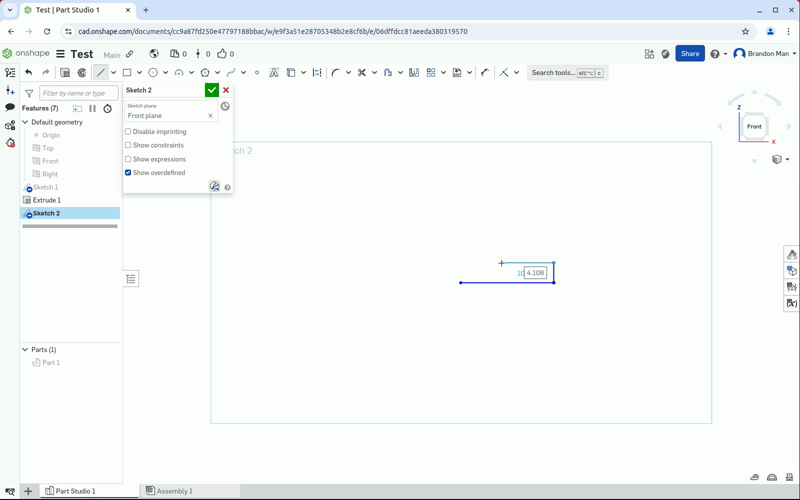
key_down(shift)
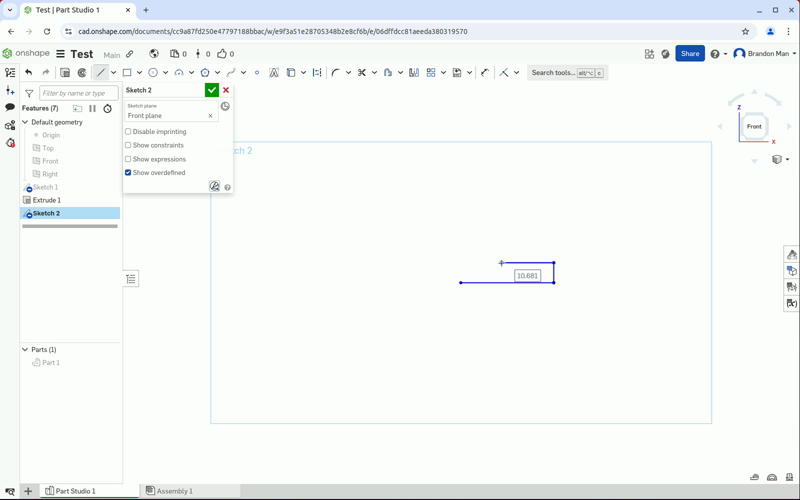
mouse_move(531, 262)
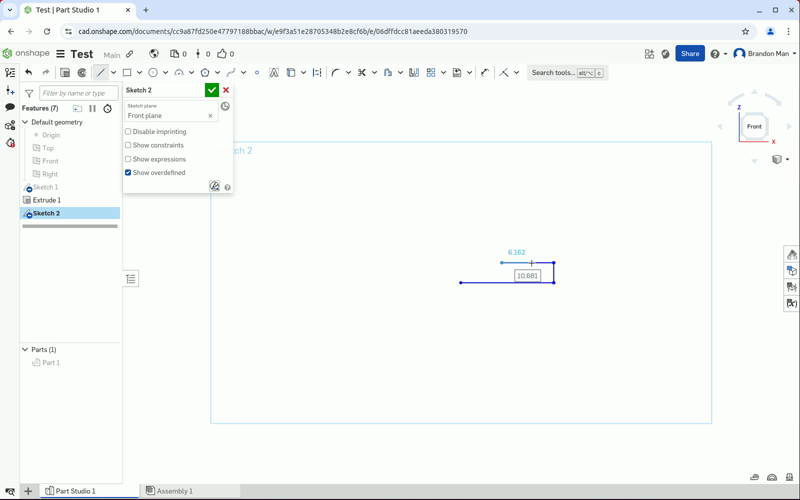
mouse_move(501, 241)
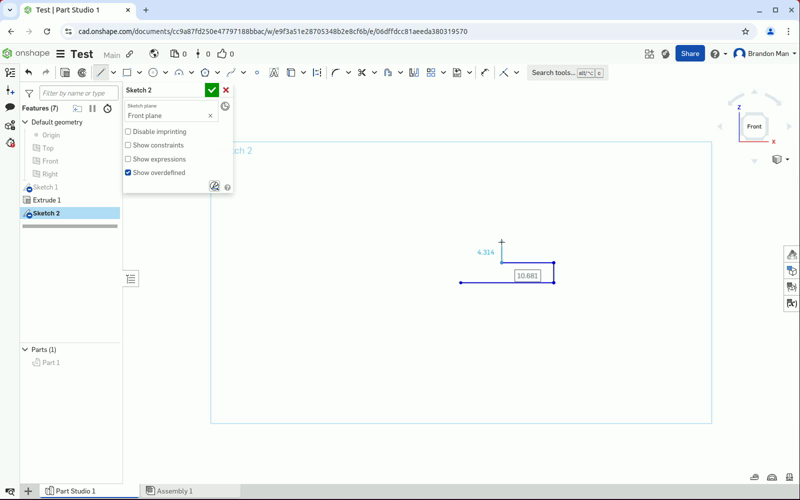
click(501, 241)
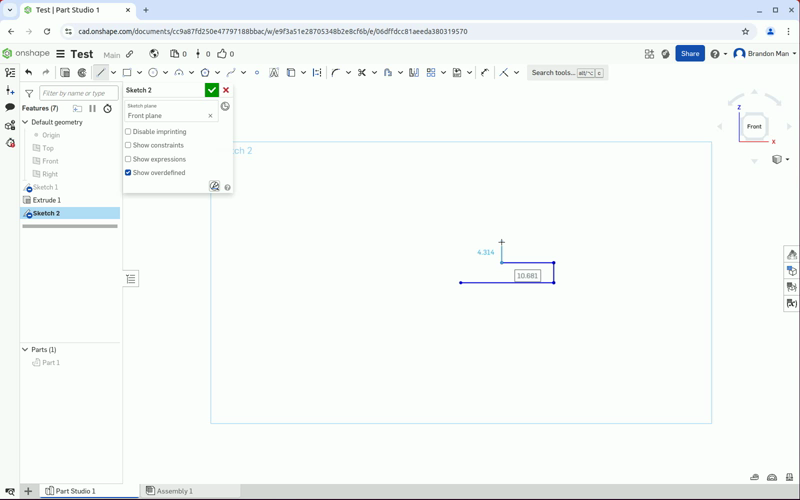
key_up(shift)
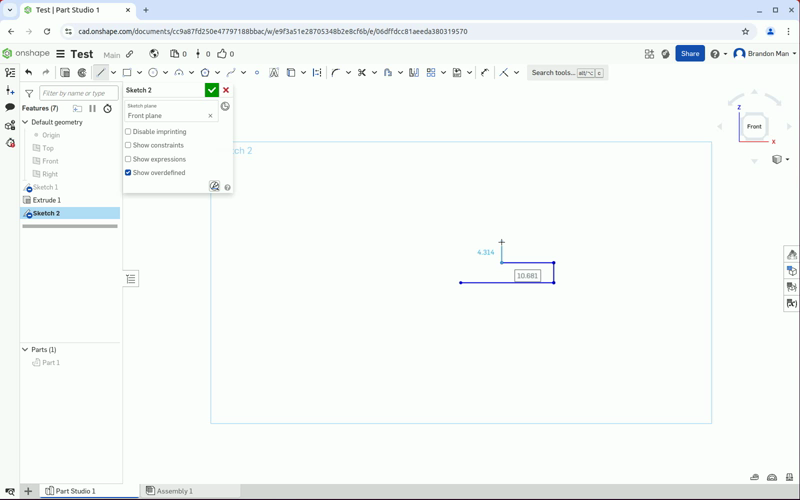
key(esc)
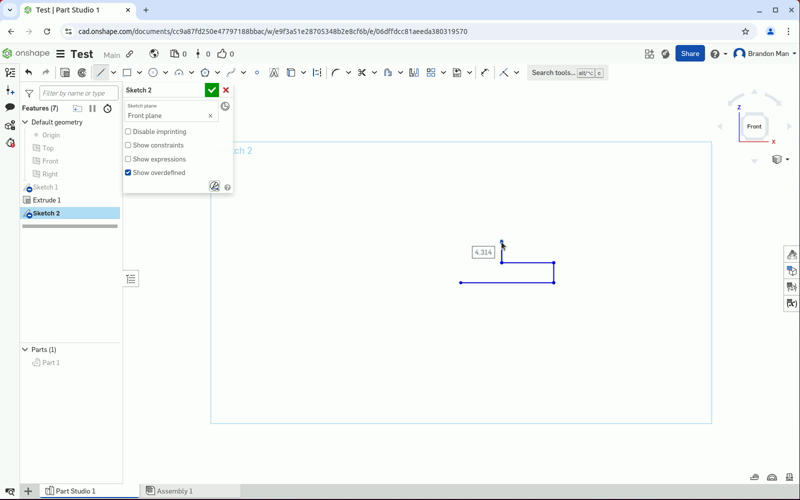
key(a)
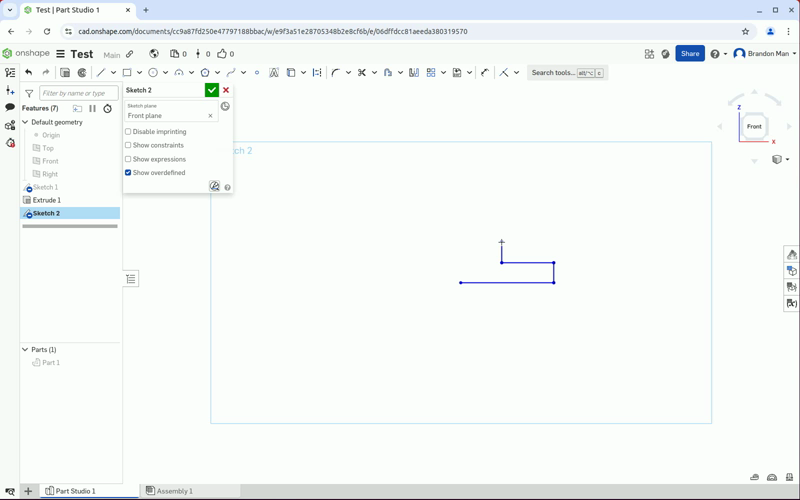
mouse_move(501, 241)
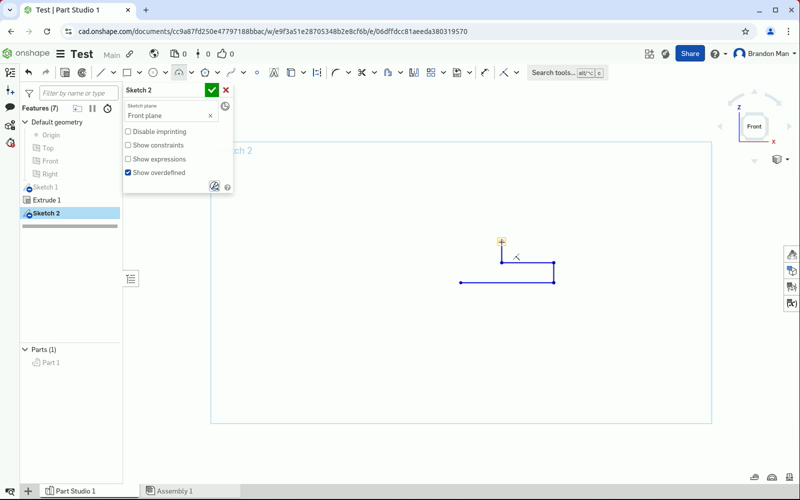
click(501, 241)
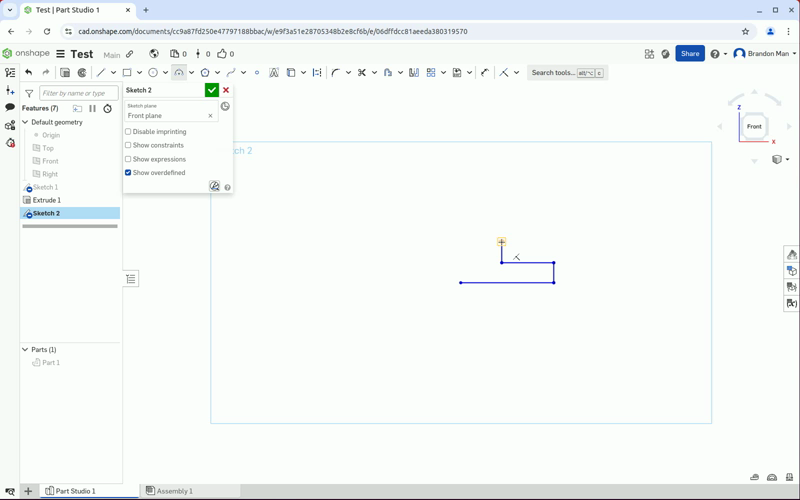
key_down(shift)
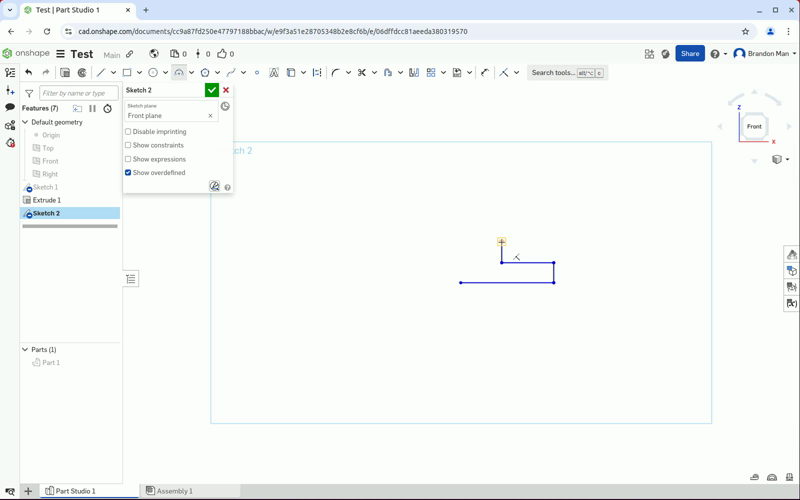
mouse_move(460, 241)
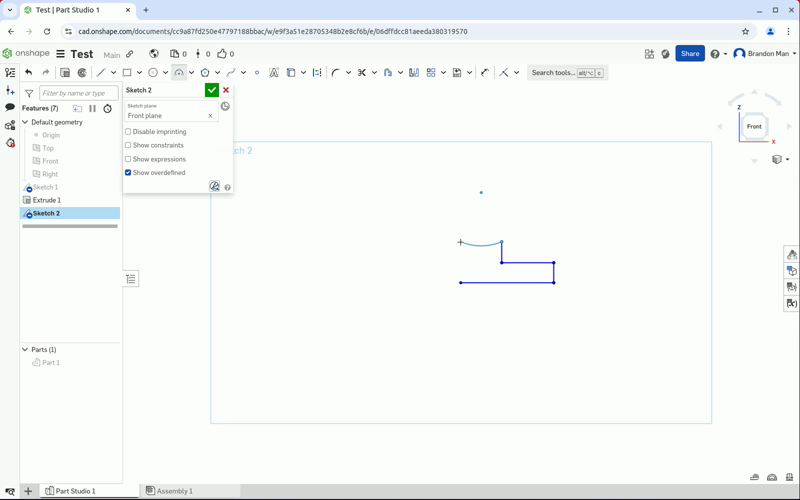
click(460, 241)
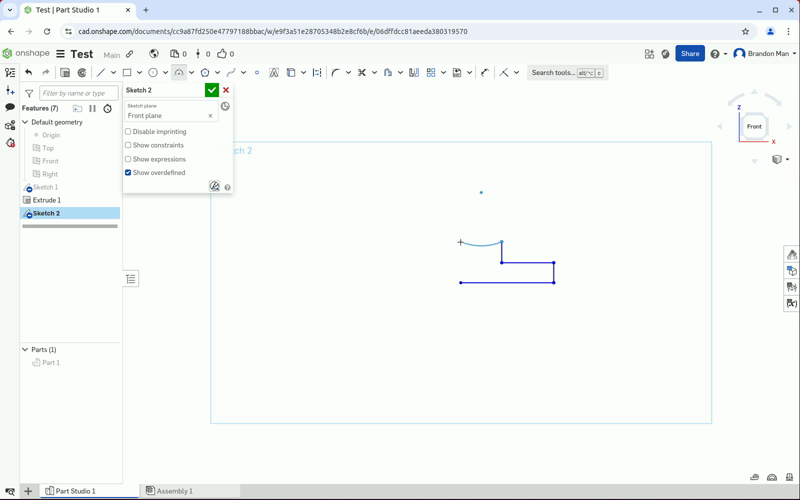
mouse_move(481, 262)
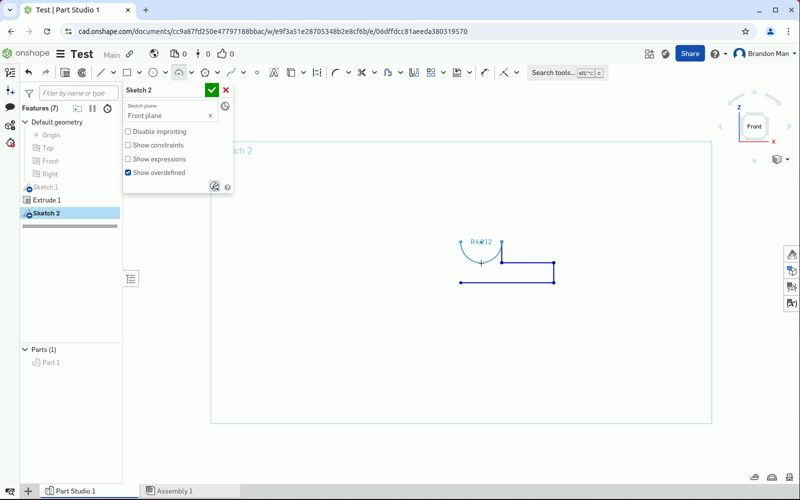
click(481, 262)
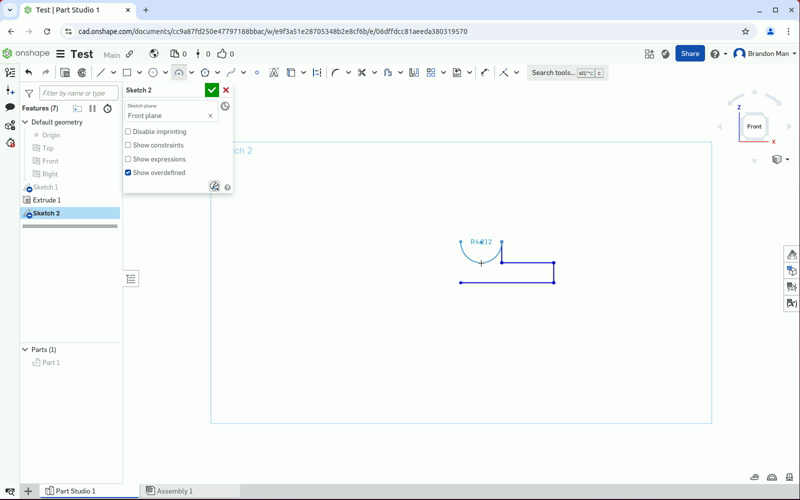
key_up(shift)
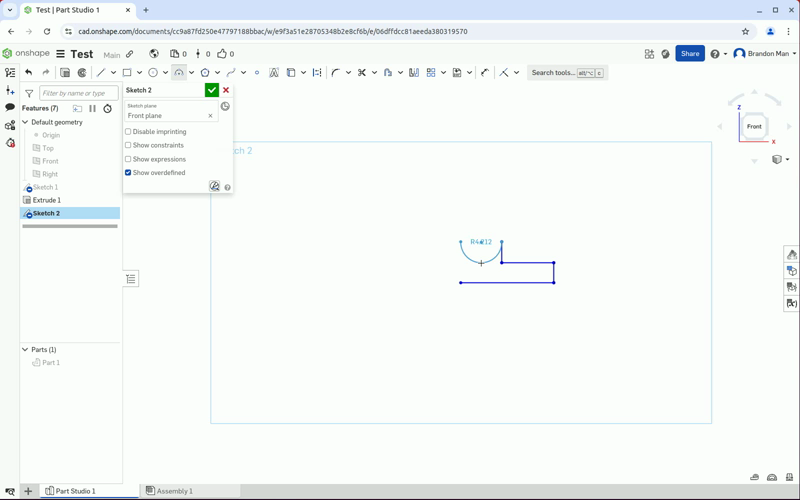
key(esc)
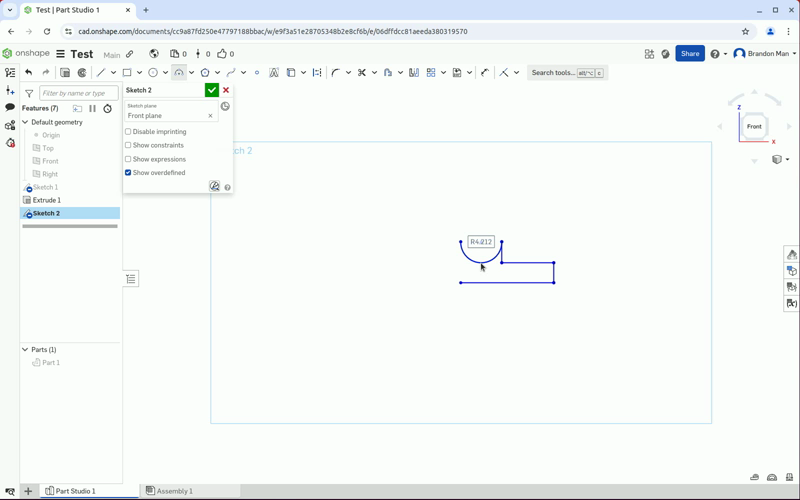
key(l)
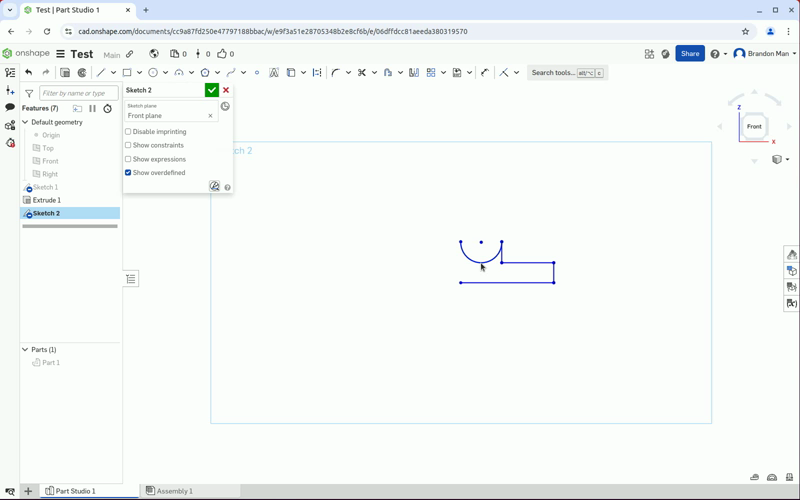
mouse_move(460, 241)
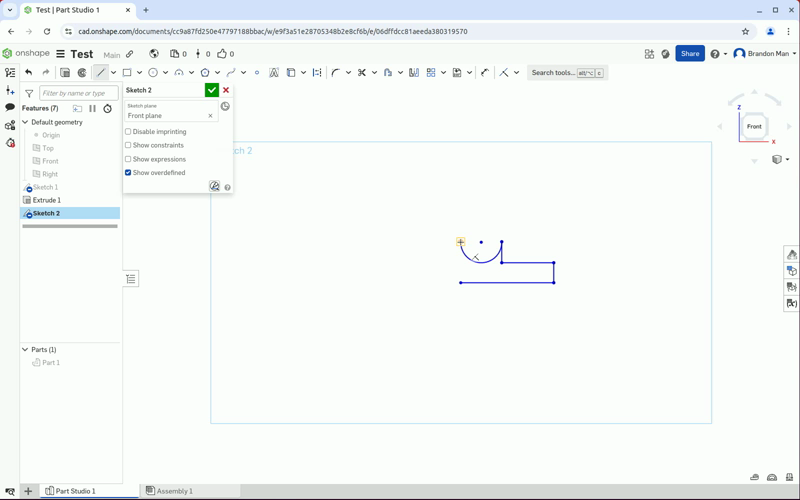
click(460, 241)
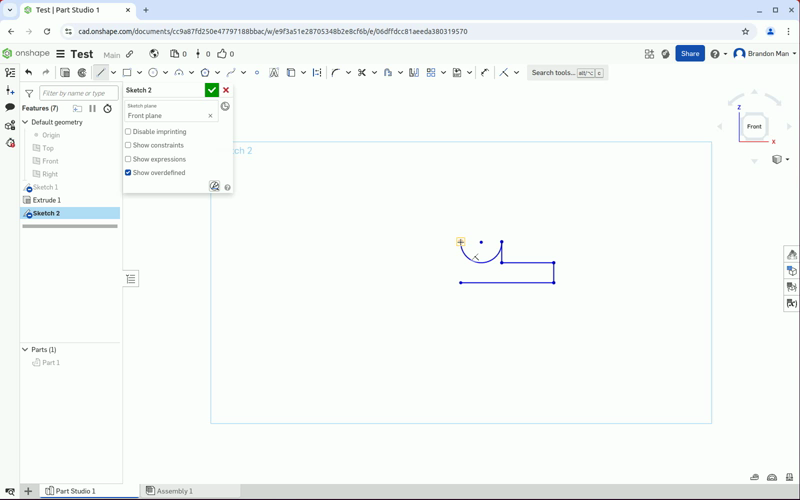
mouse_move(490, 241)
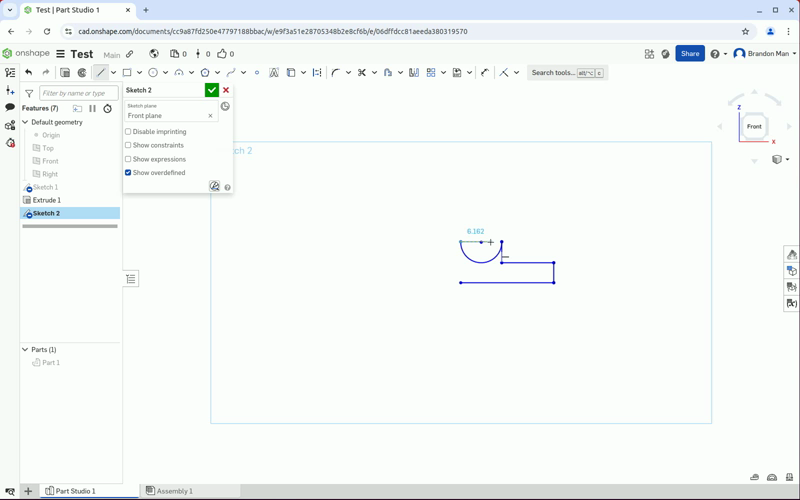
key_down(shift)
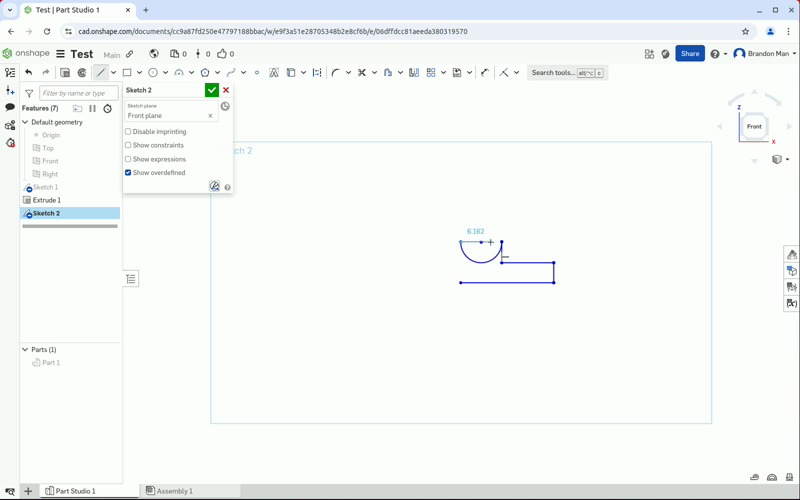
mouse_move(460, 282)
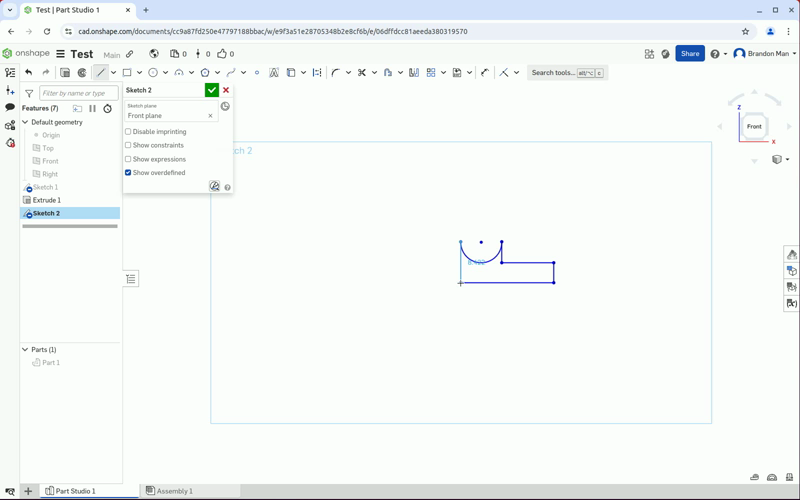
key_up(shift)
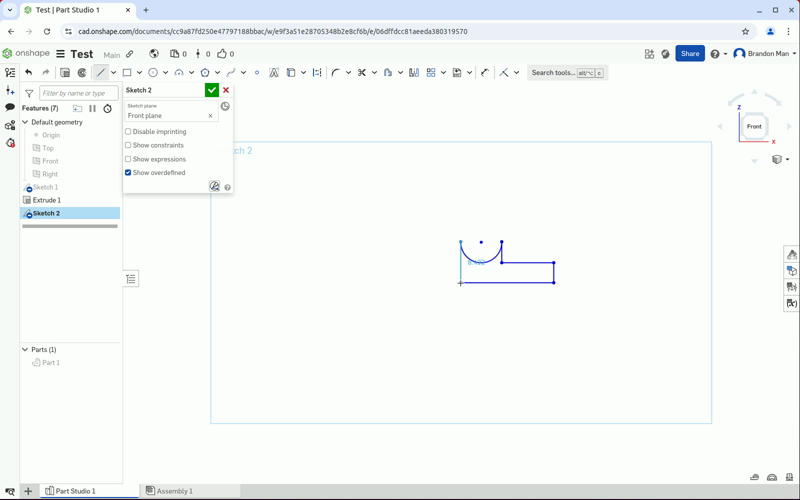
click(460, 282)
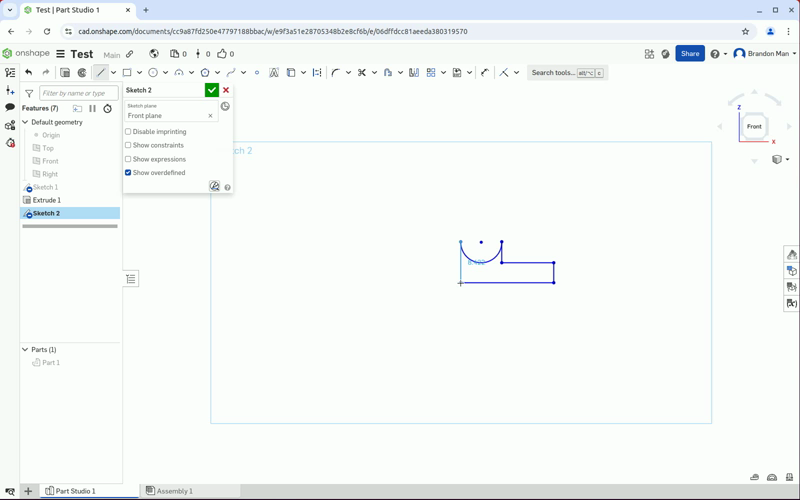
key(esc)
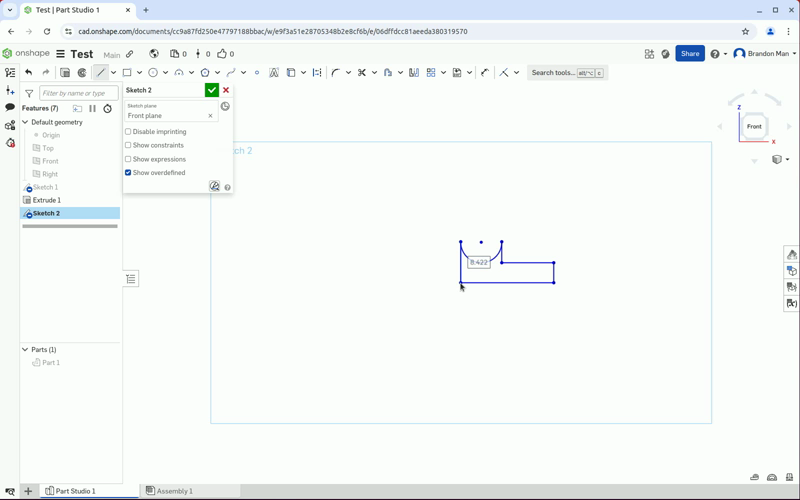
mouse_move(478, 278)
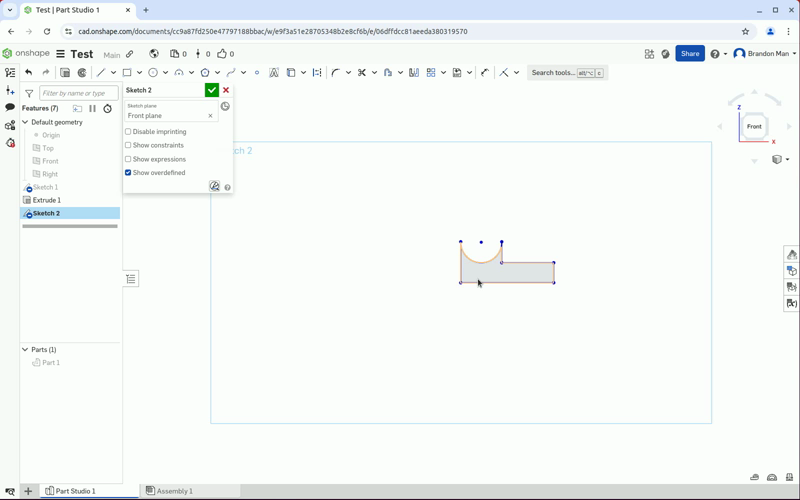
scroll(6)
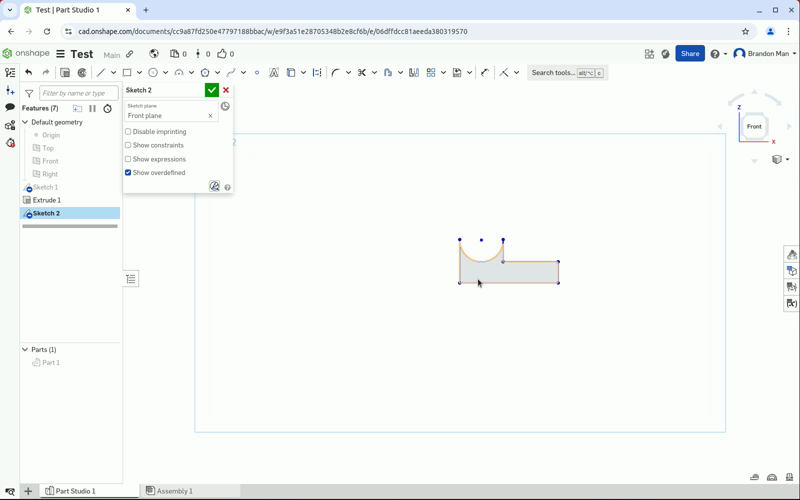
scroll(6)
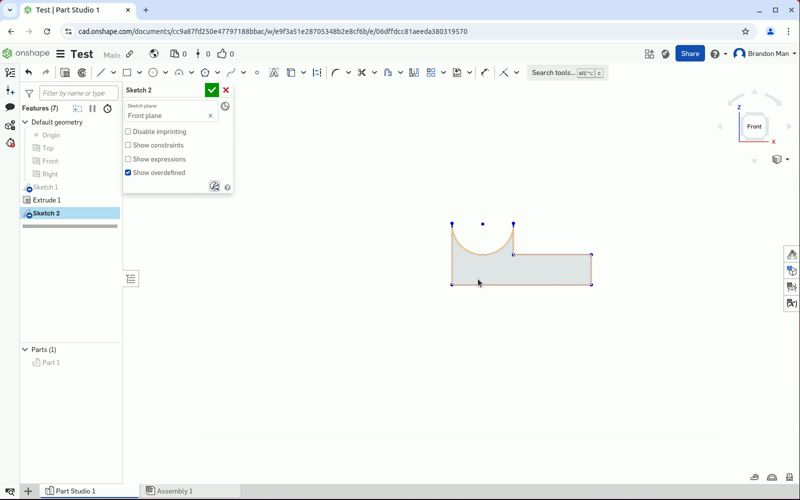
scroll(6)
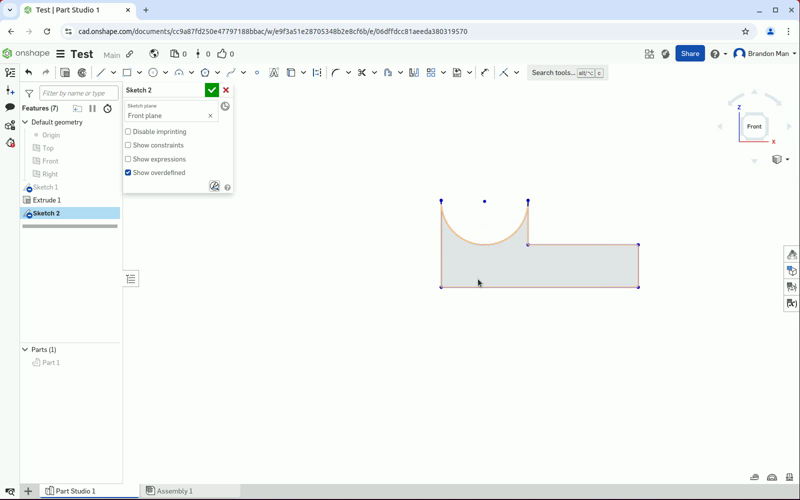
scroll(6)
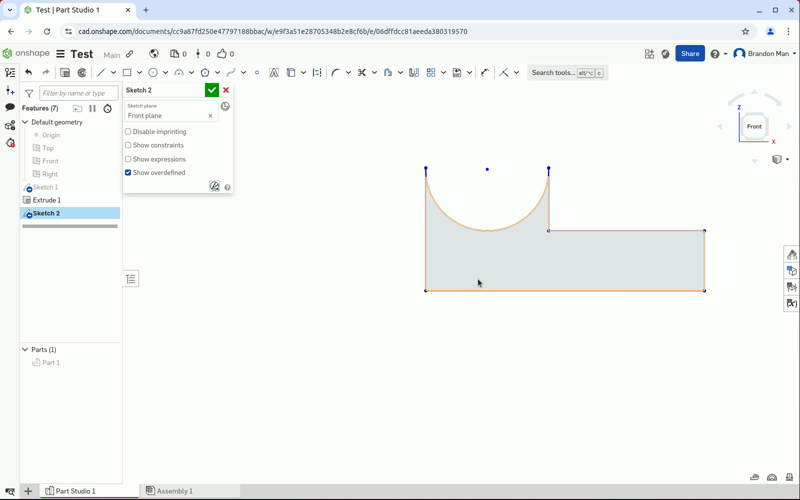
scroll(6)
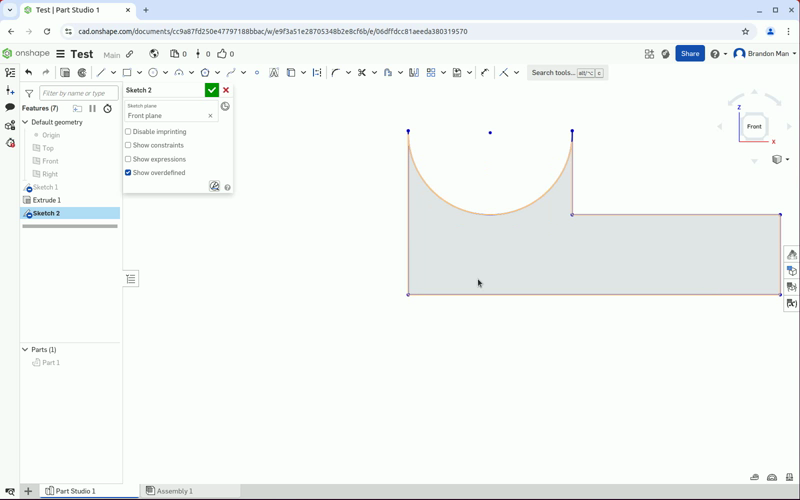
scroll(6)
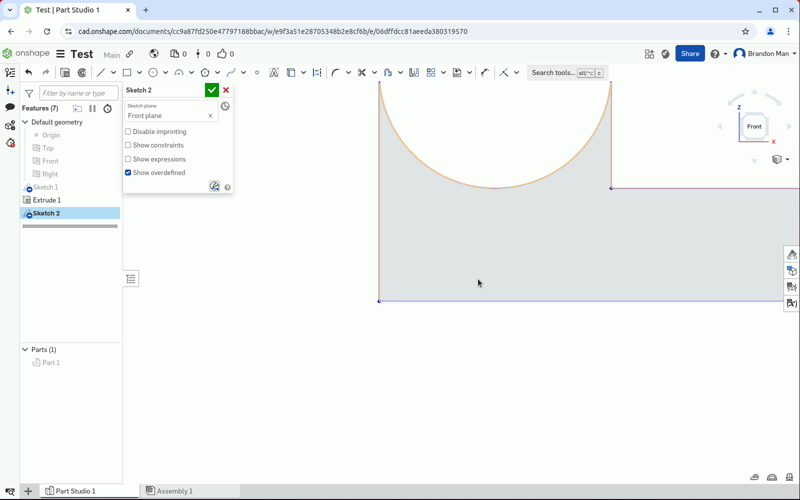
scroll(6)
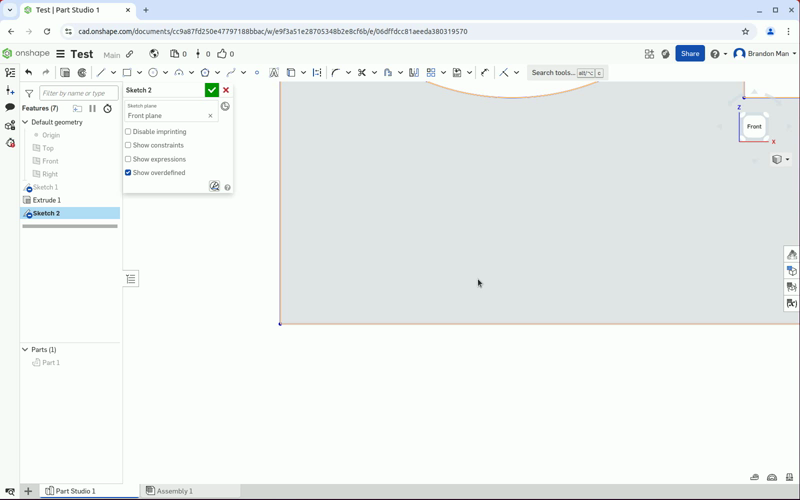
click(478, 278)
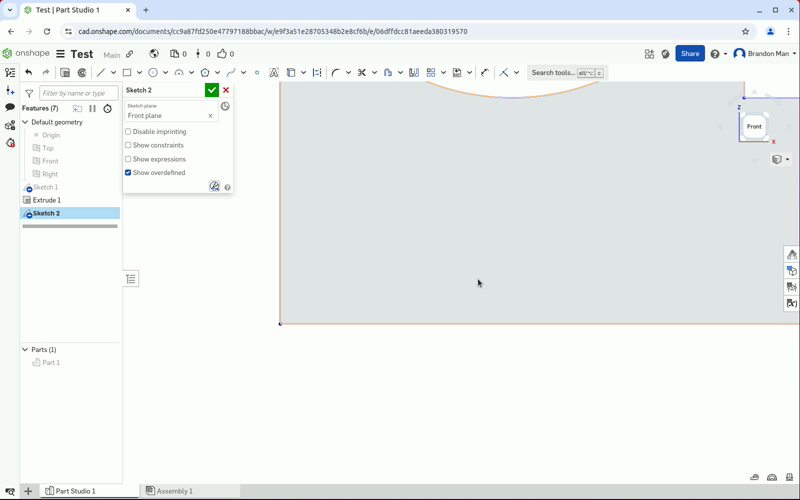
scroll(-6)
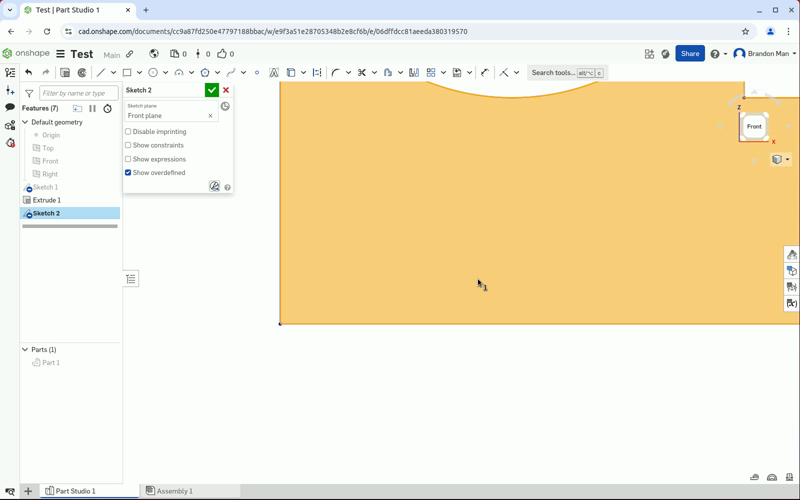
scroll(-6)
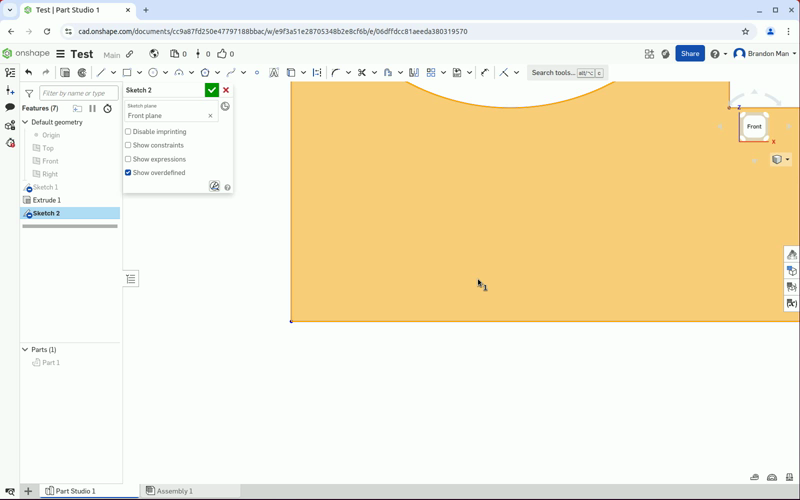
scroll(-6)
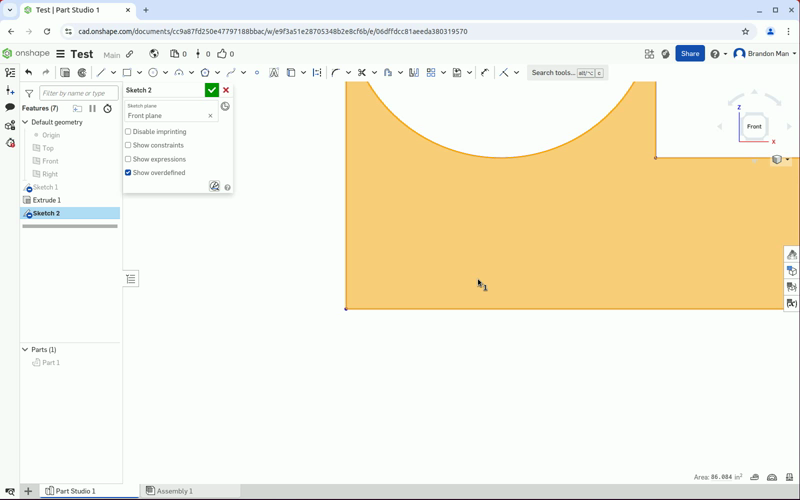
scroll(-6)
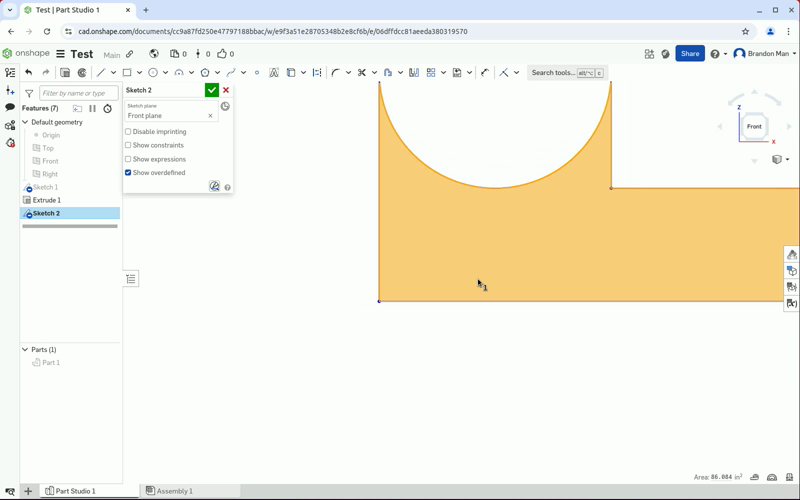
scroll(-6)
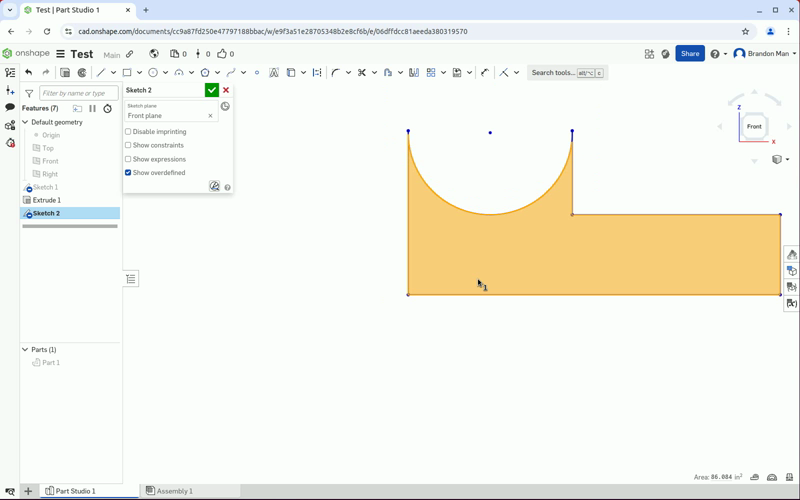
scroll(-6)
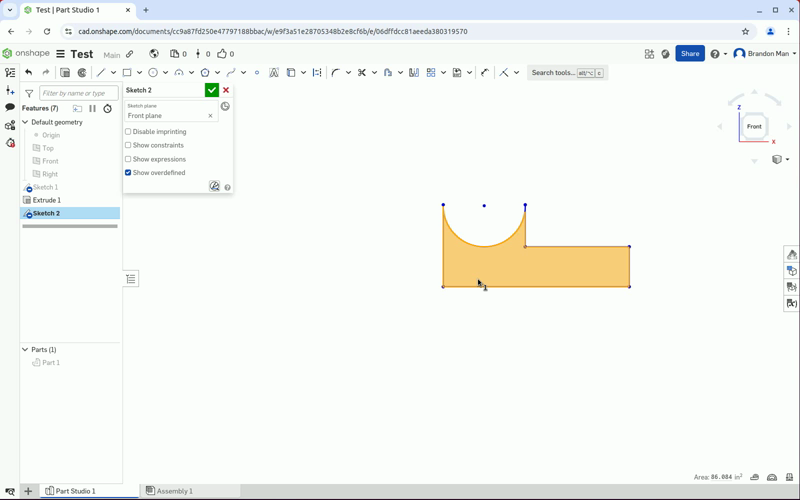
scroll(-6)
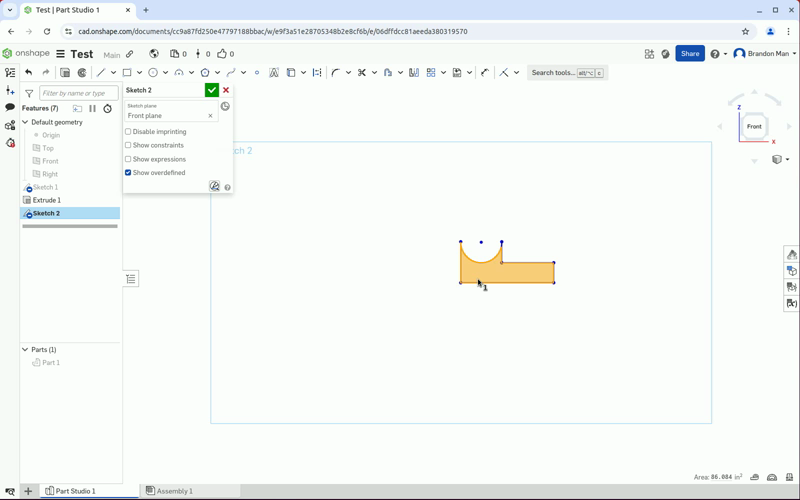
mouse_move(73, 352)
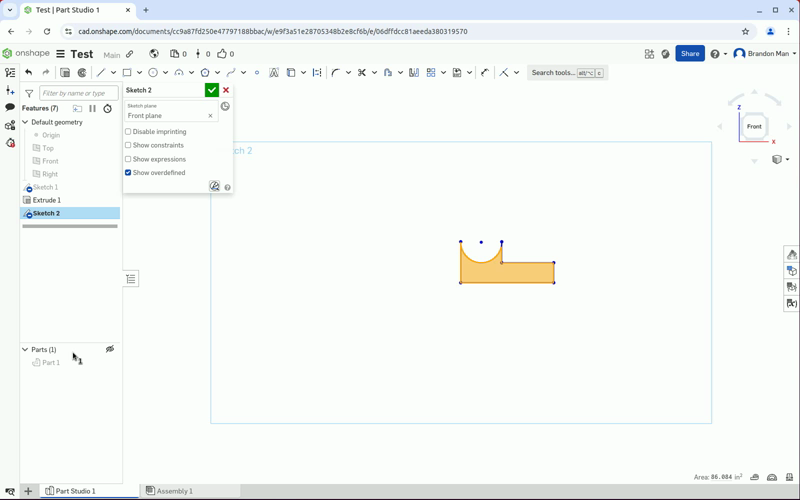
key(shift+y)
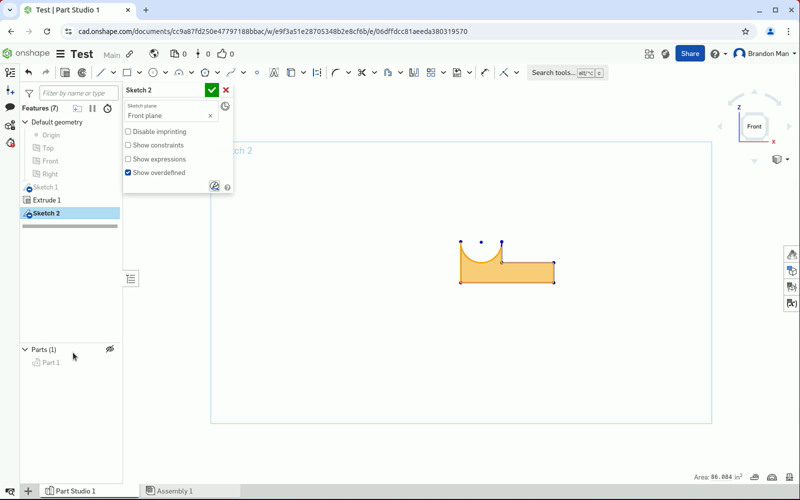
key(shift+e)
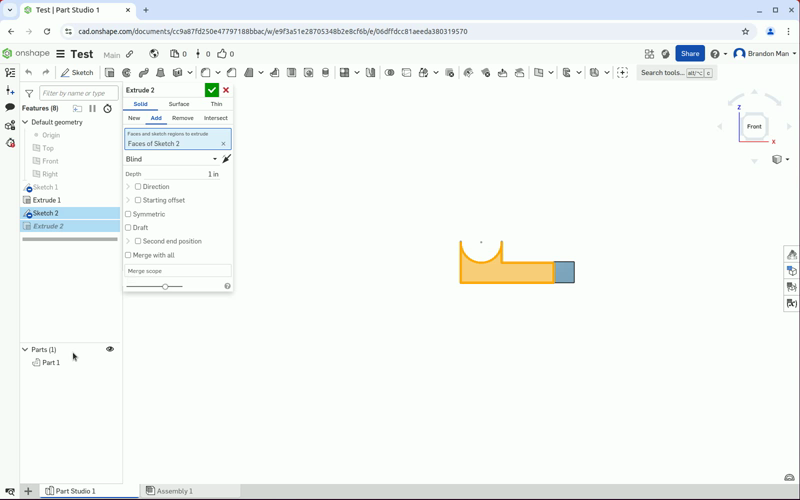
mouse_move(143, 106)
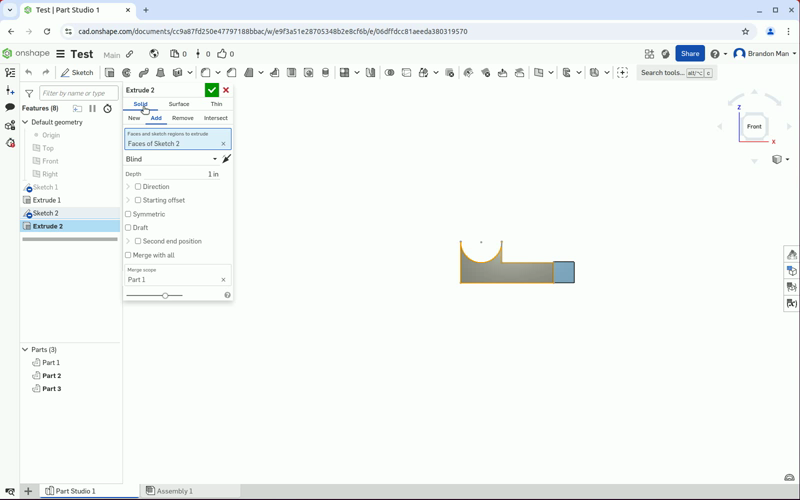
click(143, 106)
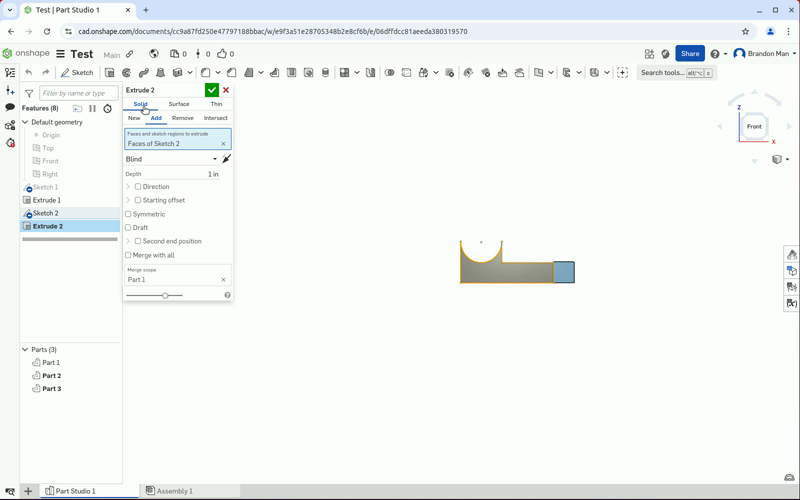
mouse_move(137, 120)
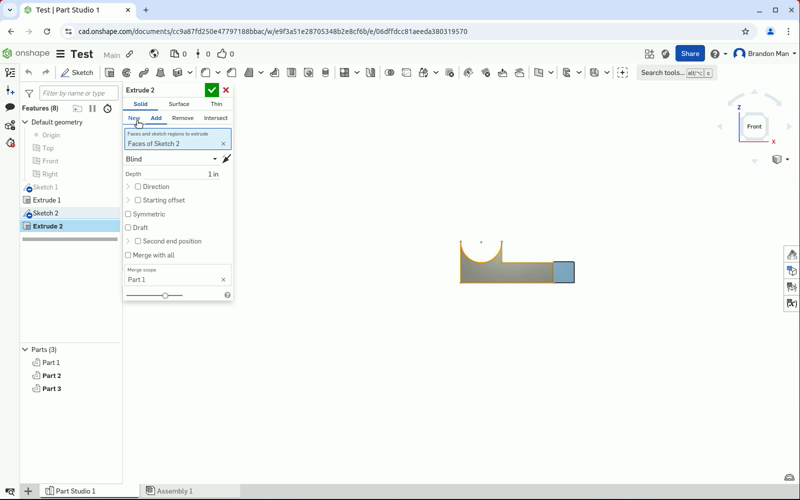
click(137, 120)
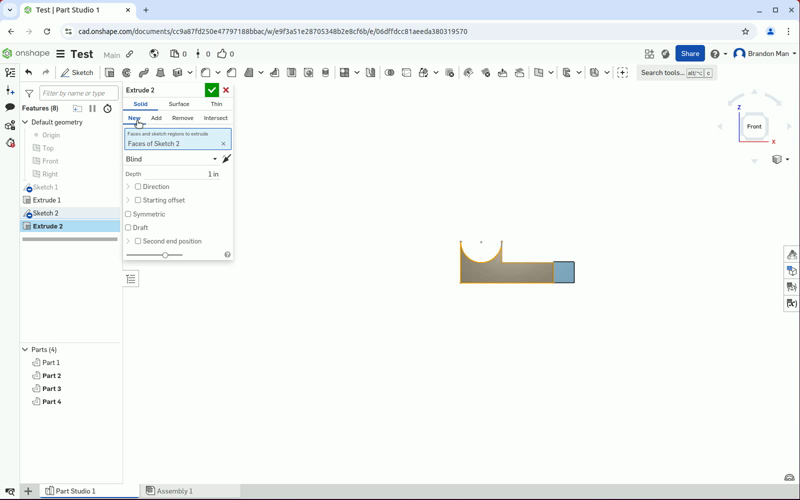
key(tab, 4)
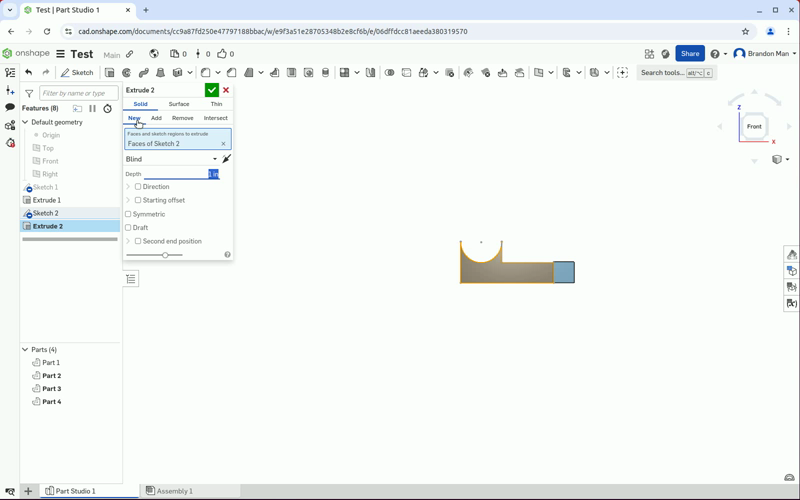
text(8.425)
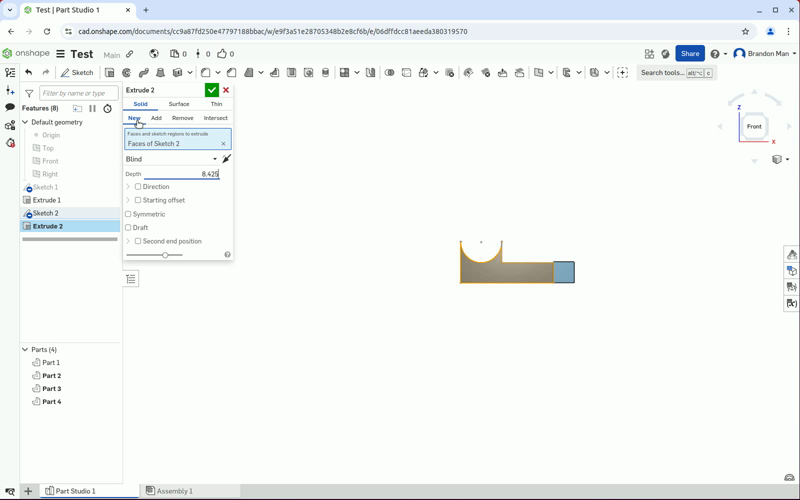
key(enter)
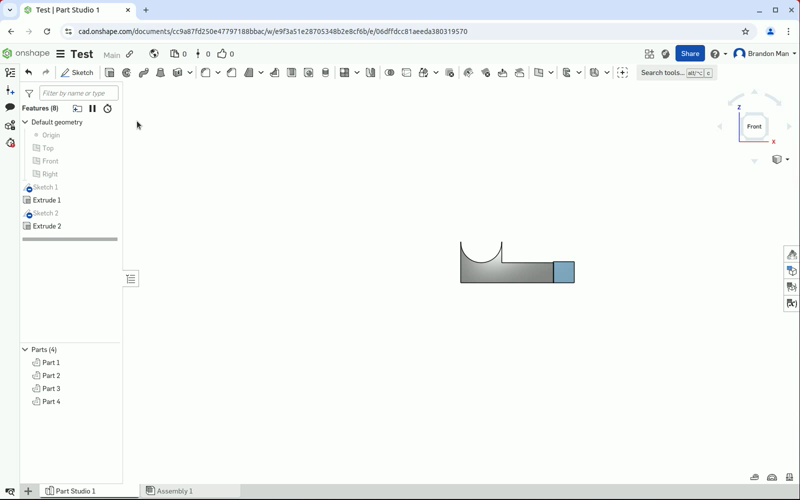
key(shift+h)
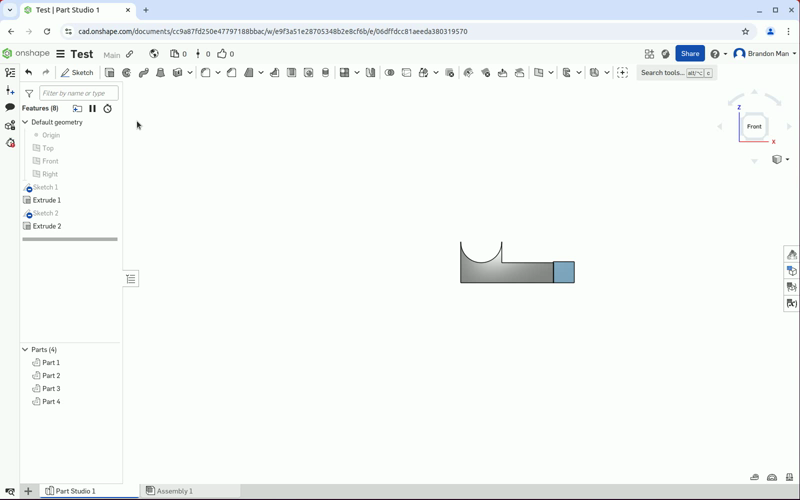
key(shift+h)
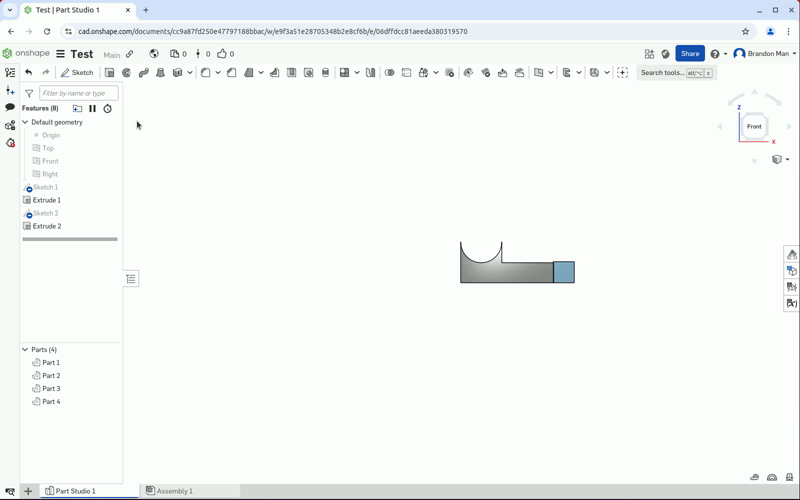
mouse_move(73, 189)
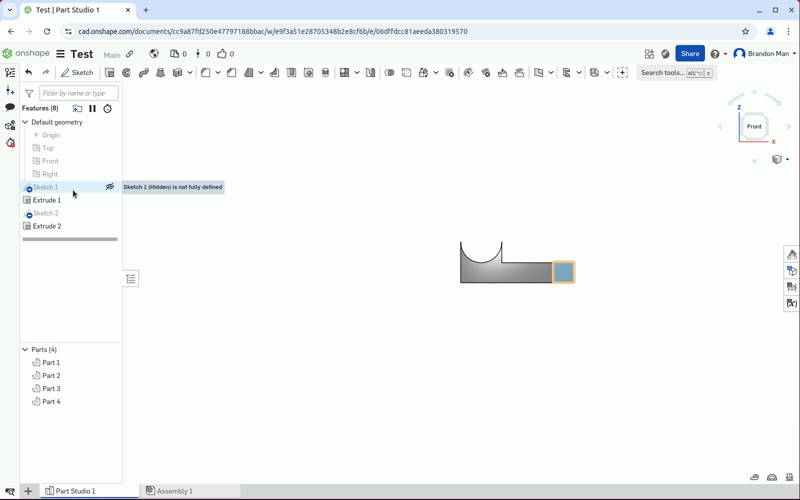
click(73, 189)
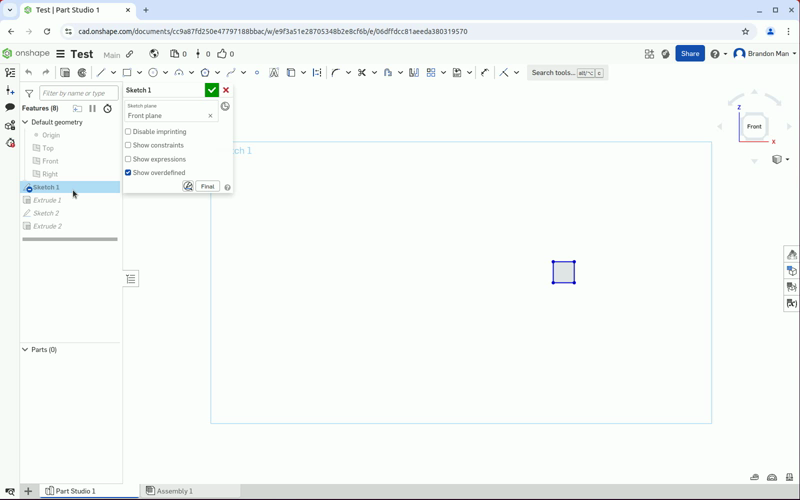
mouse_move(229, 92)
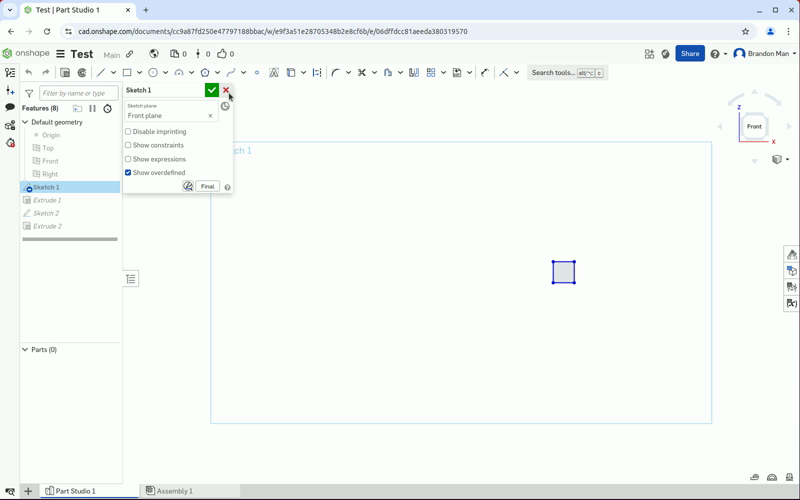
click(229, 92)
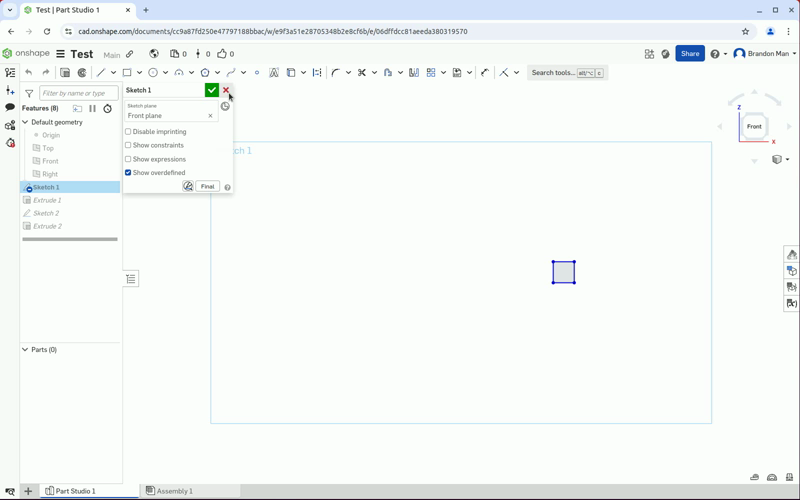
key(shift+s)
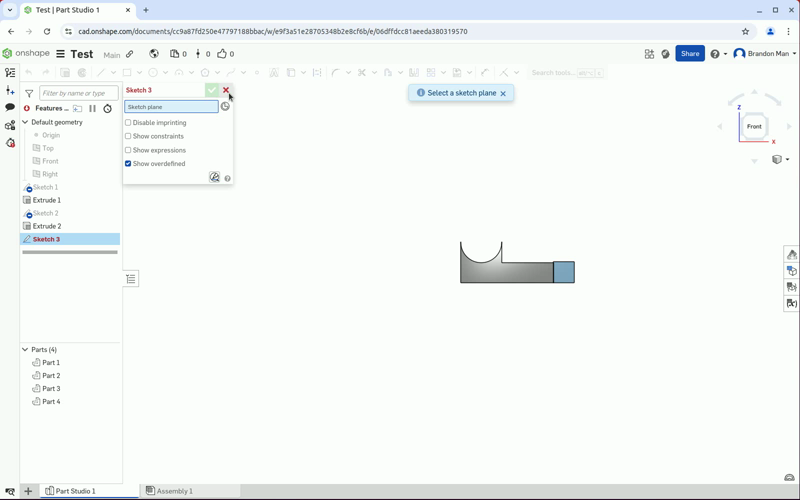
mouse_move(73, 163)
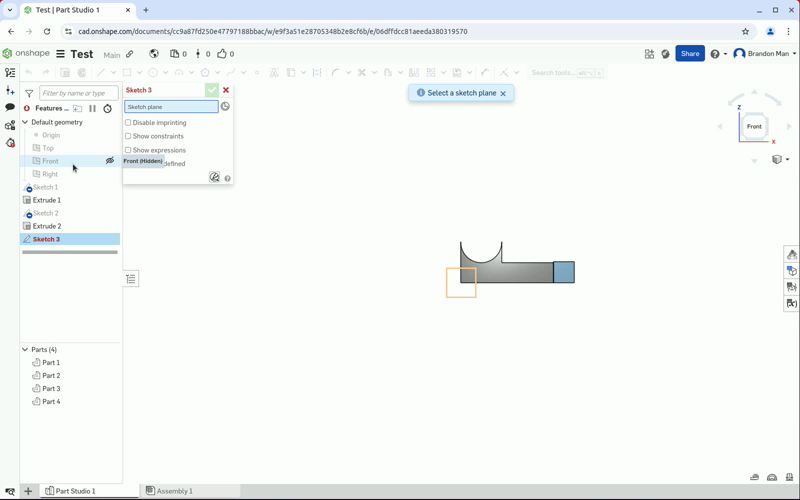
click(73, 163)
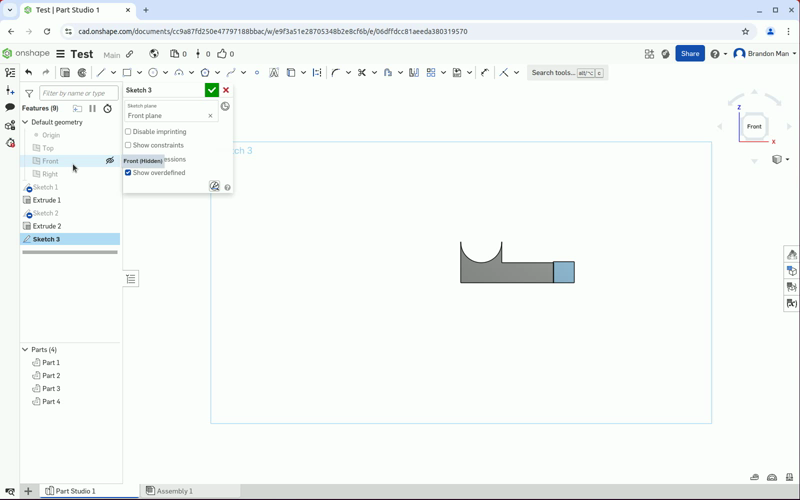
mouse_move(73, 352)
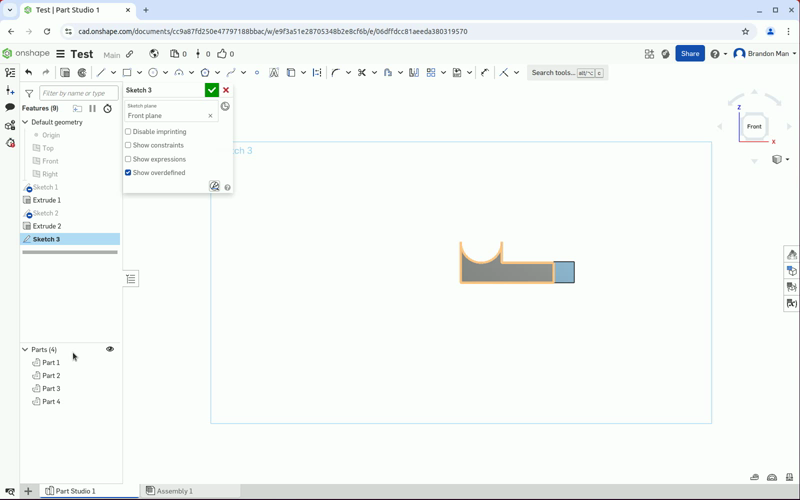
key(y)
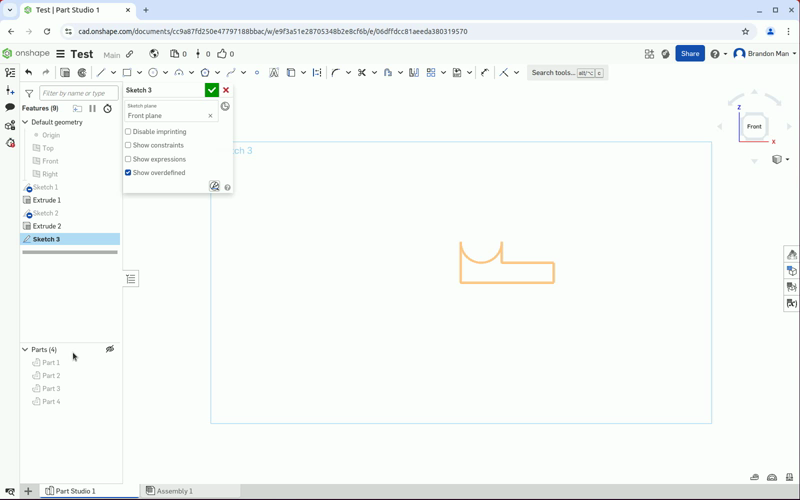
key(a)
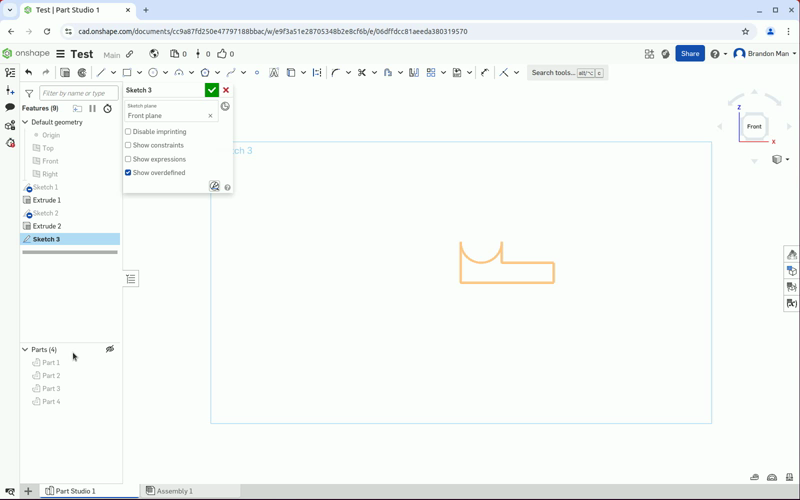
key_down(shift)
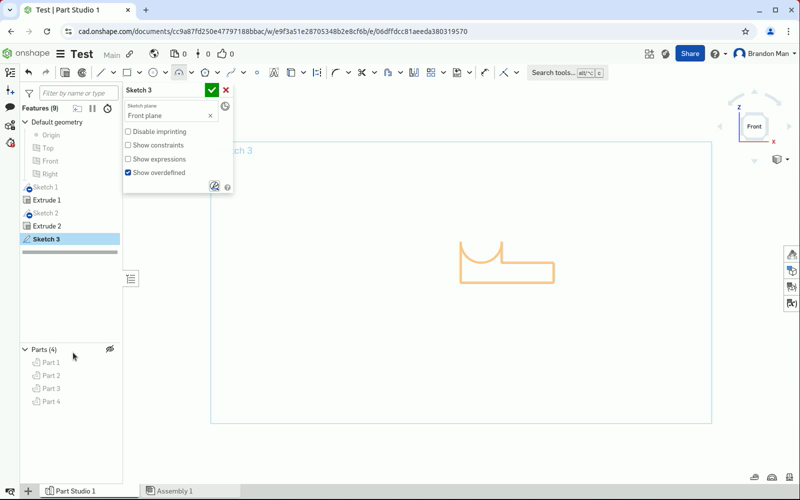
mouse_move(460, 241)
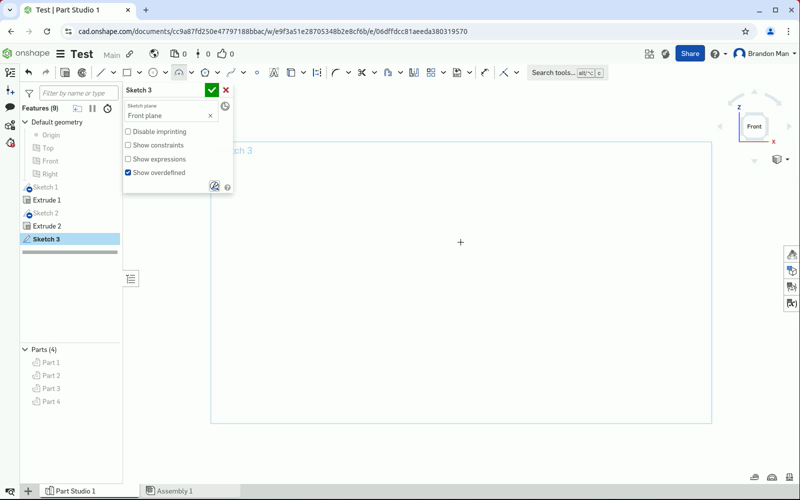
click(460, 241)
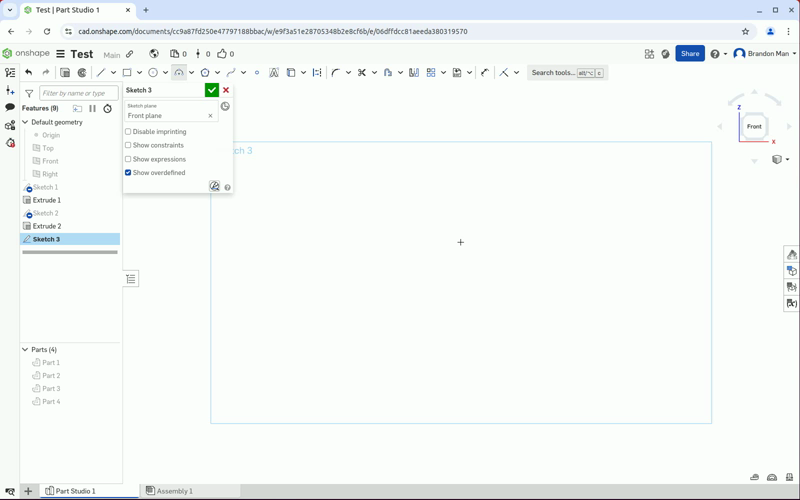
key_up(shift)
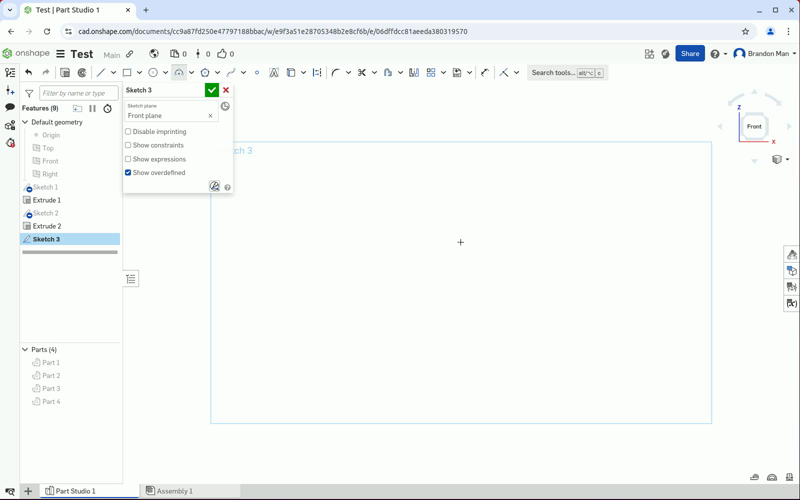
key_down(shift)
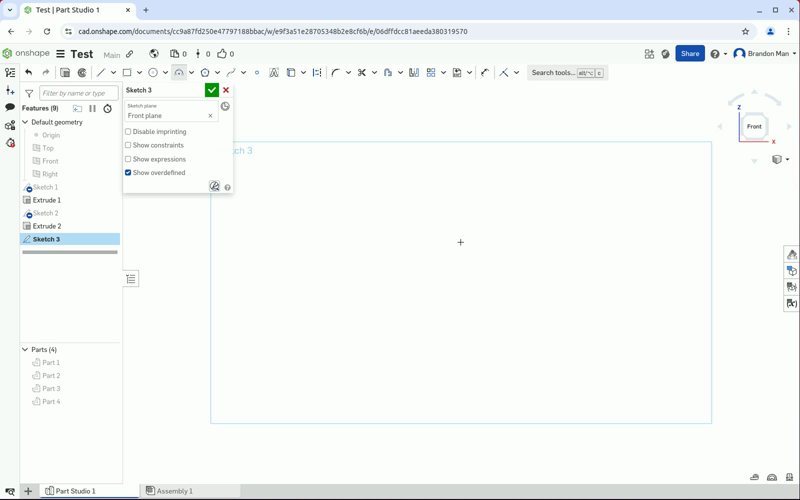
mouse_move(502, 241)
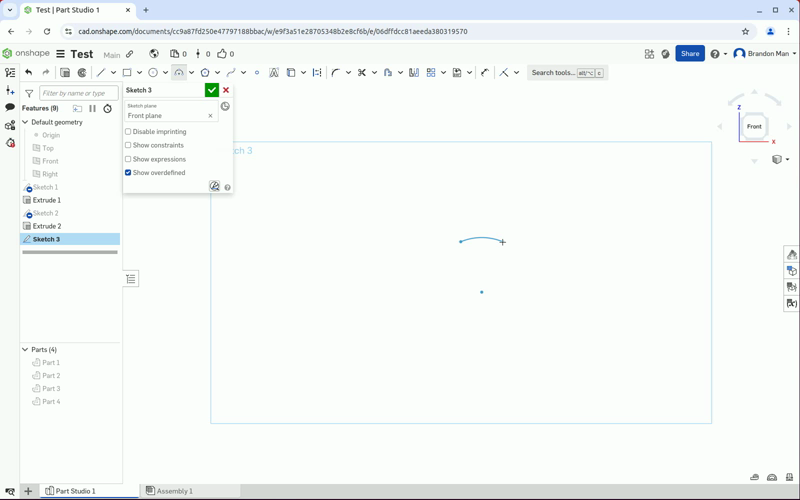
click(502, 241)
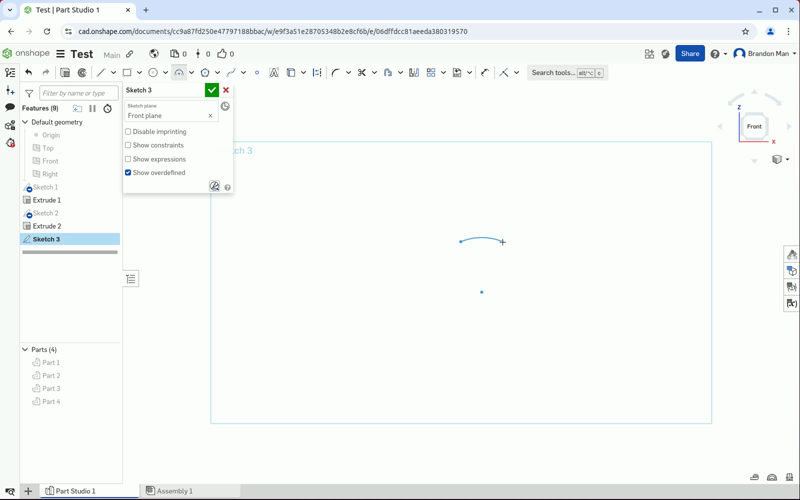
mouse_move(481, 262)
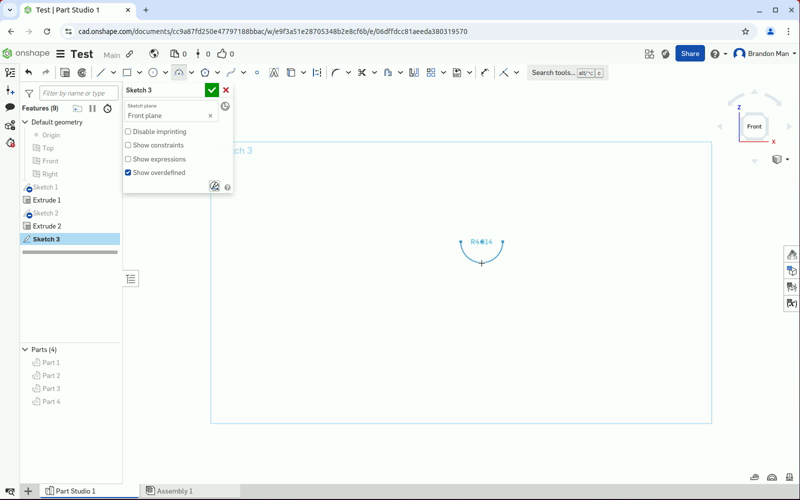
click(481, 262)
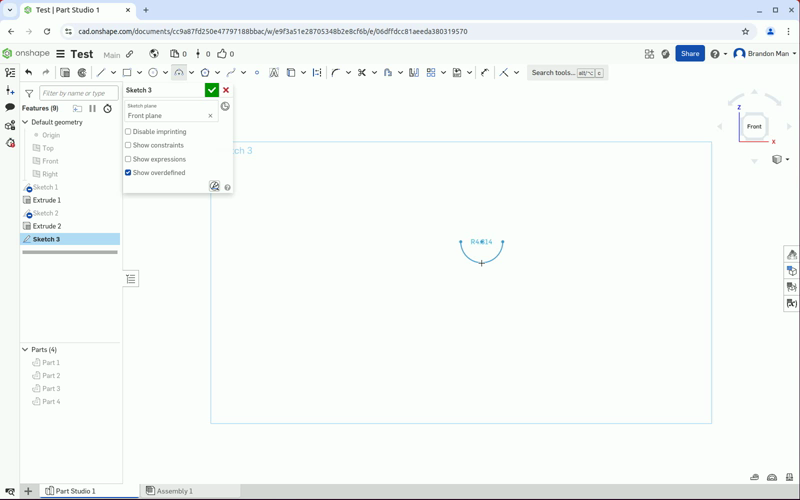
key_up(shift)
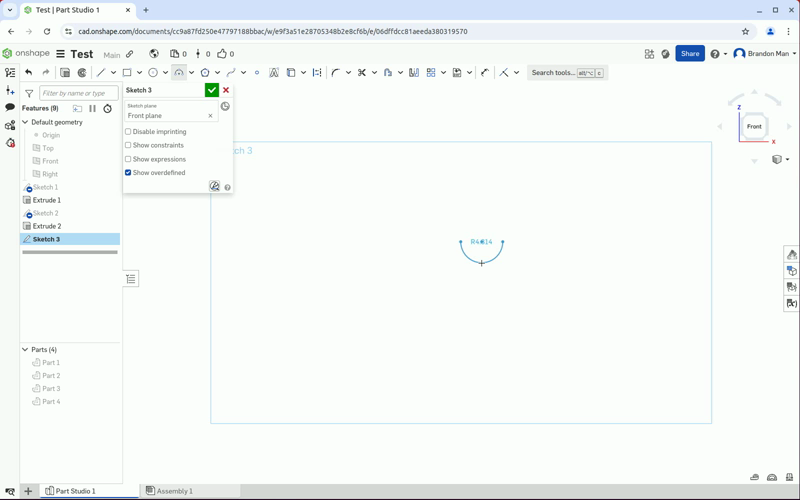
key(esc)
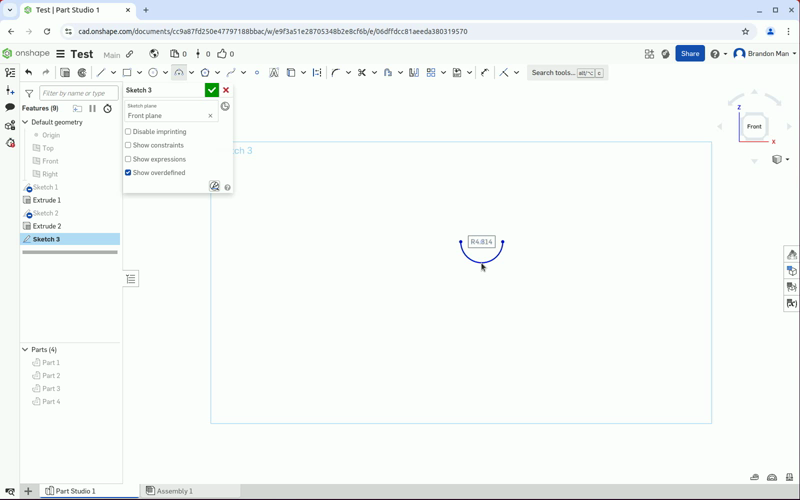
key(l)
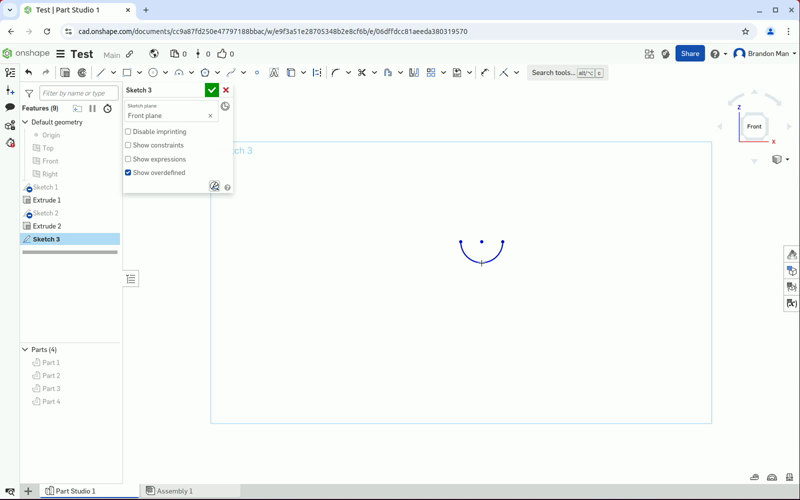
mouse_move(502, 241)
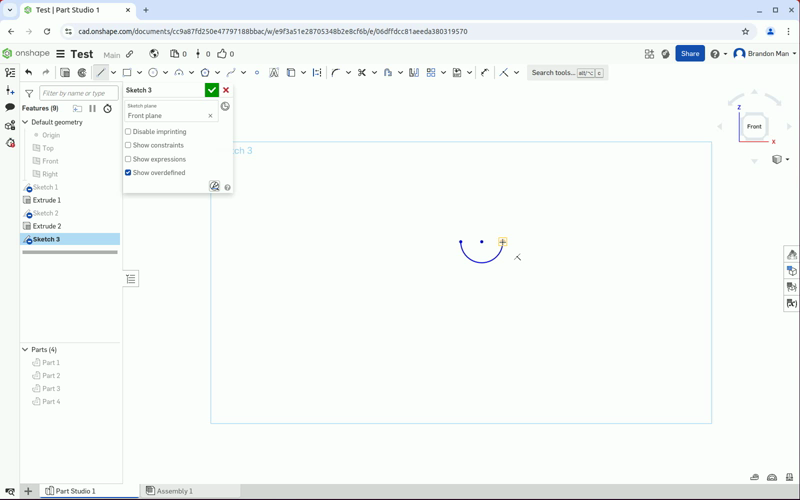
click(502, 241)
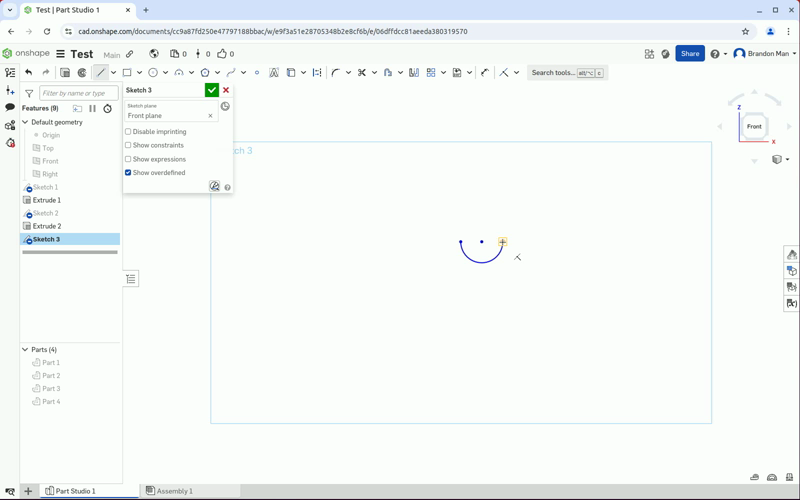
key_down(shift)
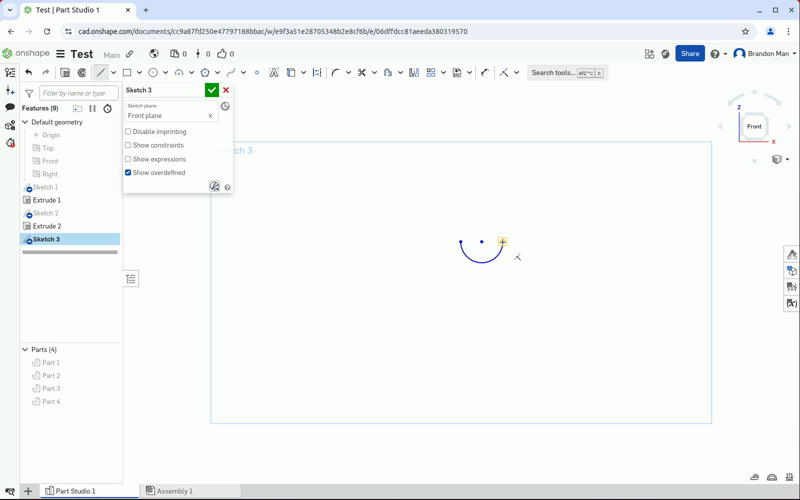
mouse_move(532, 241)
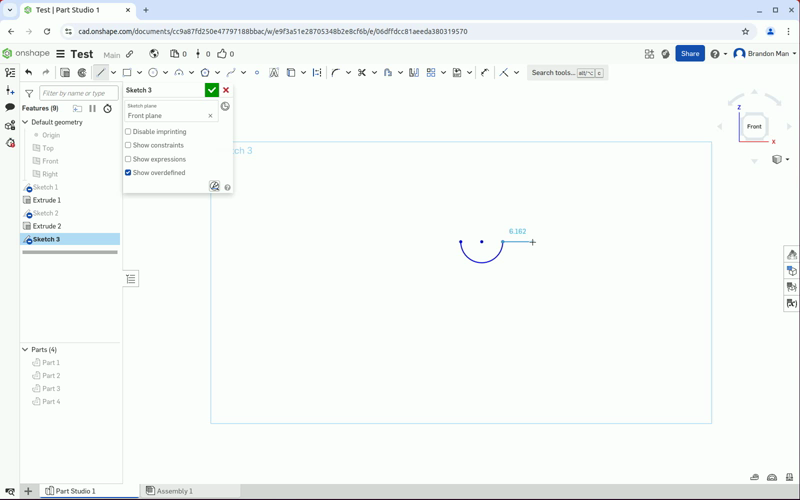
mouse_move(492, 241)
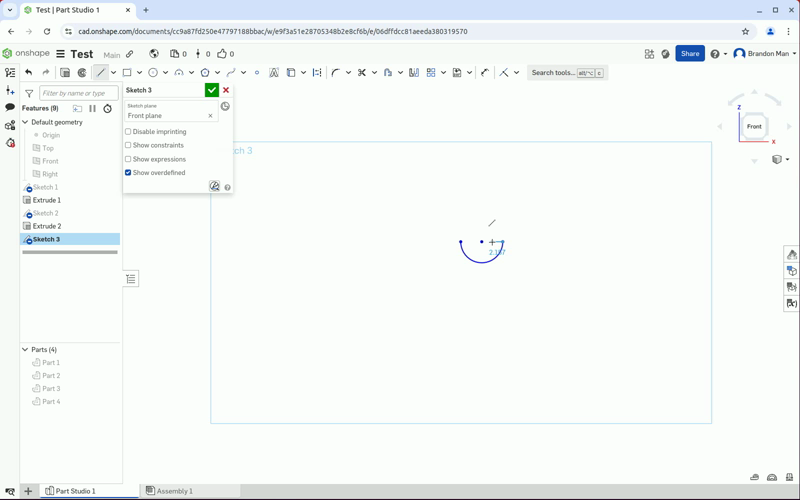
click(492, 241)
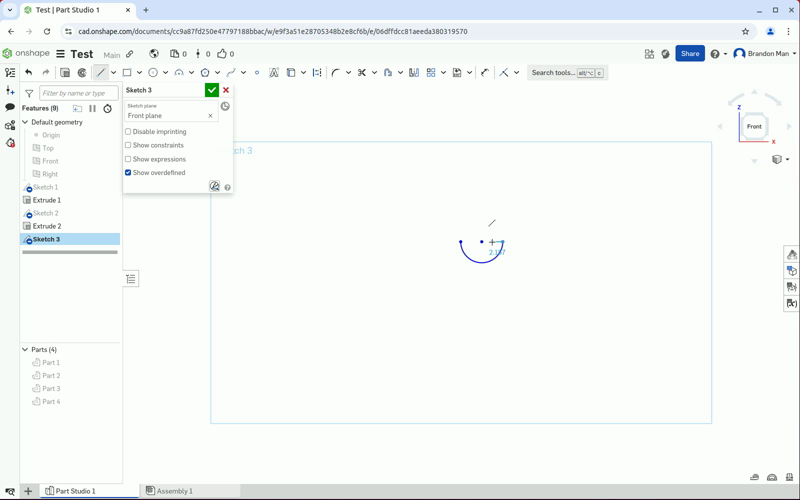
key_up(shift)
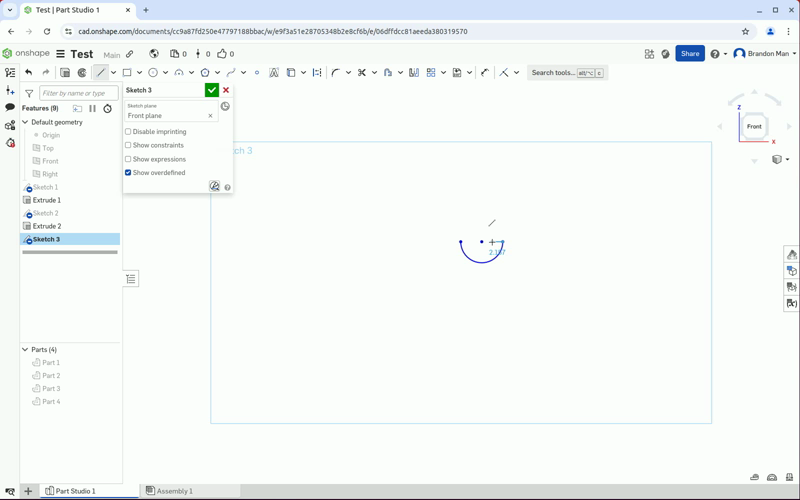
key(esc)
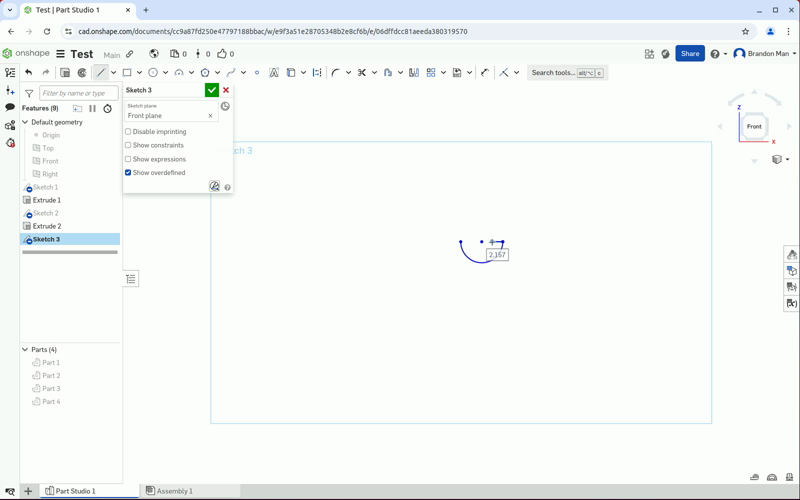
key(a)
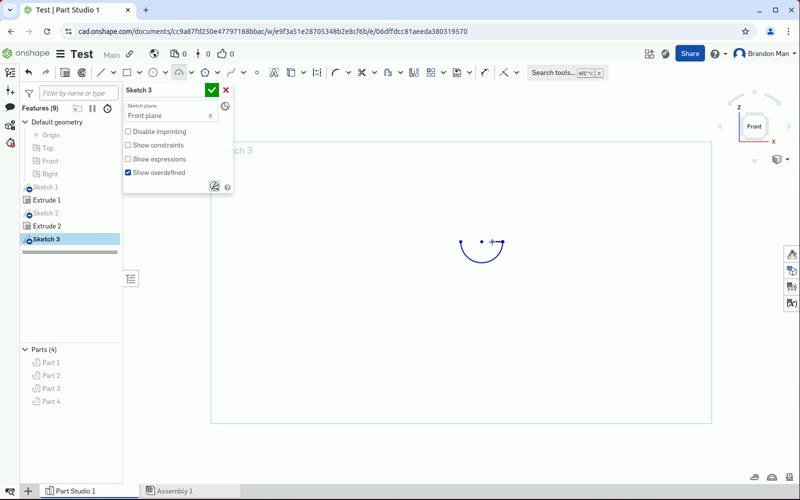
mouse_move(492, 241)
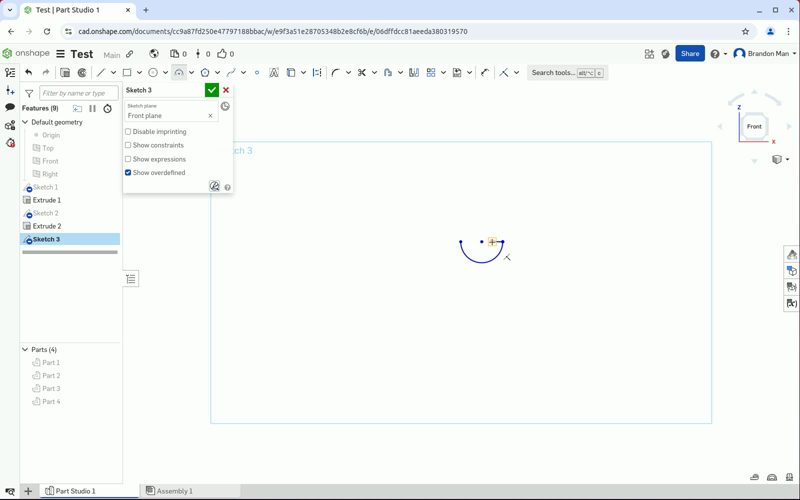
click(492, 241)
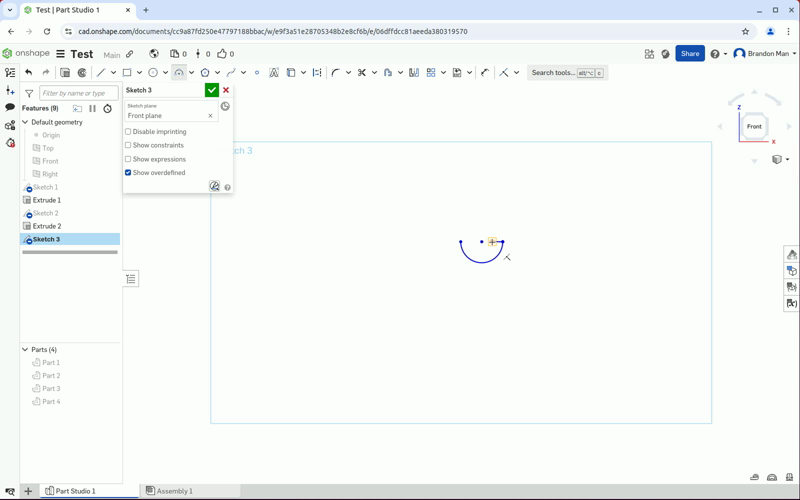
key_down(shift)
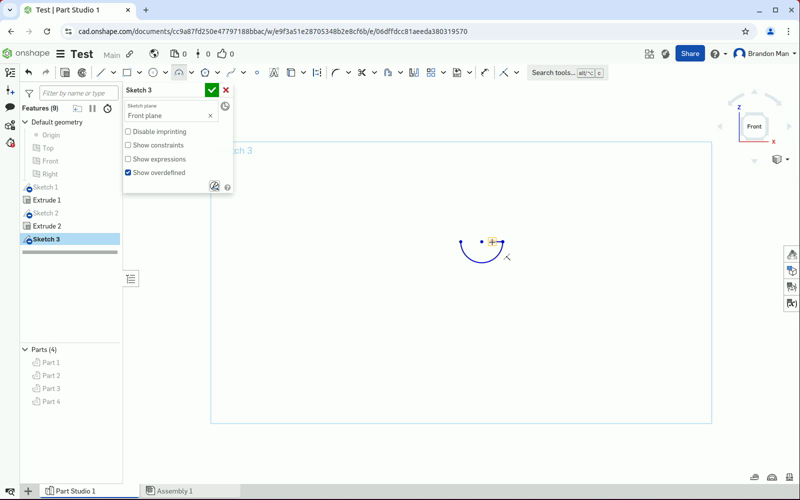
mouse_move(471, 241)
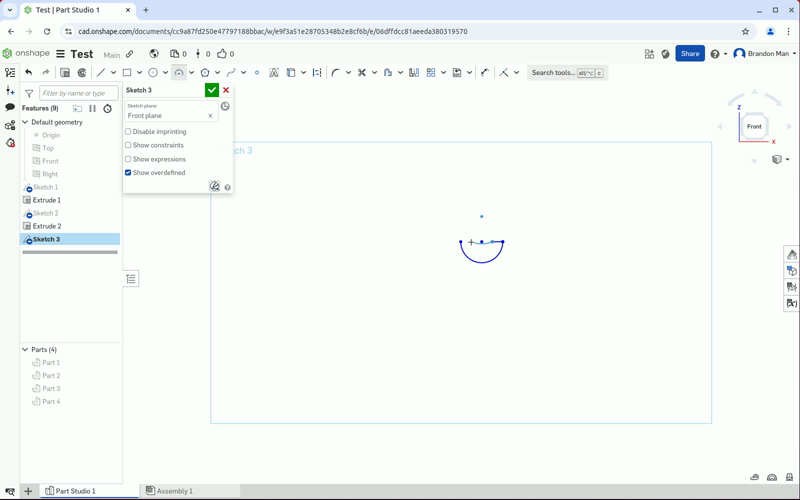
click(471, 241)
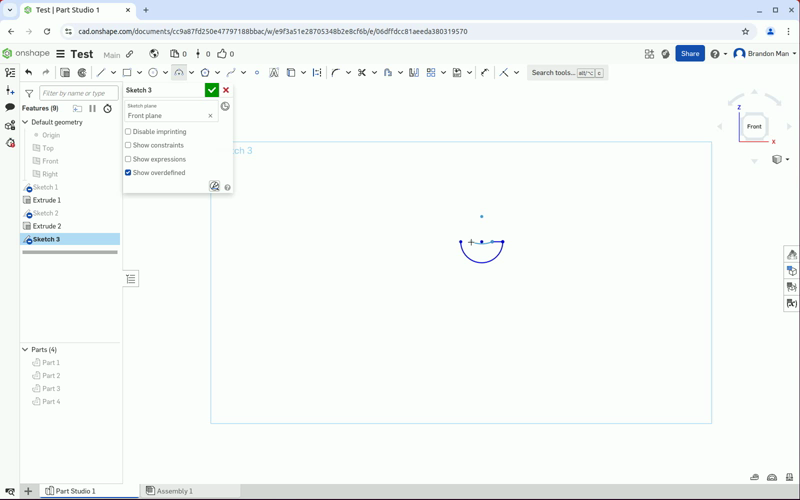
mouse_move(481, 252)
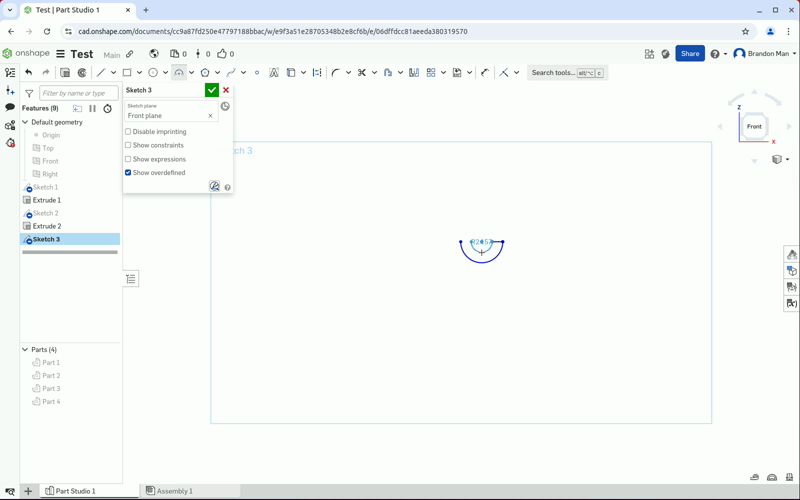
click(481, 252)
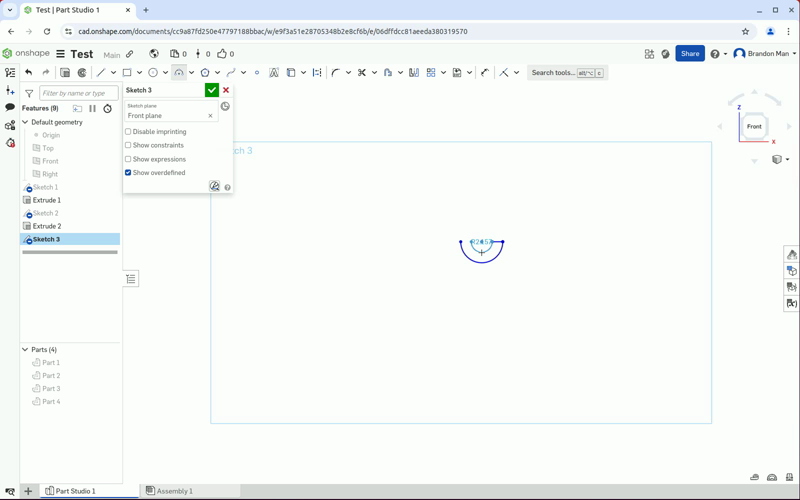
key_up(shift)
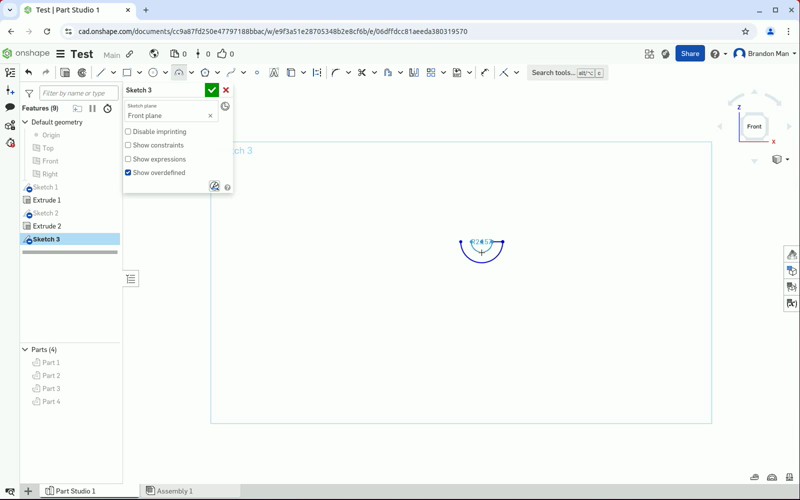
key(esc)
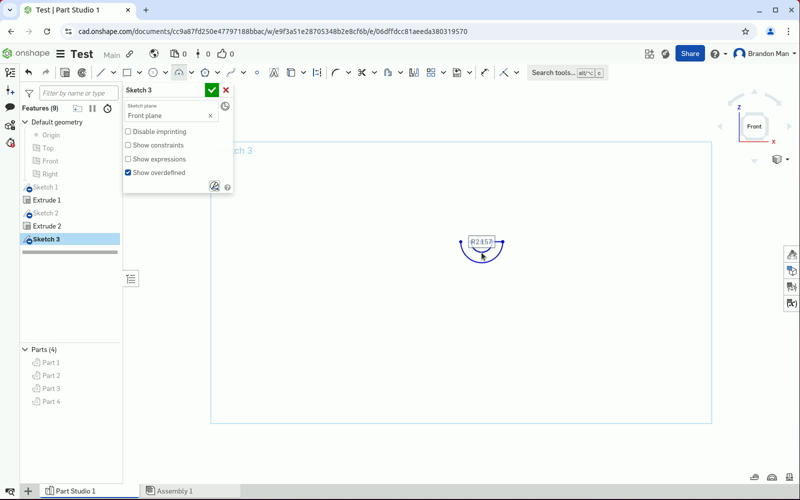
key(l)
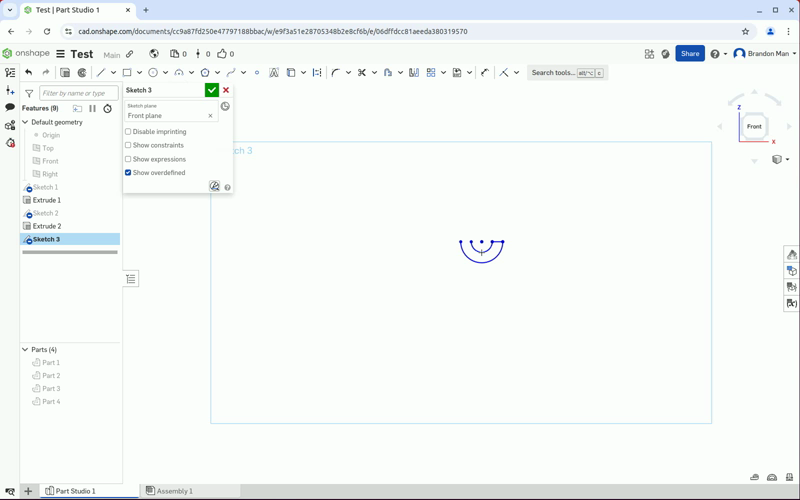
mouse_move(471, 241)
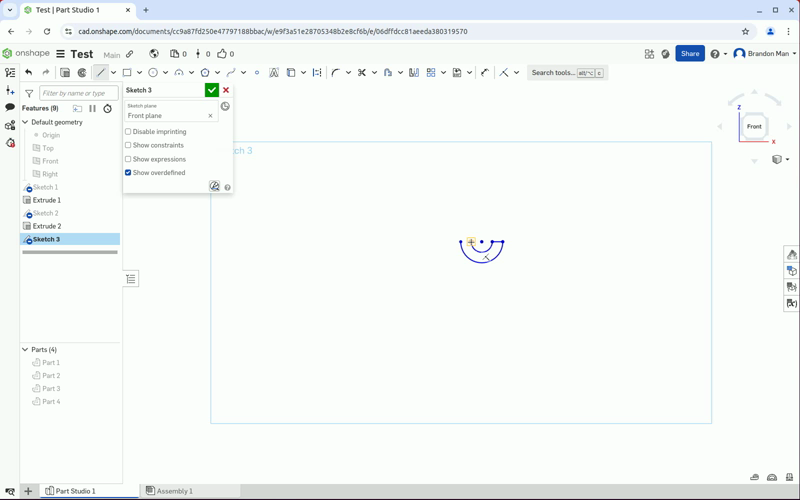
click(471, 241)
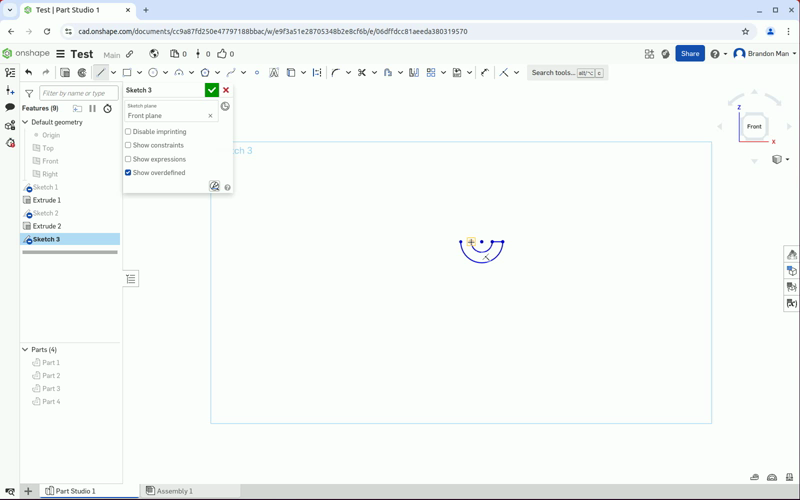
mouse_move(501, 241)
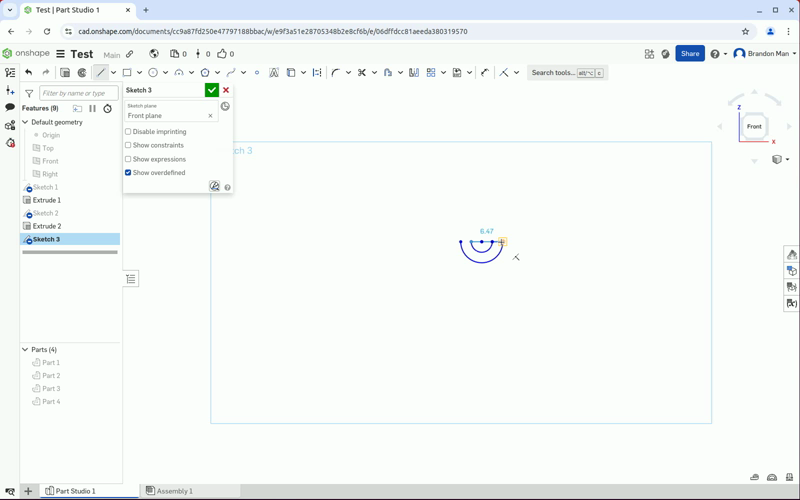
key_down(shift)
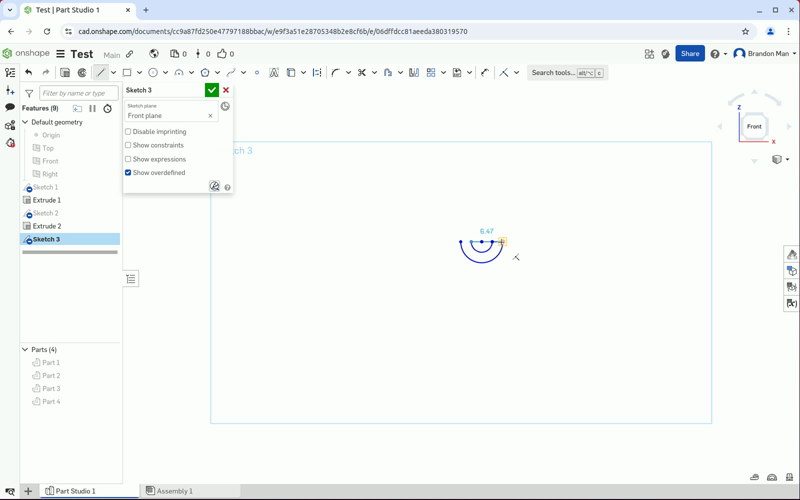
mouse_move(460, 241)
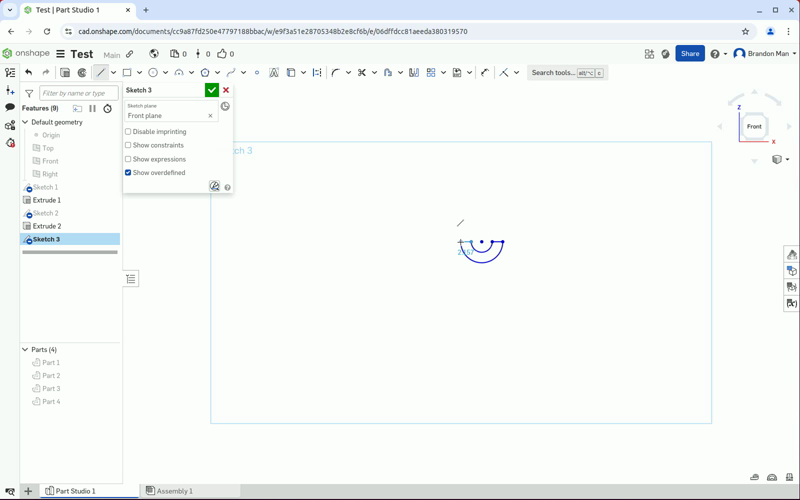
key_up(shift)
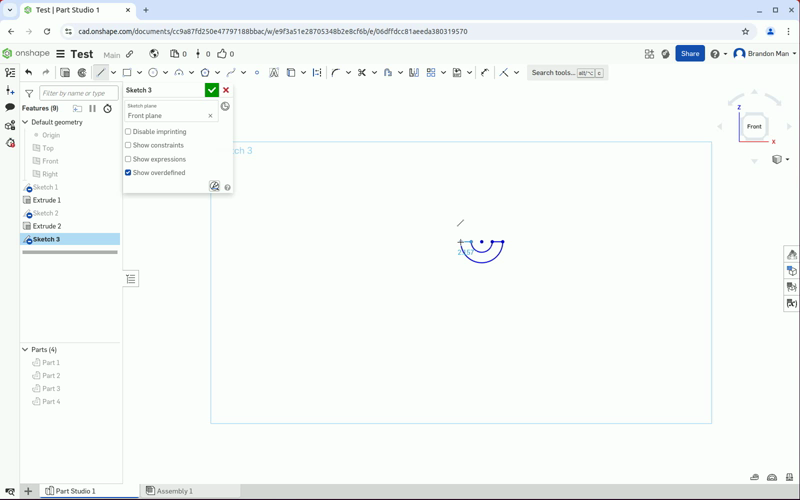
click(460, 241)
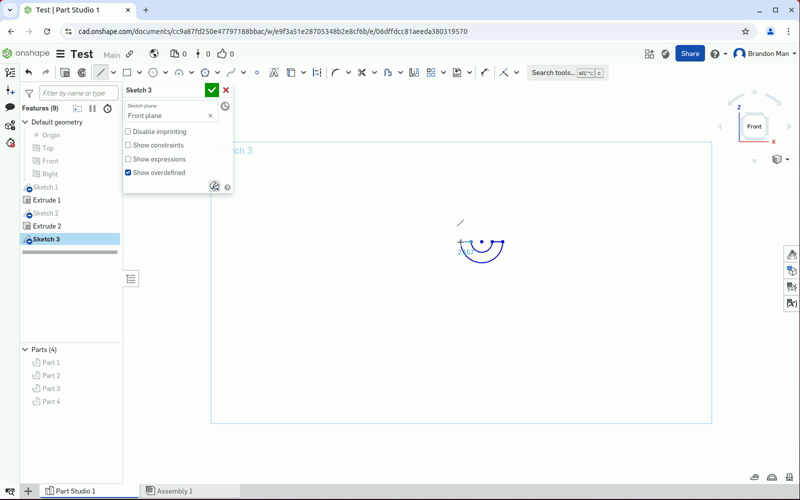
key(esc)
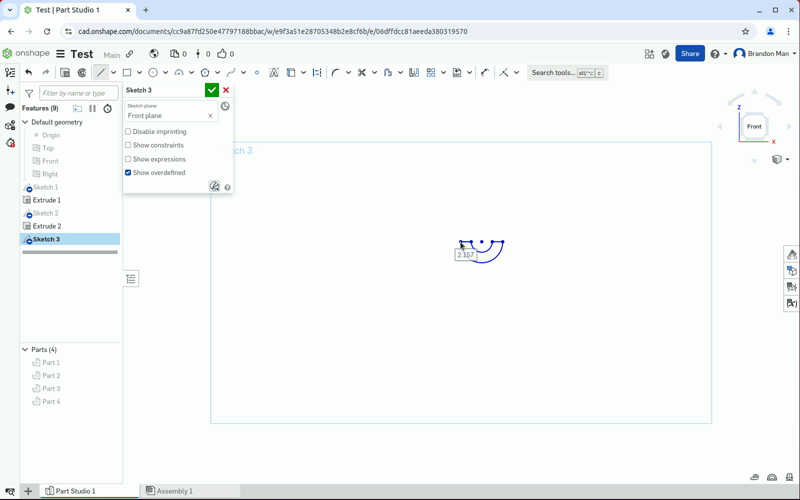
mouse_move(473, 244)
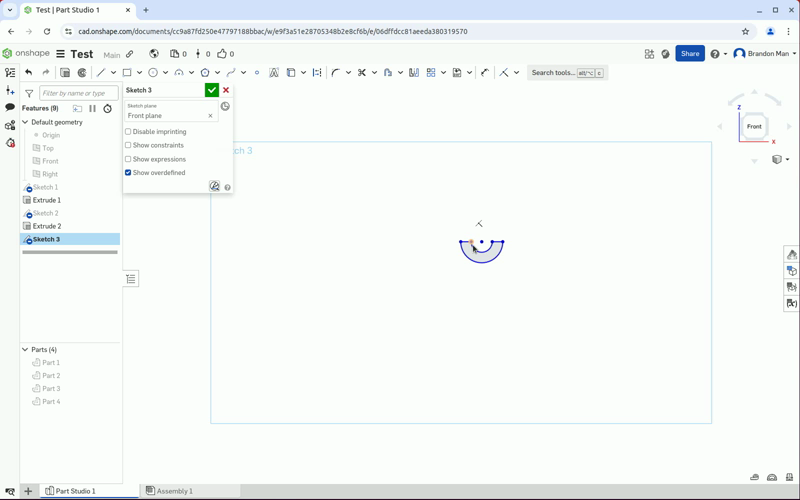
scroll(6)
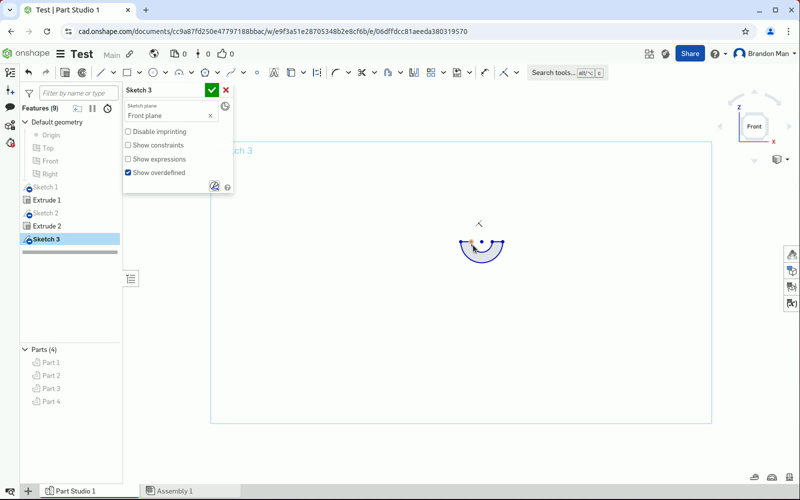
scroll(6)
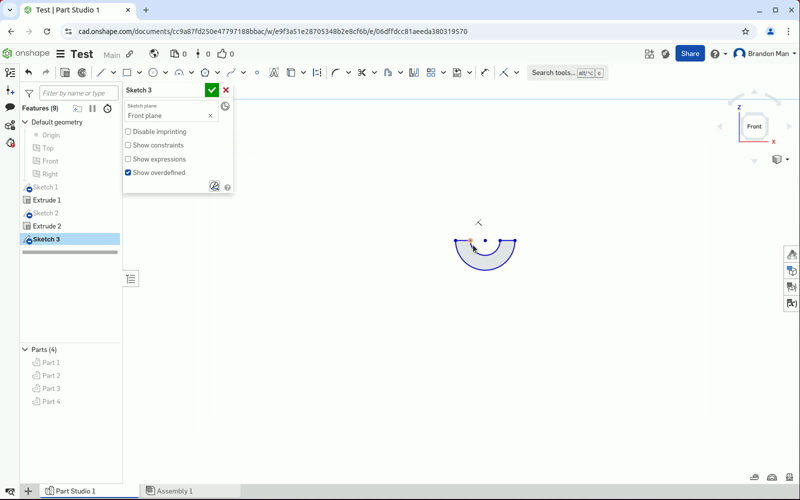
scroll(6)
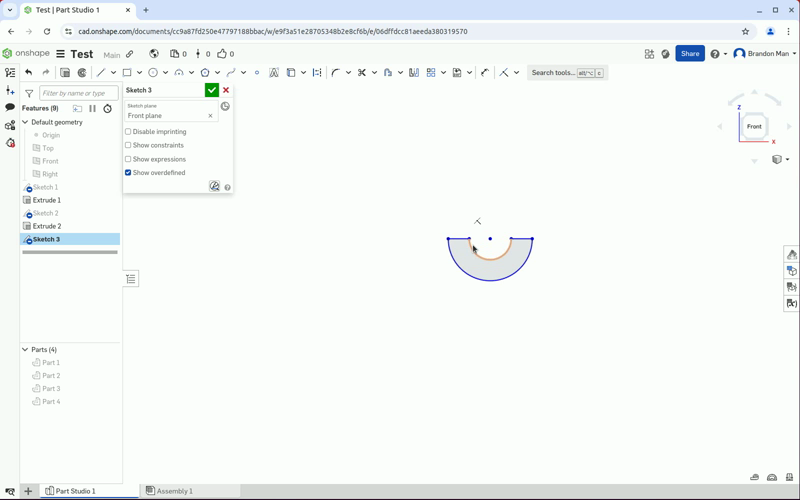
scroll(6)
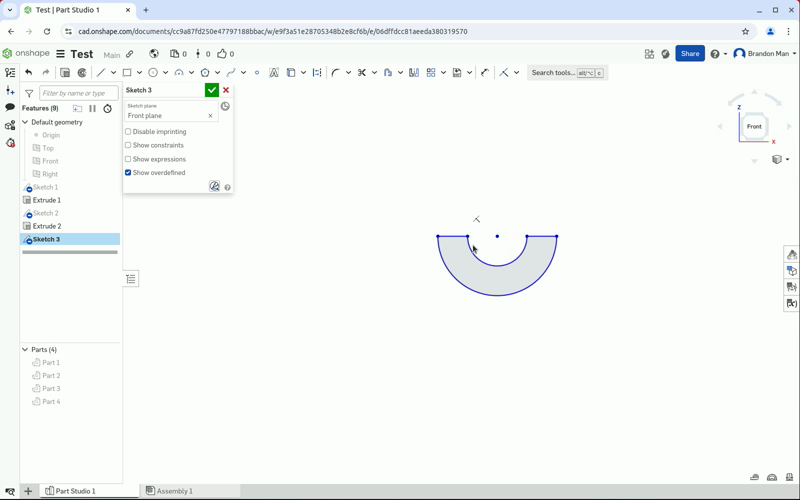
scroll(6)
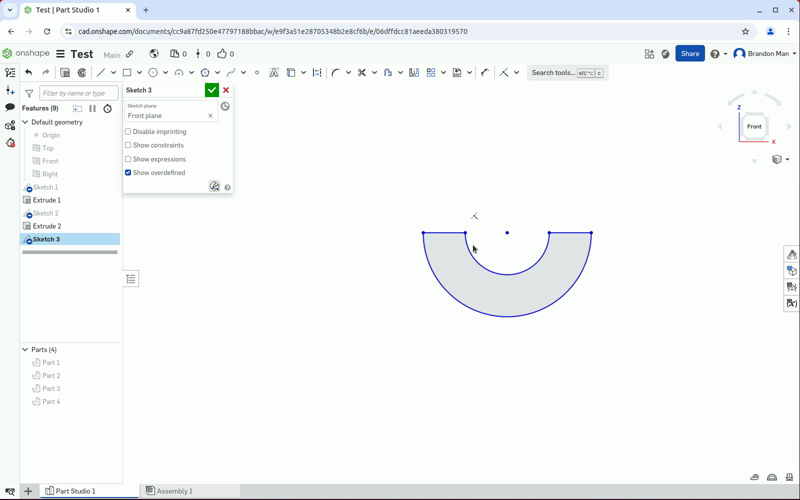
scroll(6)
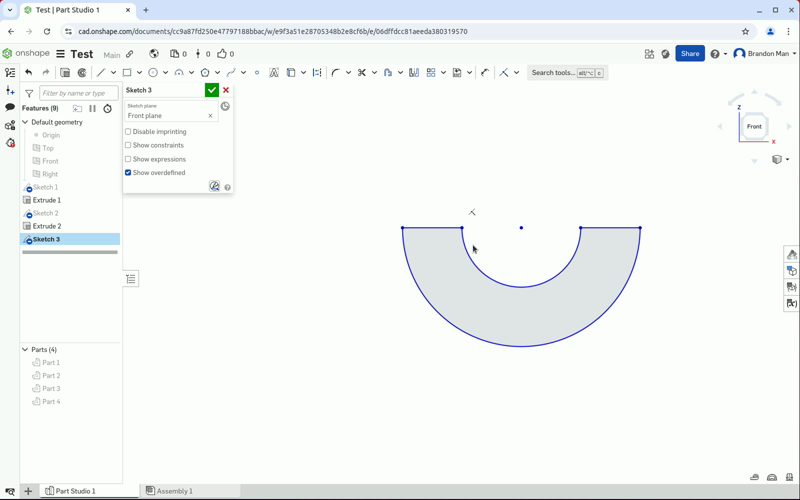
scroll(6)
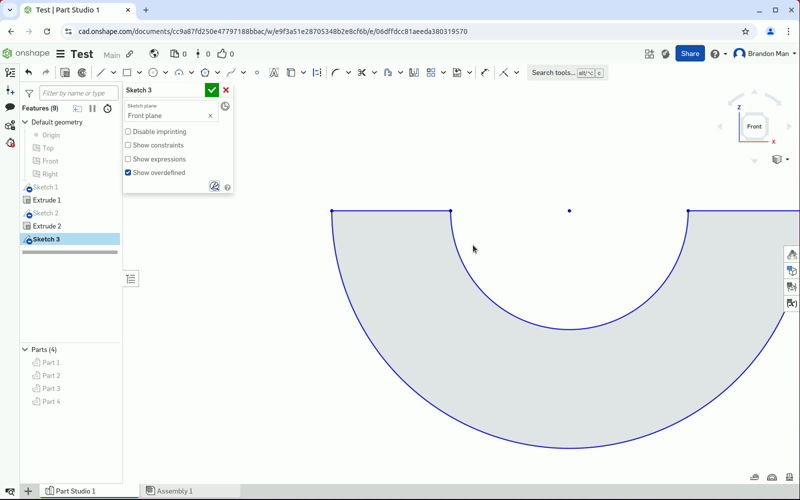
click(473, 244)
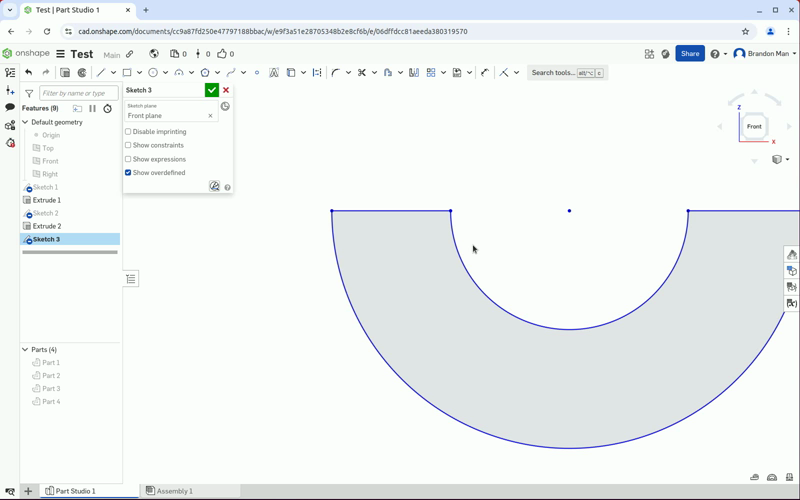
scroll(-6)
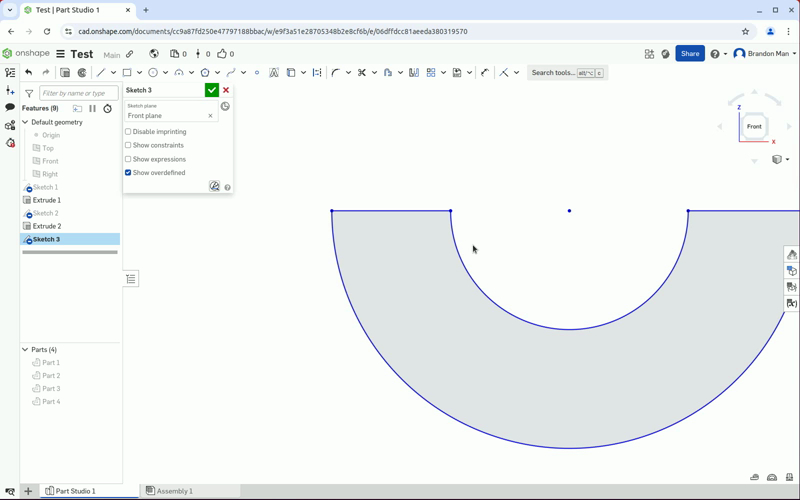
scroll(-6)
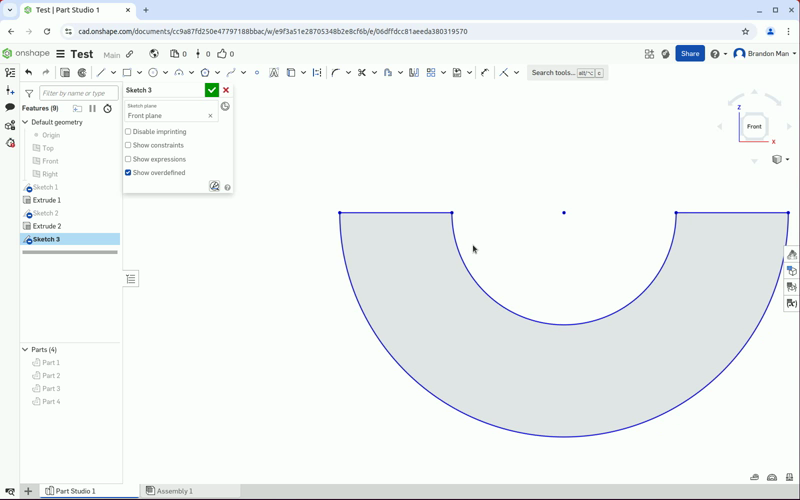
scroll(-6)
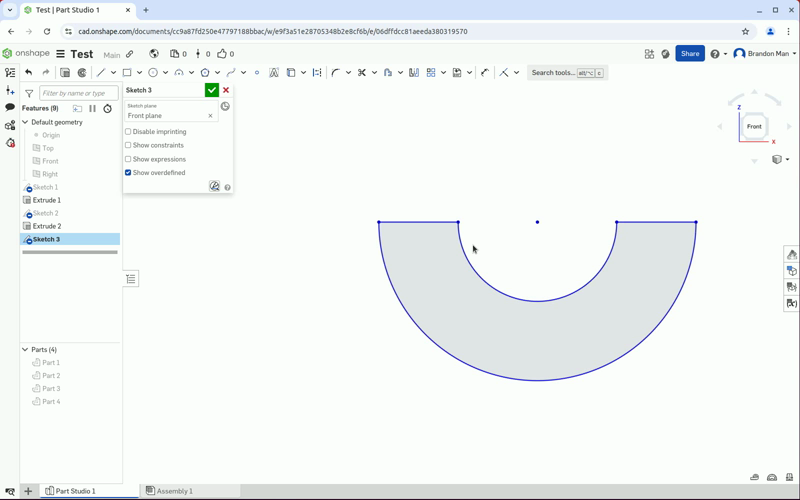
scroll(-6)
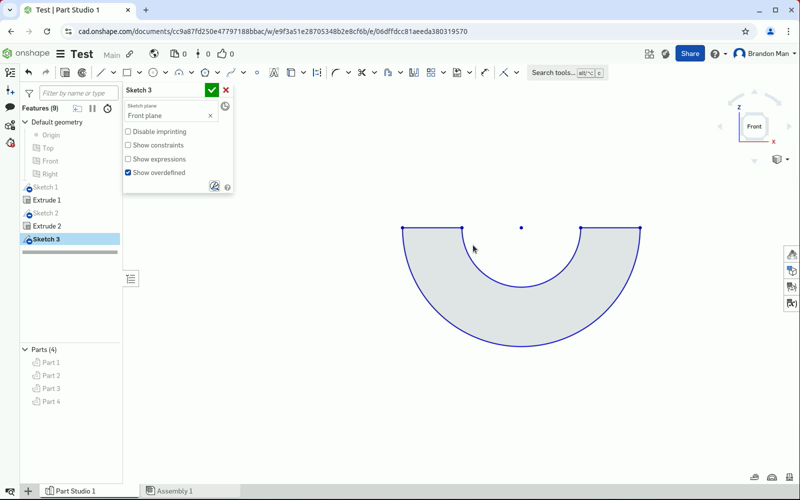
scroll(-6)
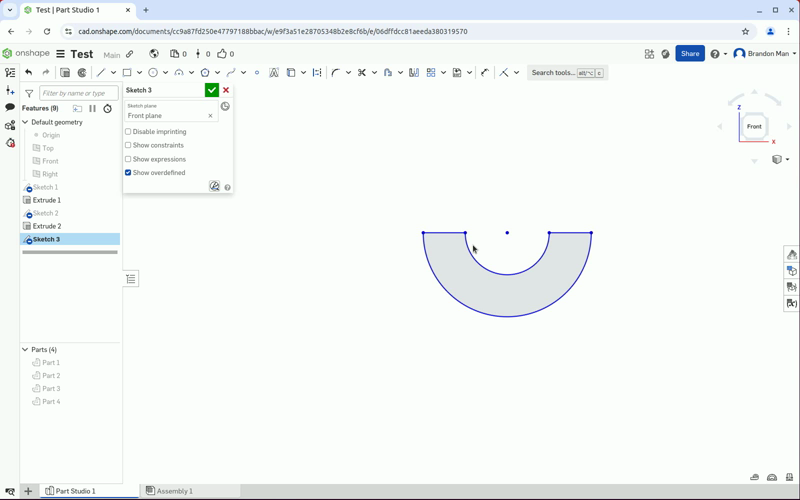
scroll(-6)
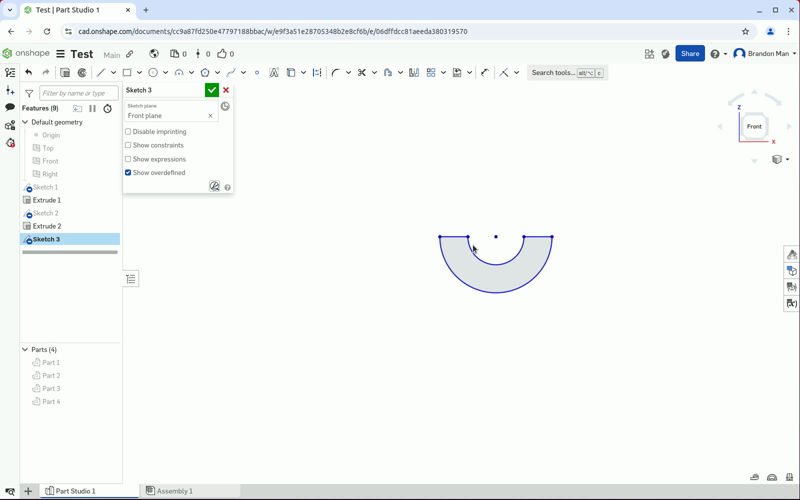
scroll(-6)
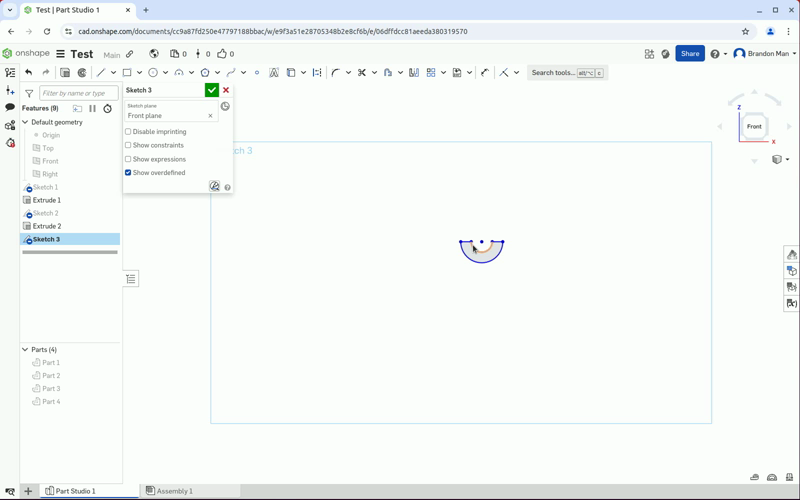
mouse_move(73, 352)
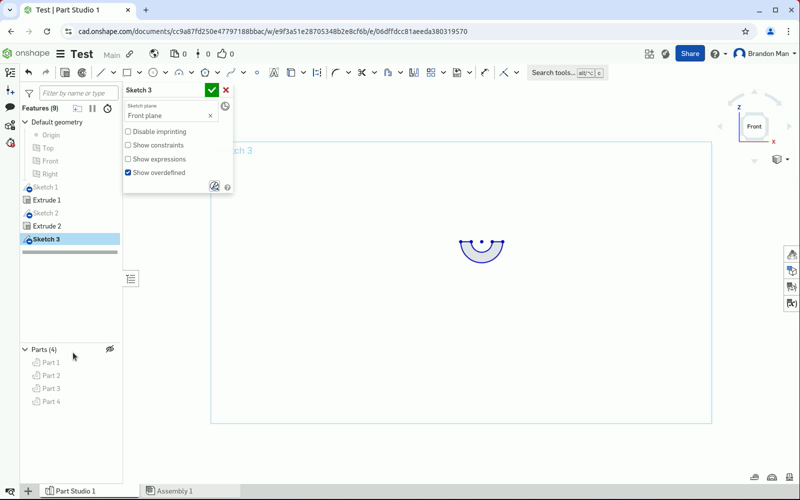
key(shift+y)
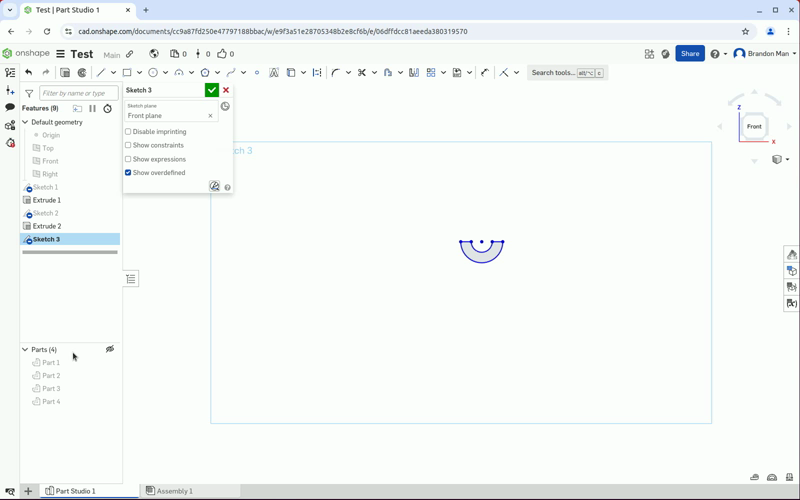
key(shift+e)
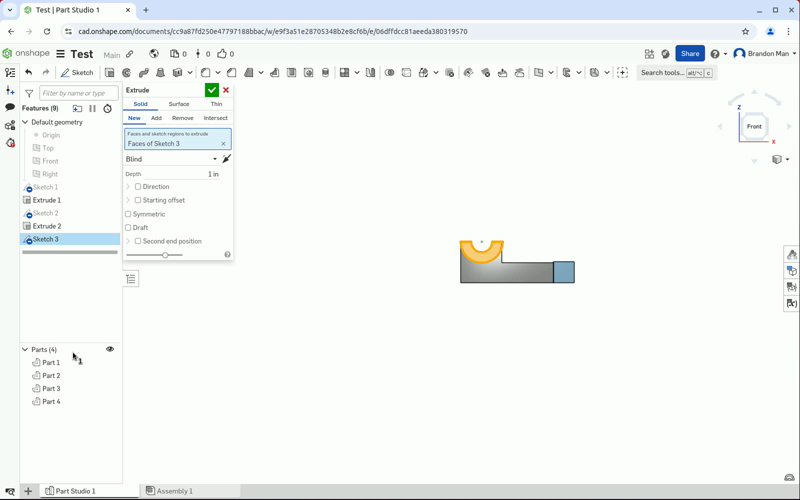
mouse_move(143, 106)
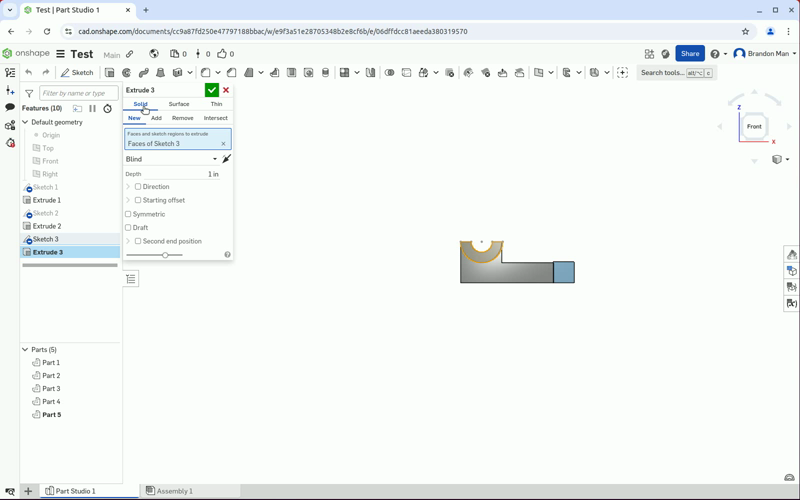
click(143, 106)
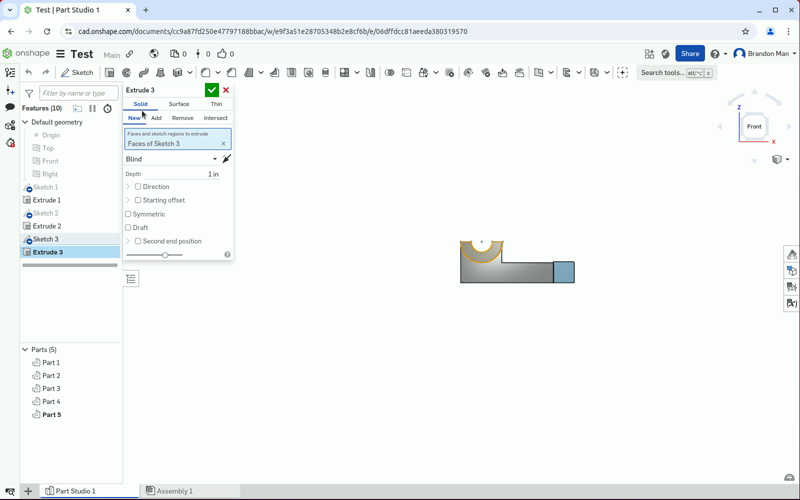
mouse_move(137, 120)
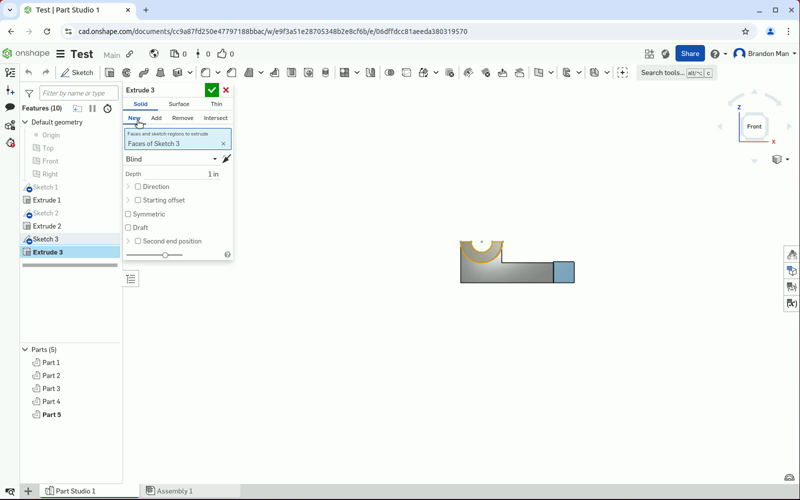
click(137, 120)
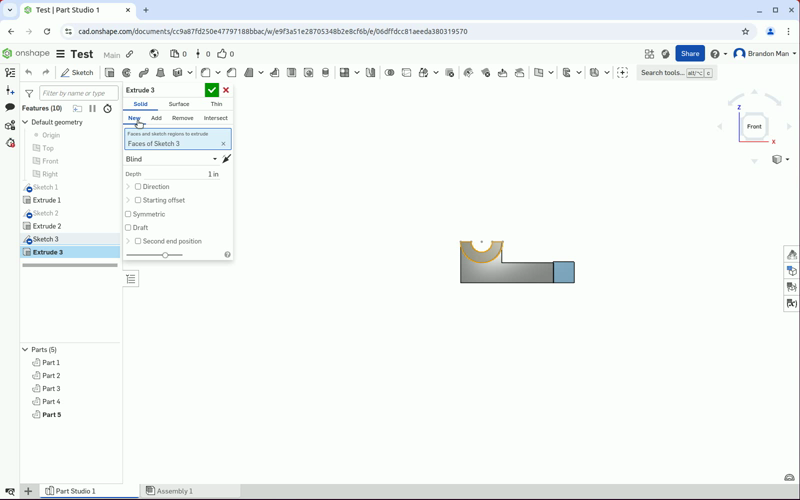
key(tab, 4)
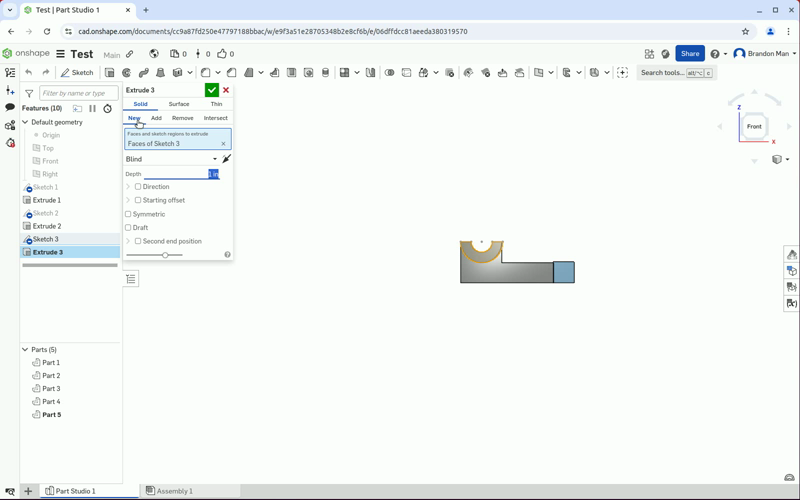
text(8.425)
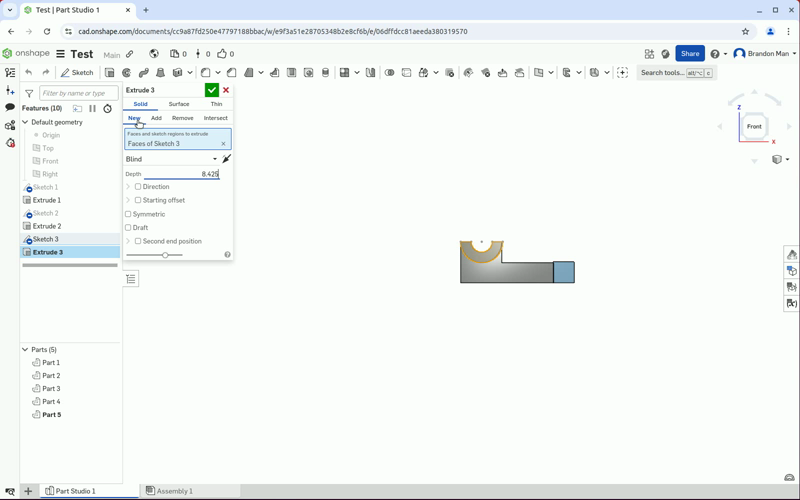
key(enter)
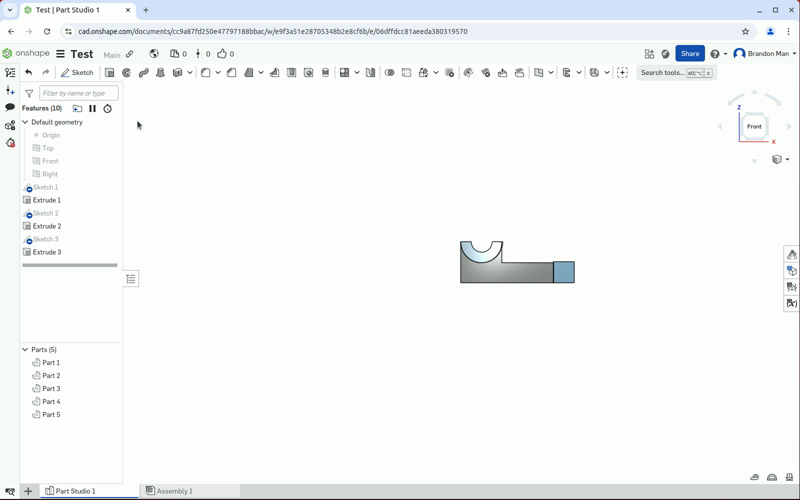
key(shift+h)
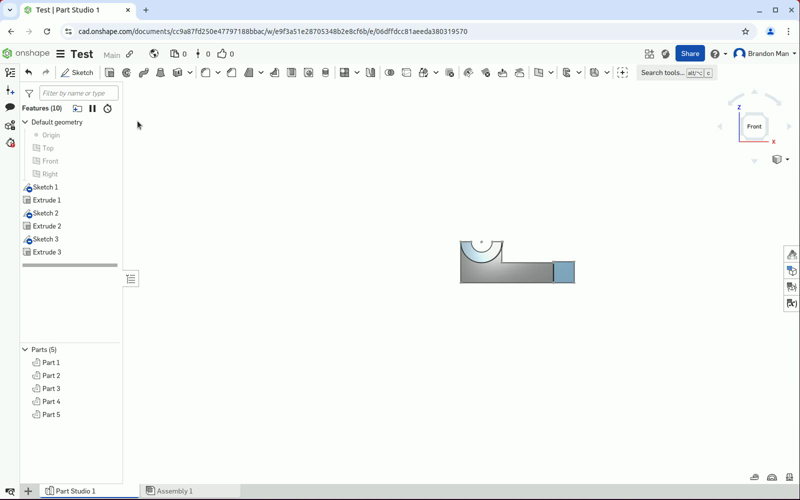
key(shift+h)
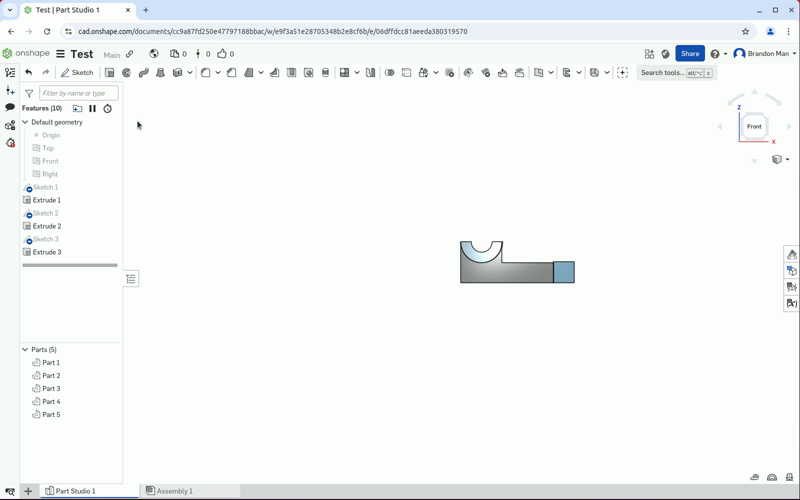
mouse_move(73, 189)
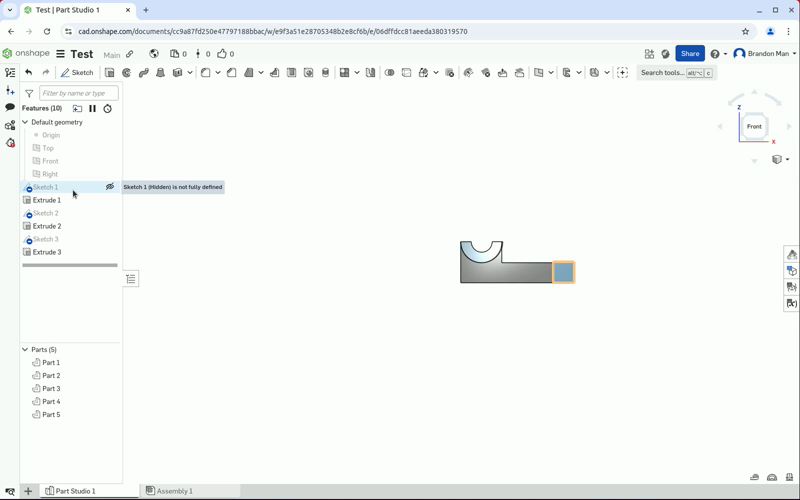
click(73, 189)
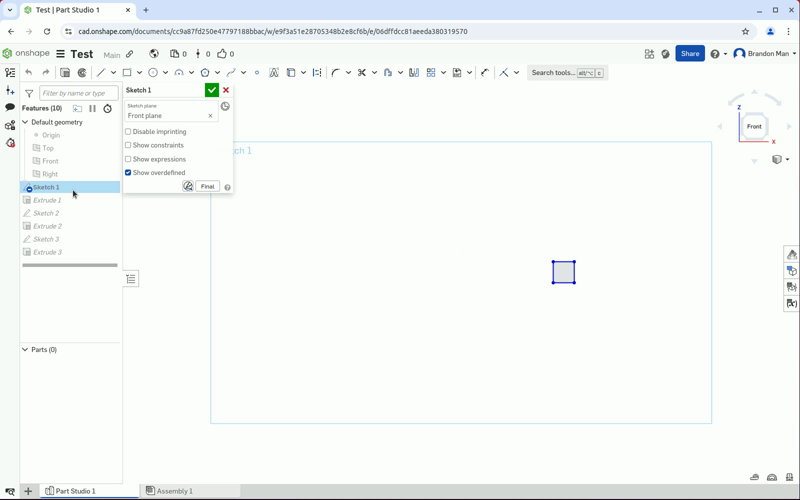
mouse_move(229, 92)
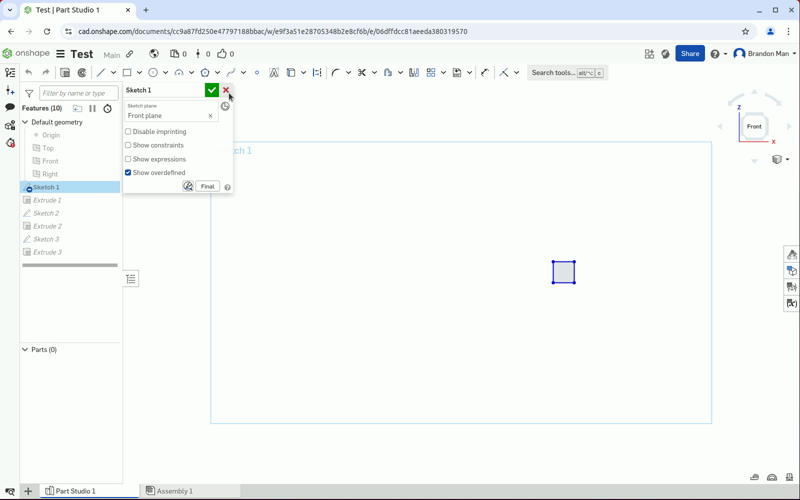
click(229, 92)
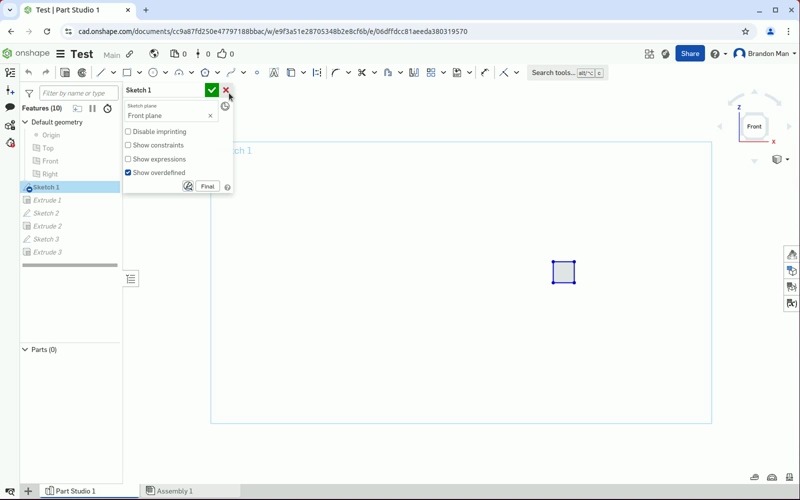
key(shift+s)
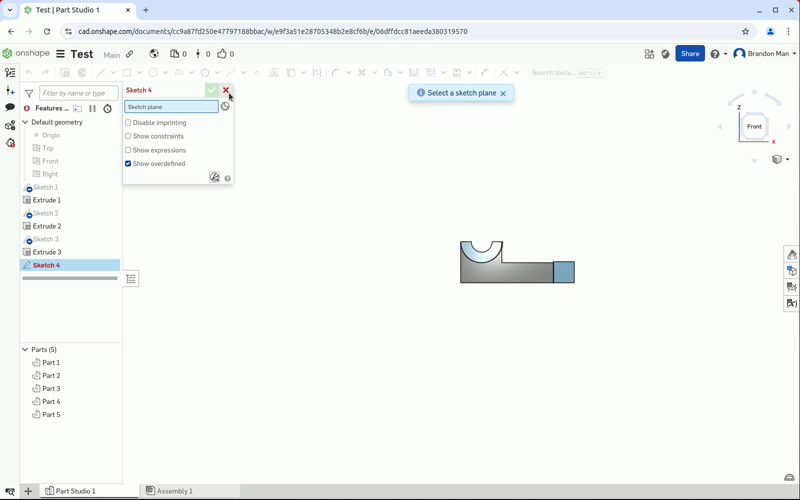
mouse_move(73, 163)
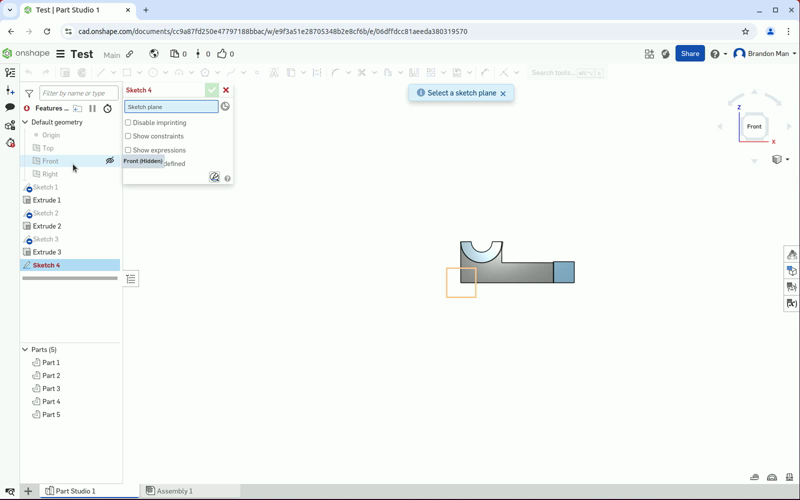
click(73, 163)
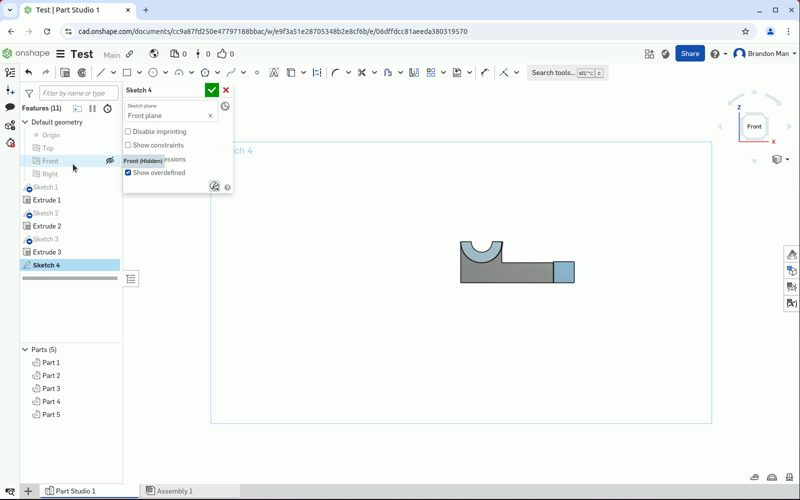
mouse_move(73, 352)
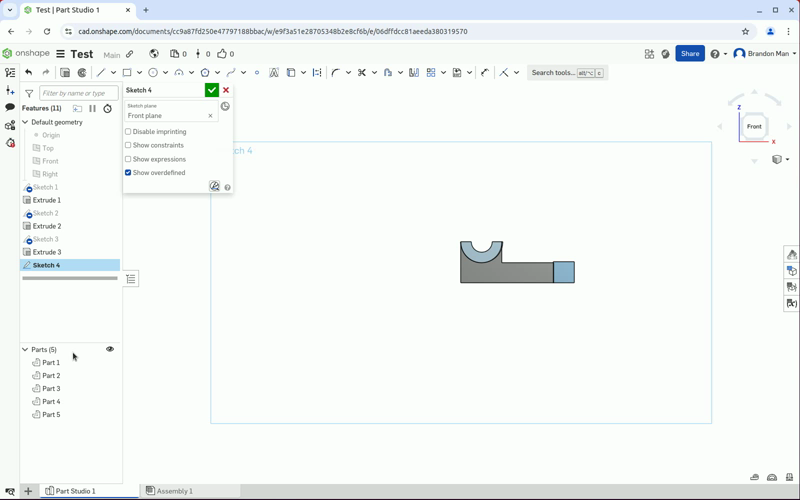
key(y)
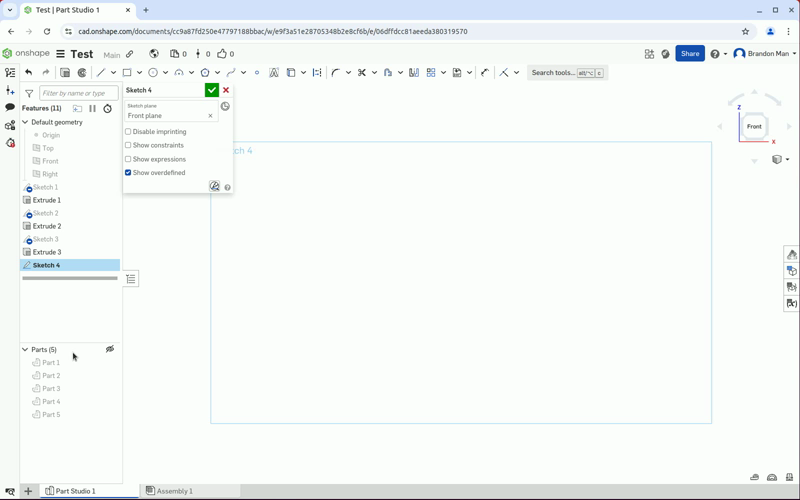
key(l)
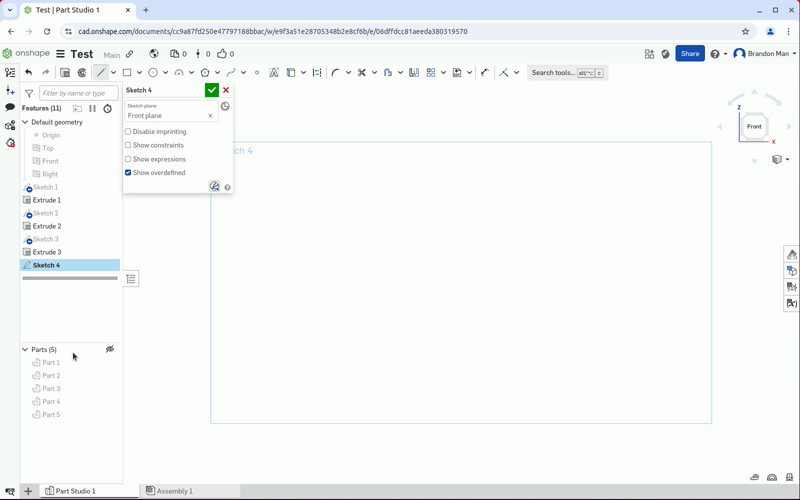
key_down(shift)
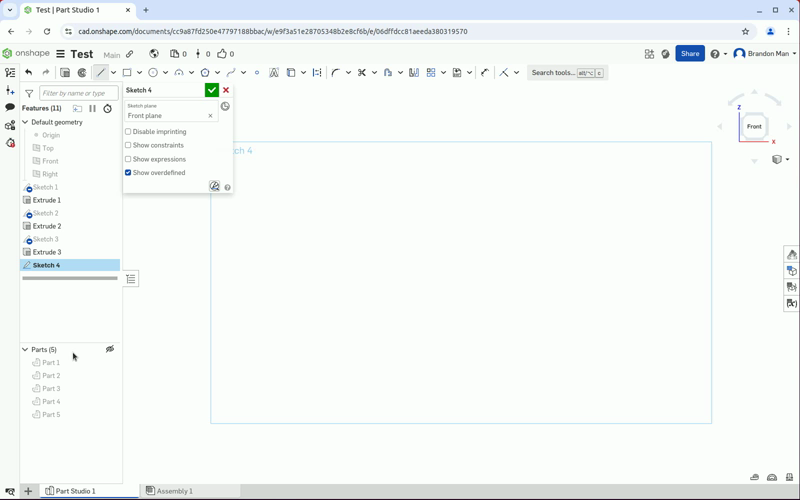
mouse_move(460, 241)
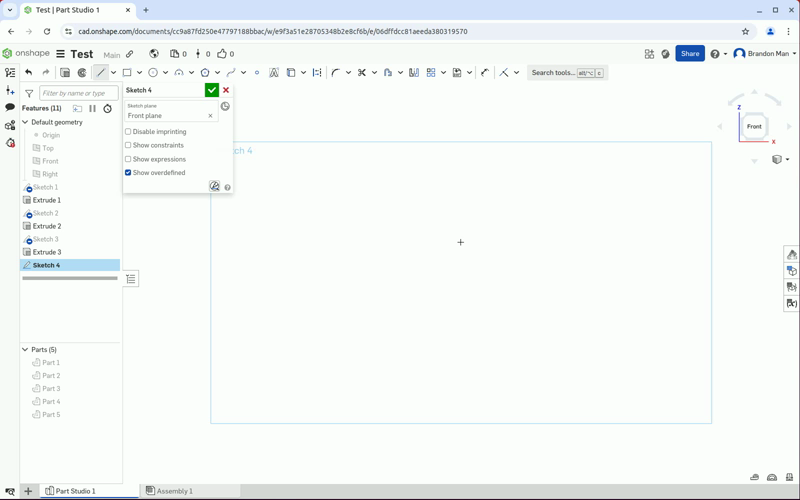
click(460, 241)
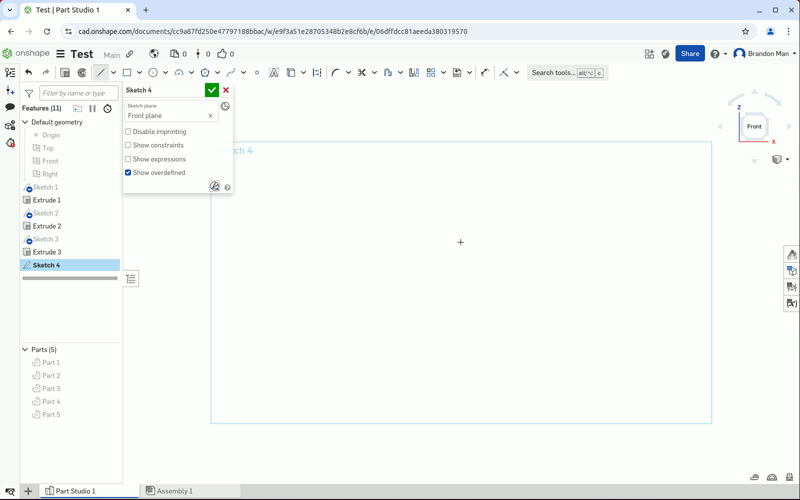
key_up(shift)
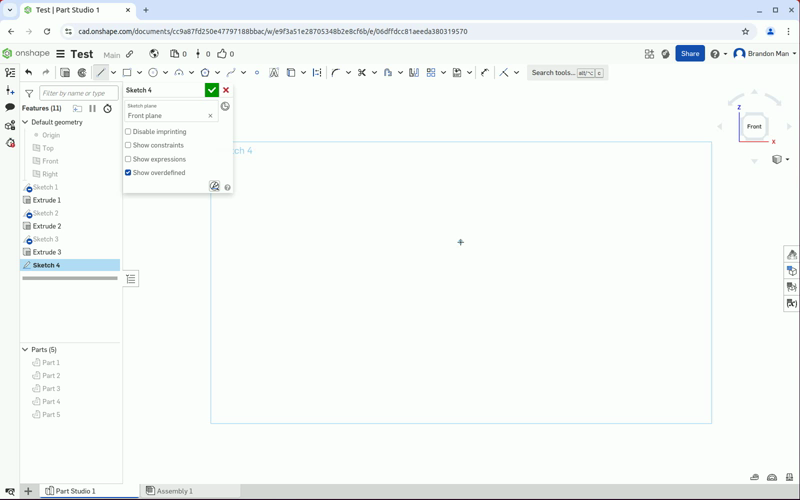
key_down(shift)
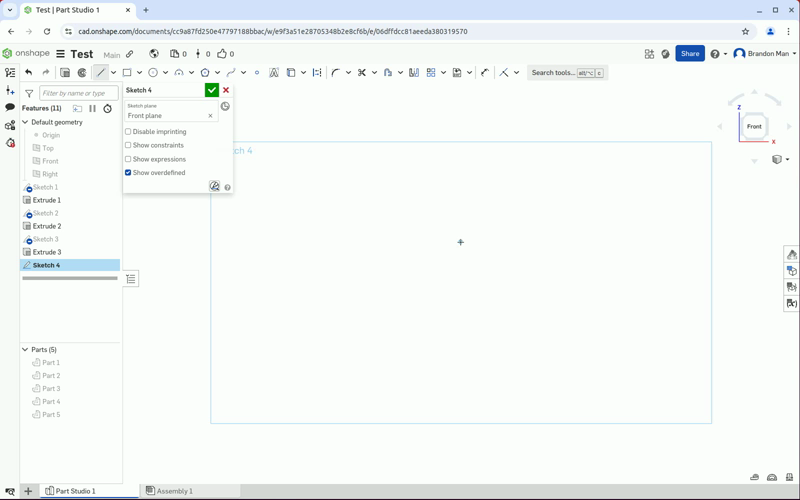
mouse_move(490, 241)
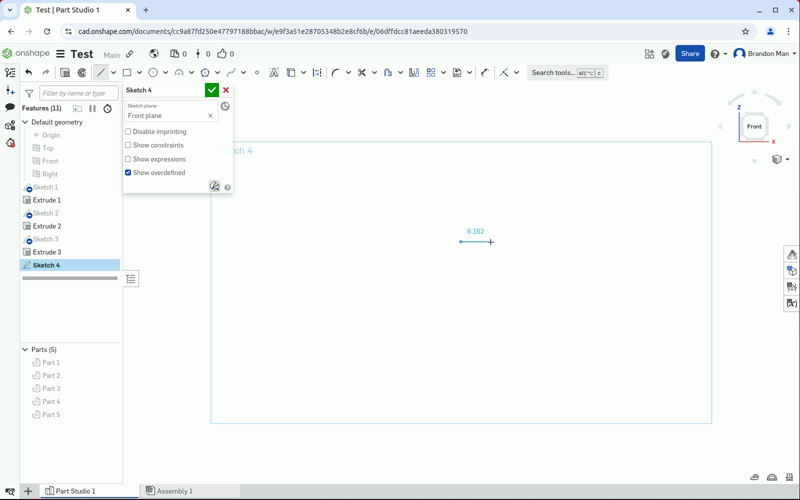
mouse_move(471, 241)
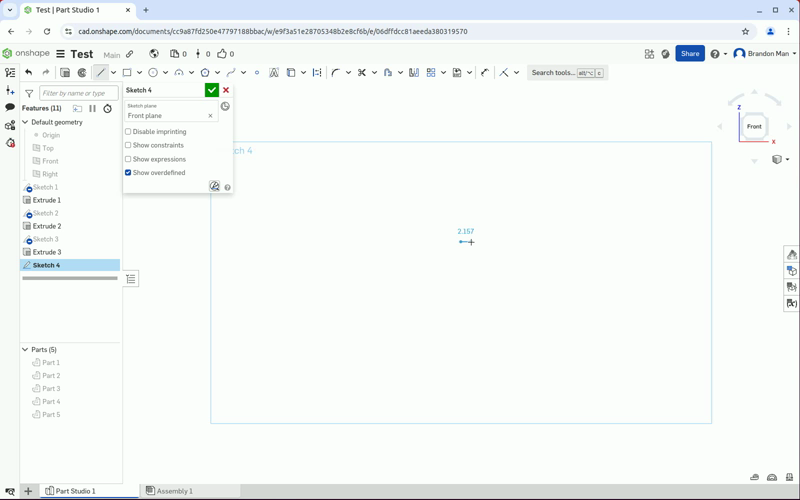
click(471, 241)
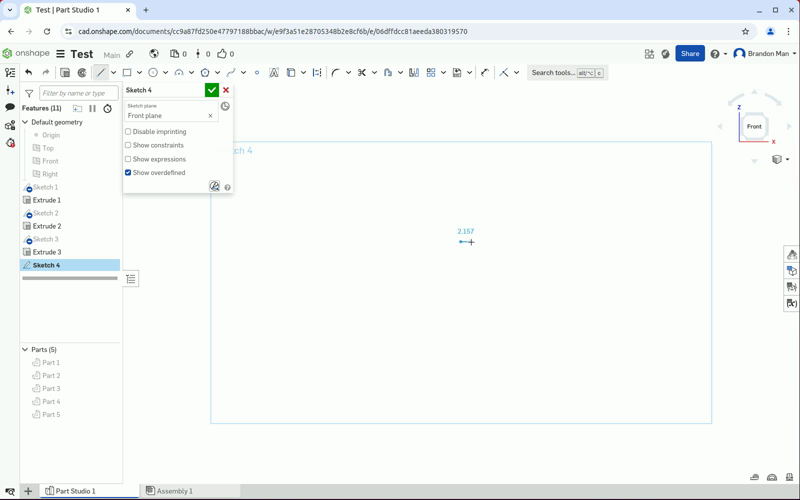
key_up(shift)
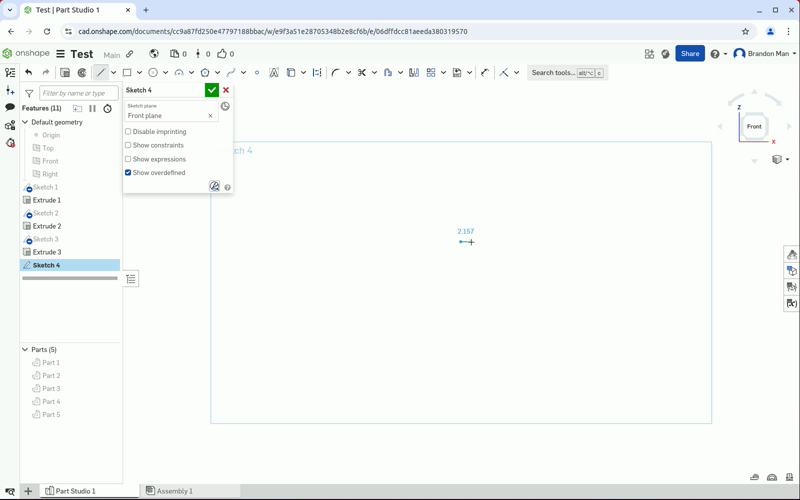
key(esc)
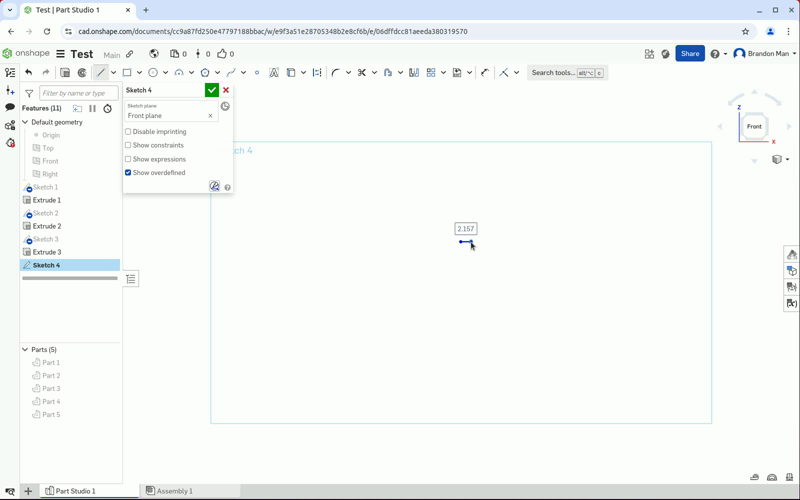
key(a)
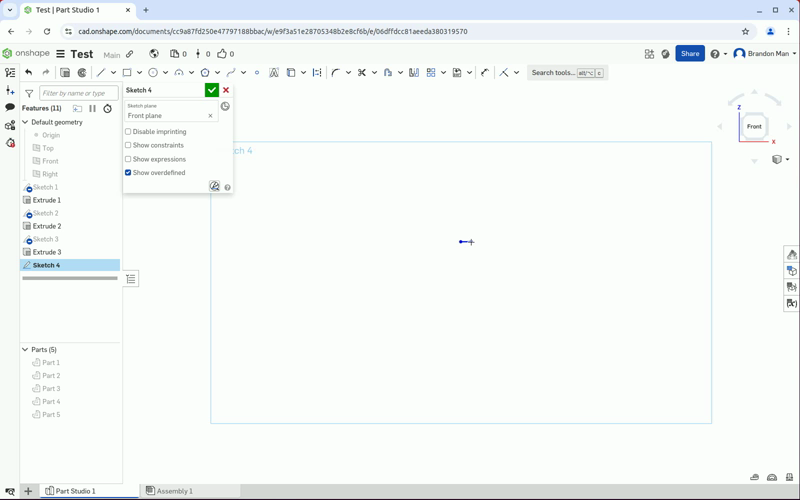
mouse_move(471, 241)
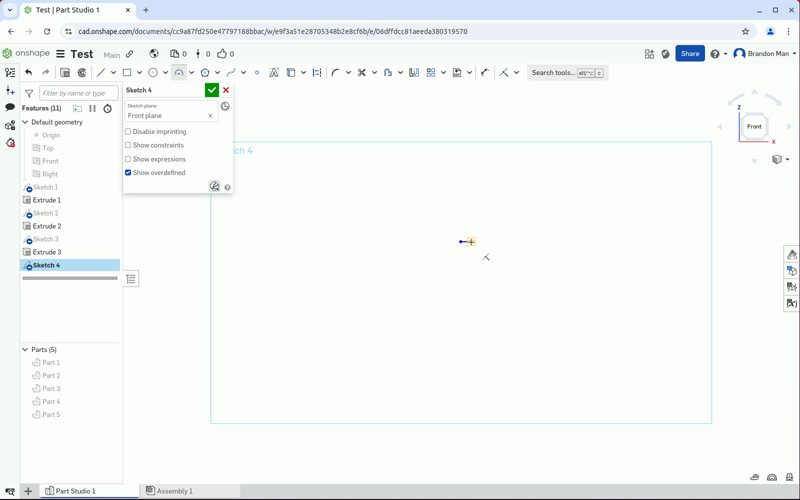
click(471, 241)
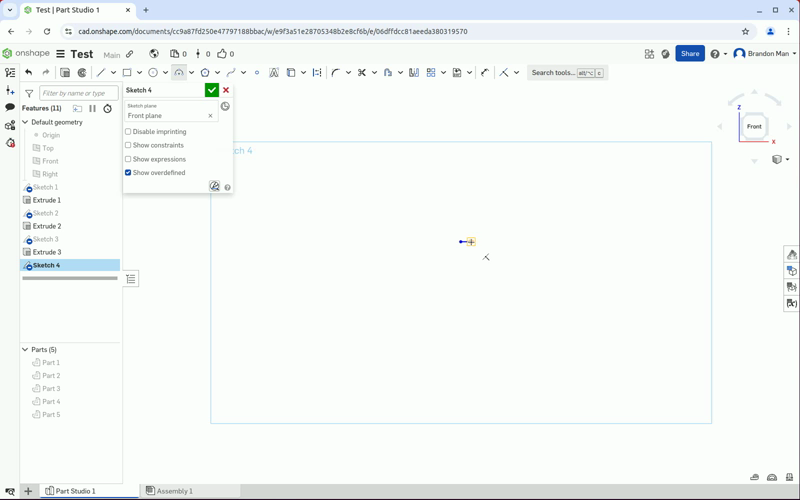
key_down(shift)
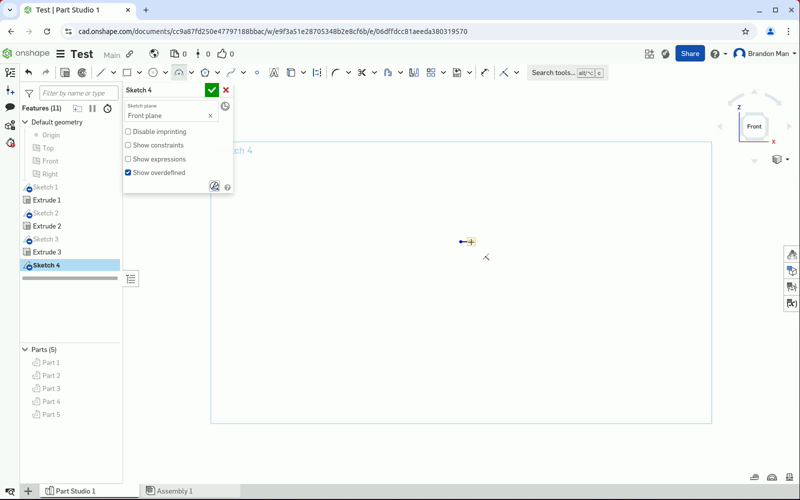
mouse_move(492, 241)
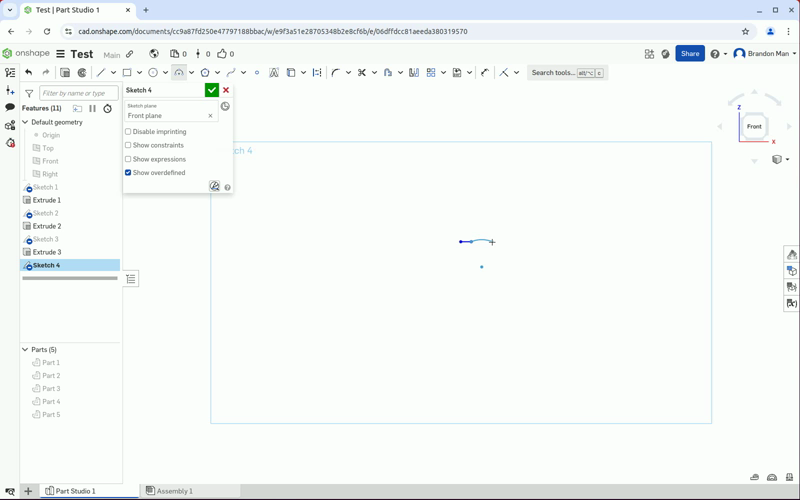
click(492, 241)
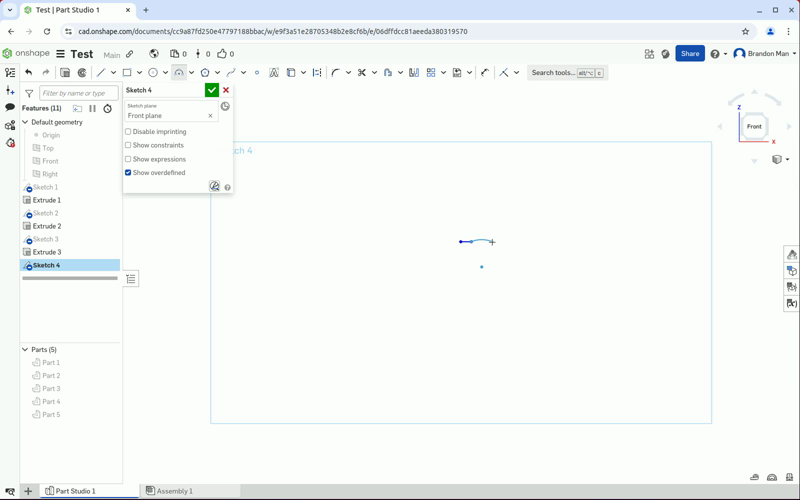
mouse_move(481, 231)
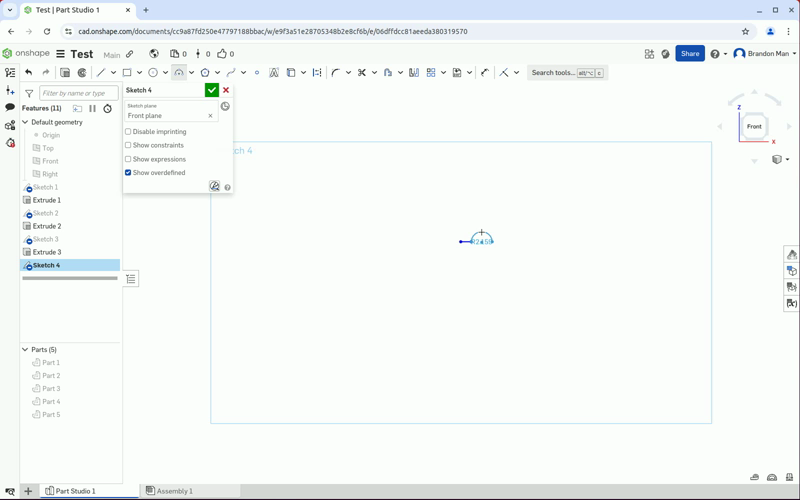
click(481, 231)
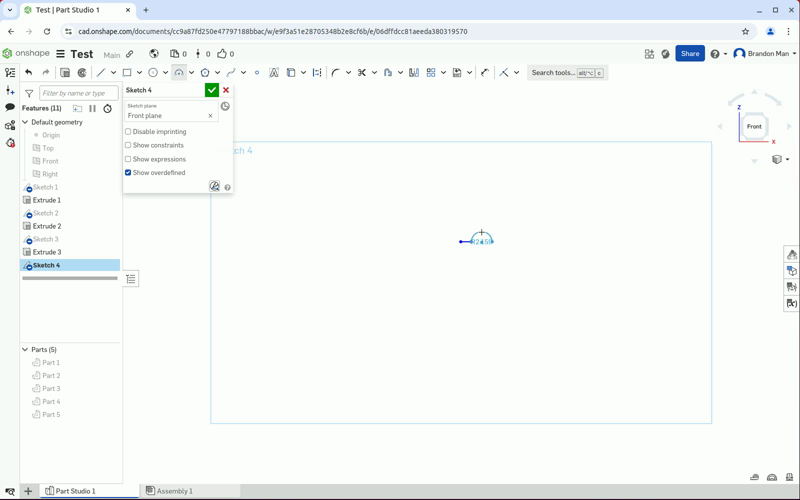
key_up(shift)
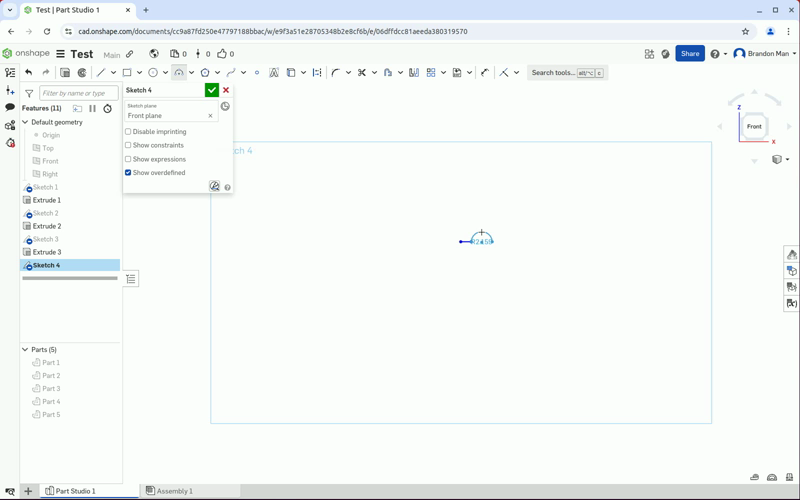
key(esc)
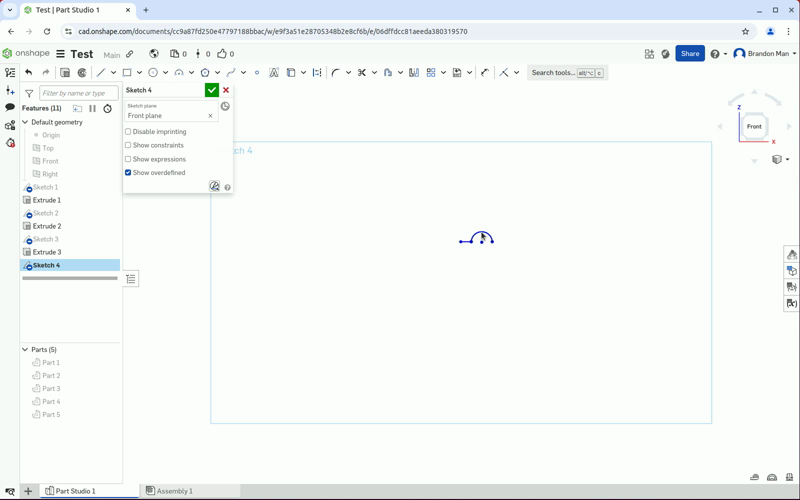
key(l)
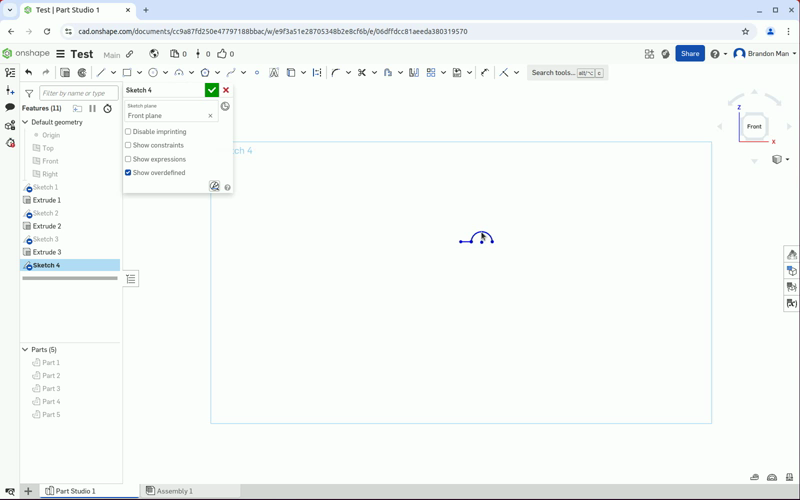
mouse_move(492, 241)
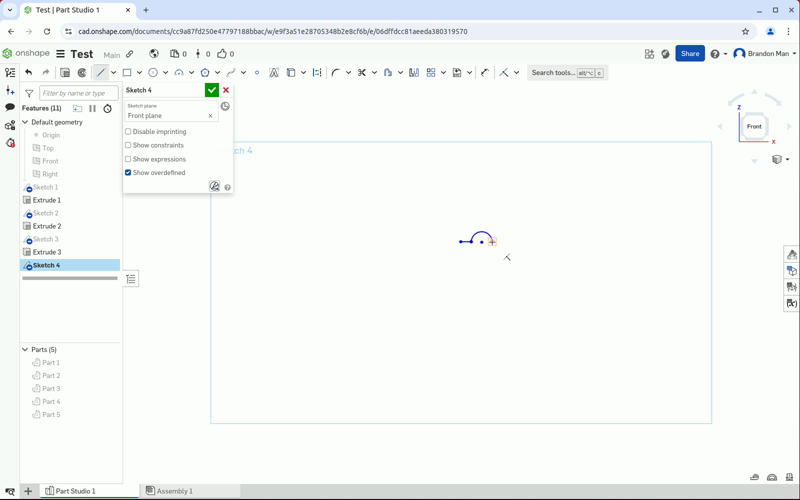
click(492, 241)
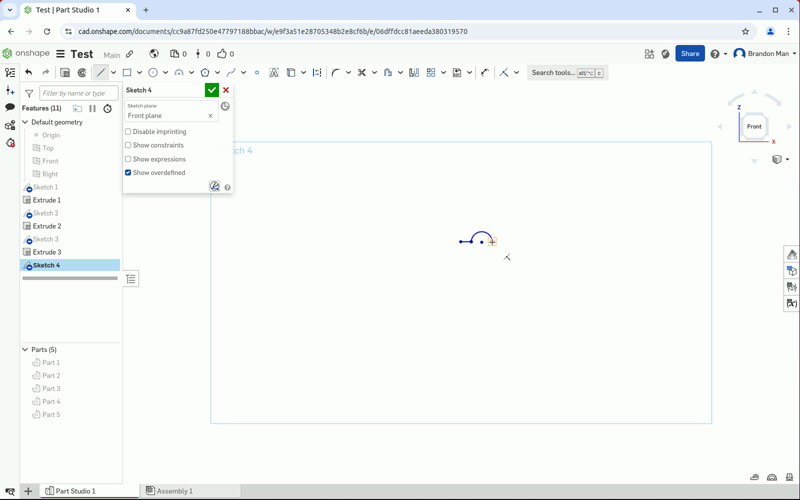
key_down(shift)
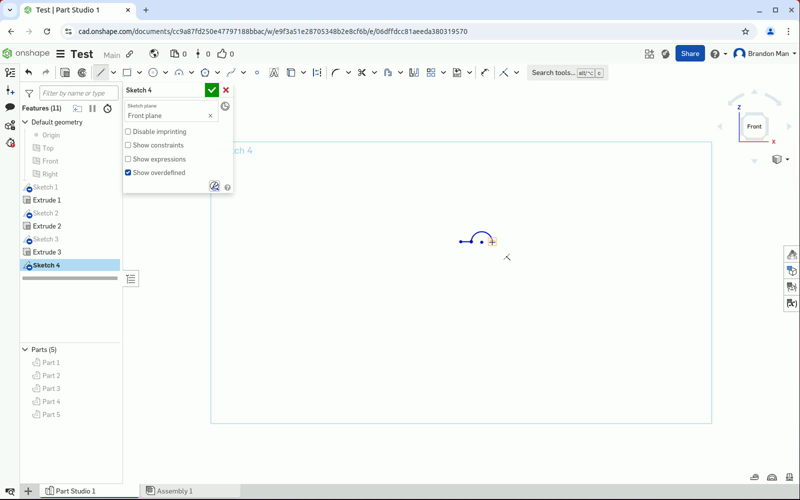
mouse_move(522, 241)
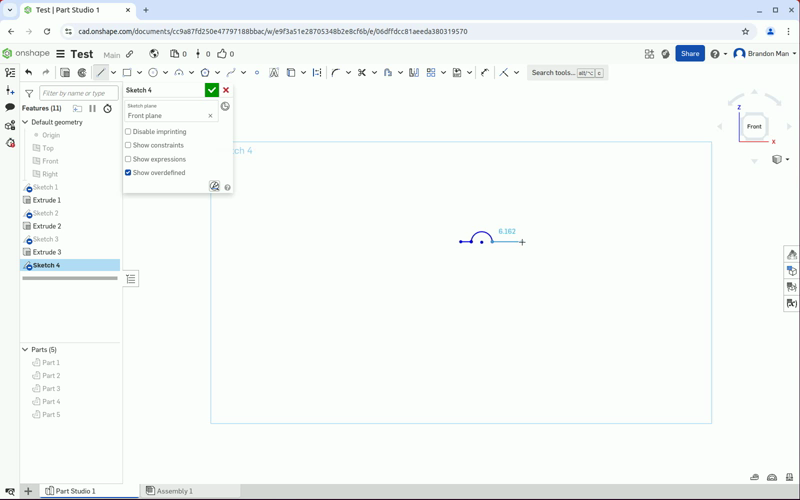
mouse_move(502, 241)
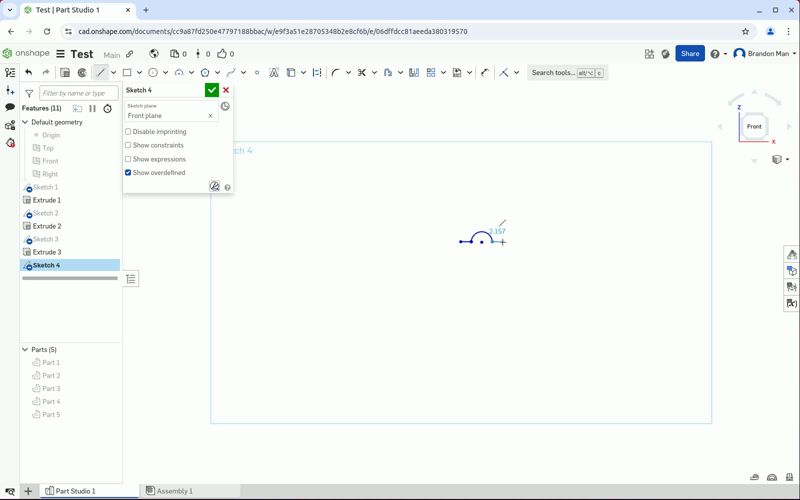
click(502, 241)
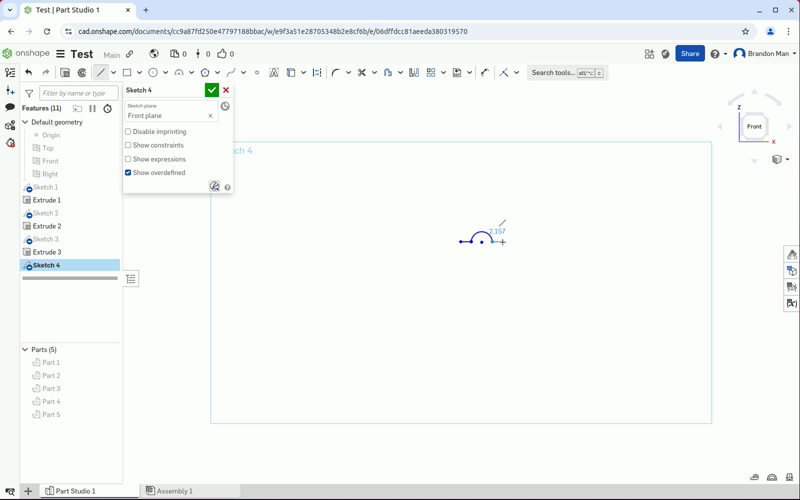
key_up(shift)
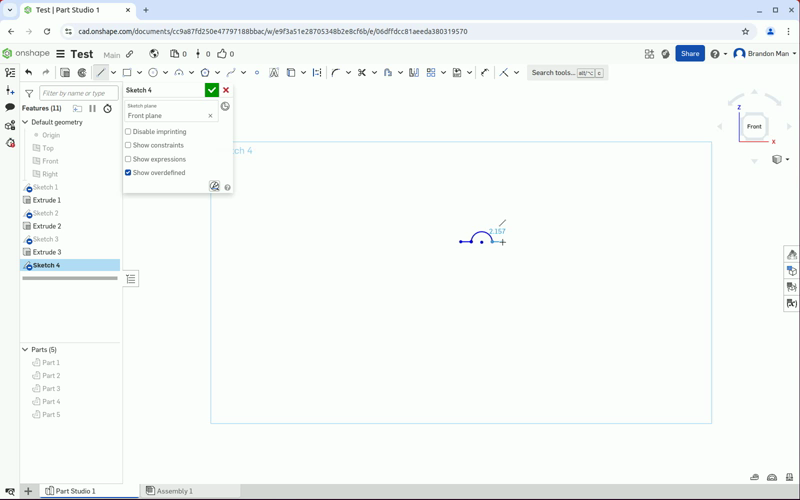
key(esc)
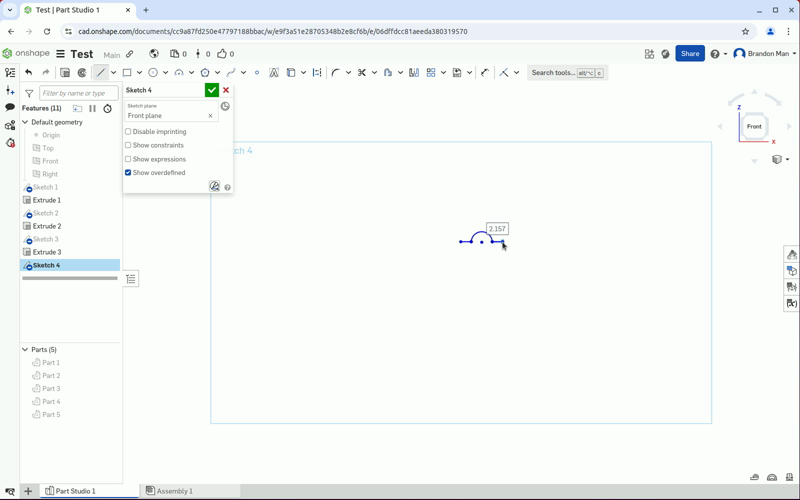
key(a)
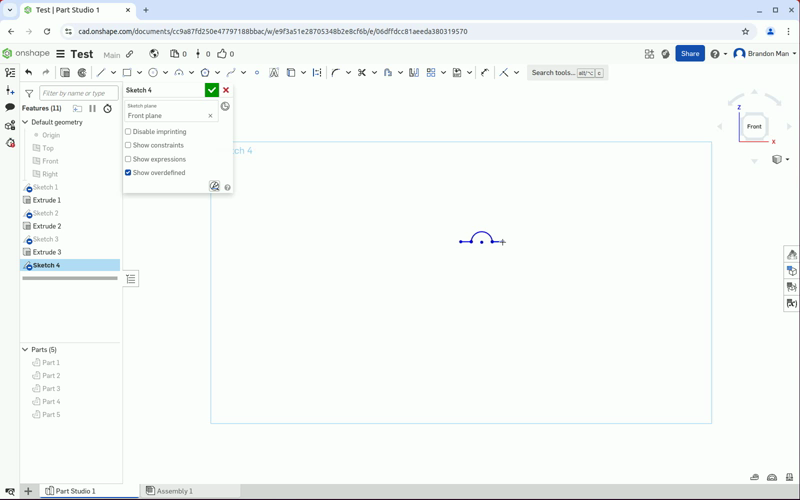
mouse_move(502, 241)
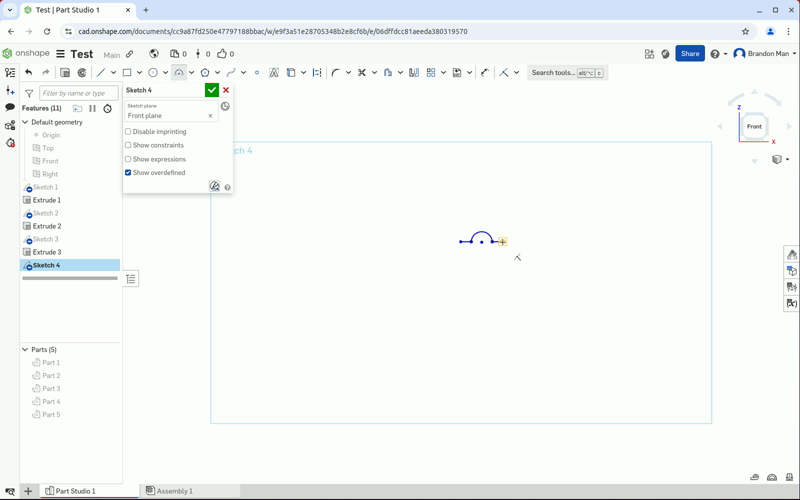
click(502, 241)
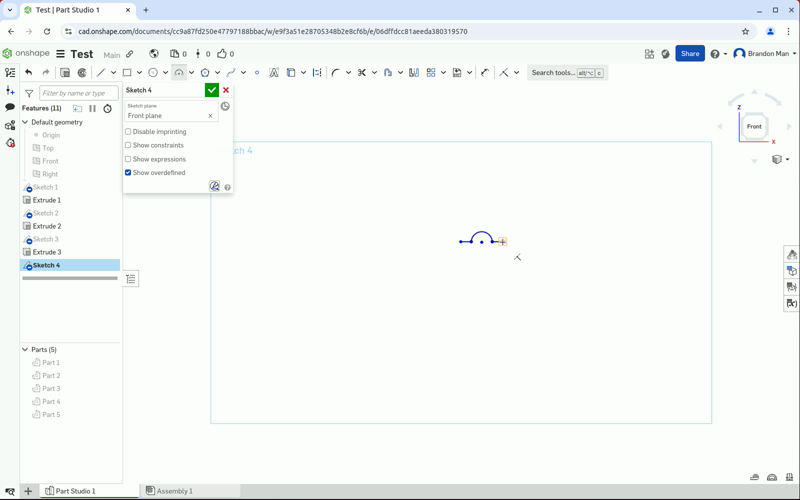
mouse_move(460, 241)
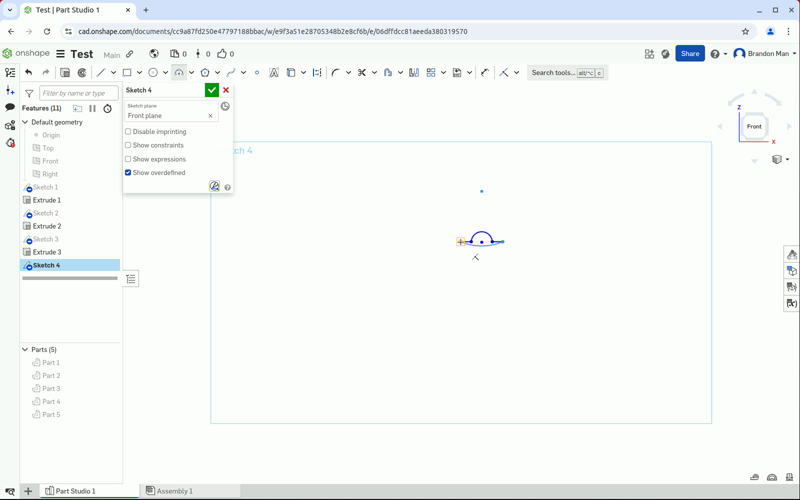
click(460, 241)
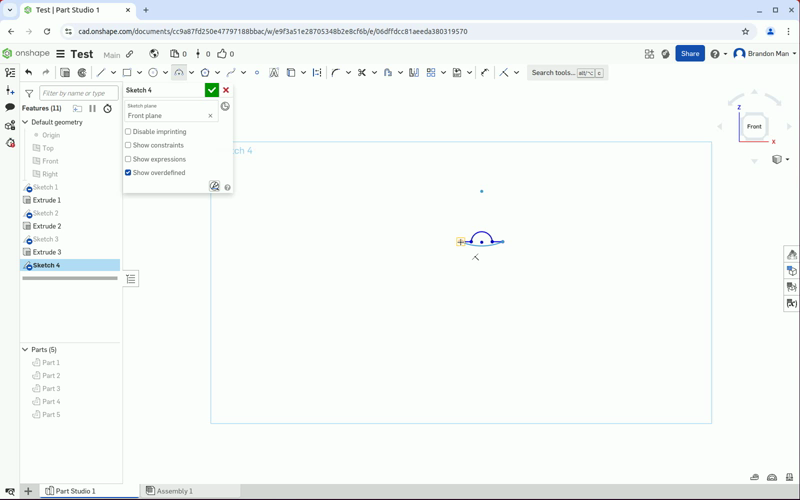
key_down(shift)
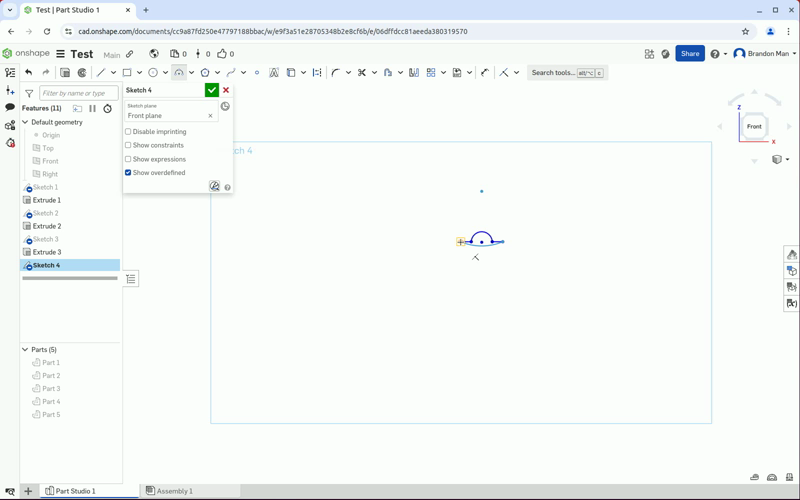
mouse_move(481, 221)
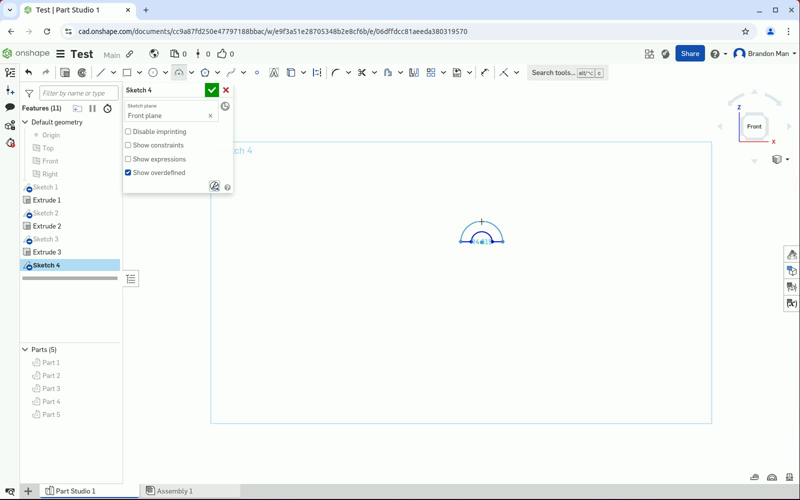
click(481, 221)
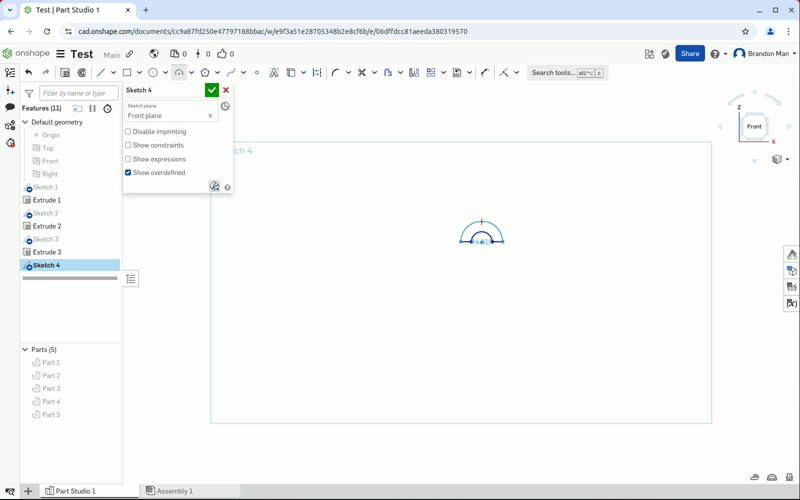
key_up(shift)
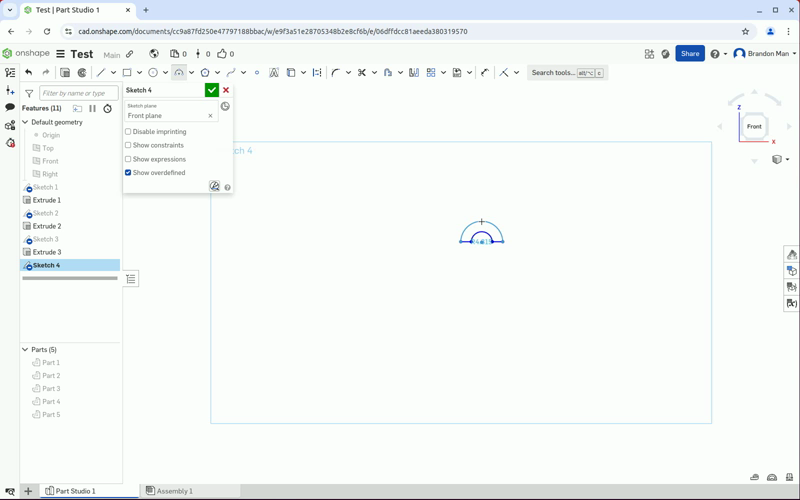
key(esc)
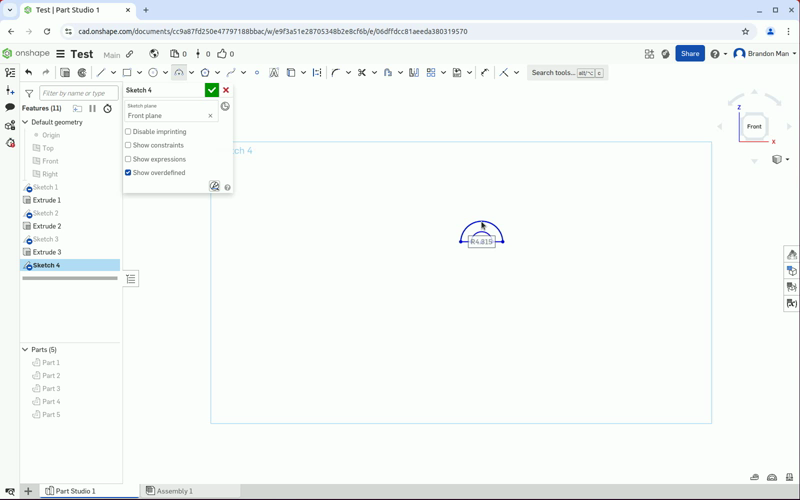
mouse_move(476, 223)
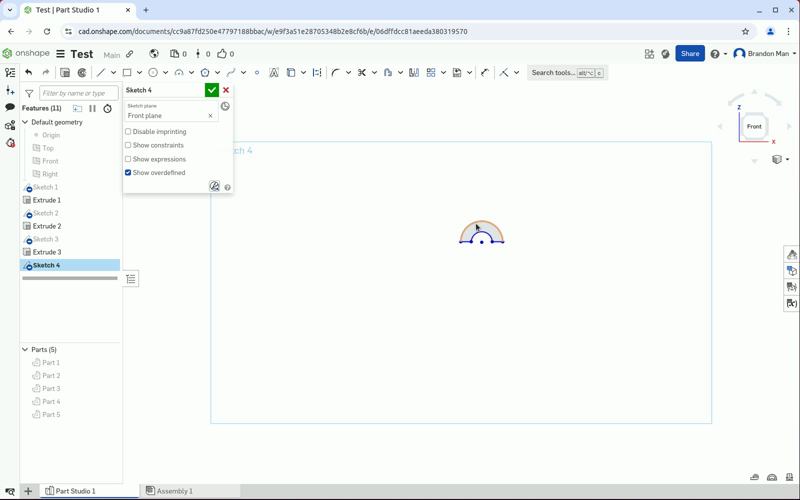
scroll(6)
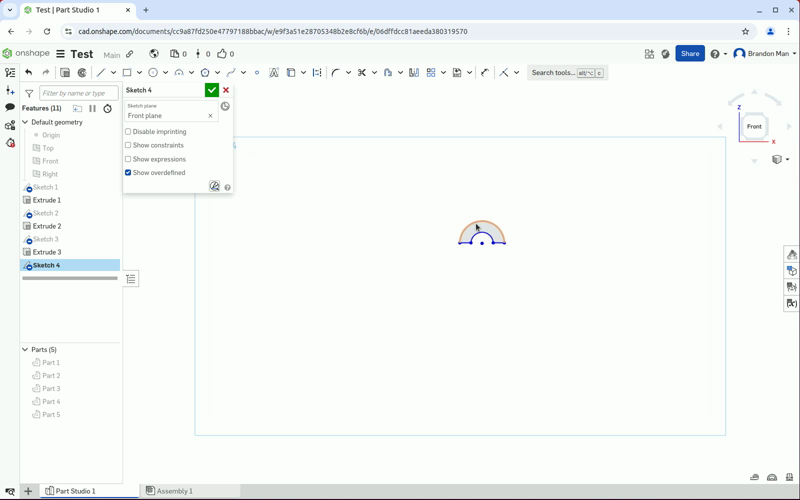
scroll(6)
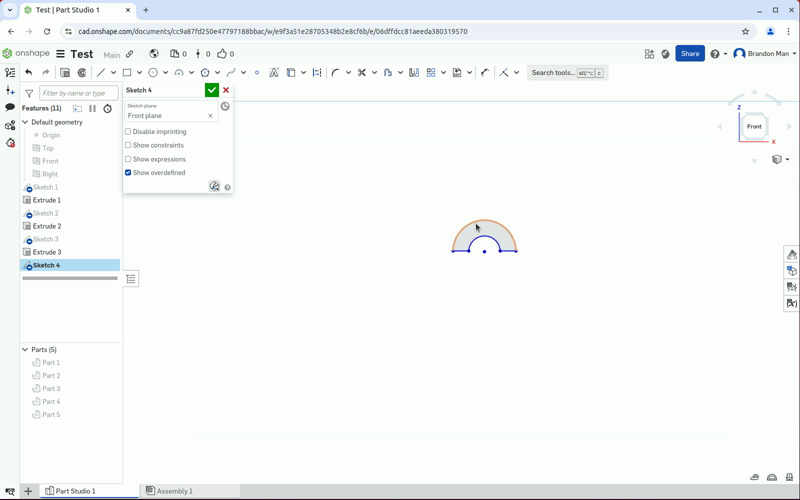
scroll(6)
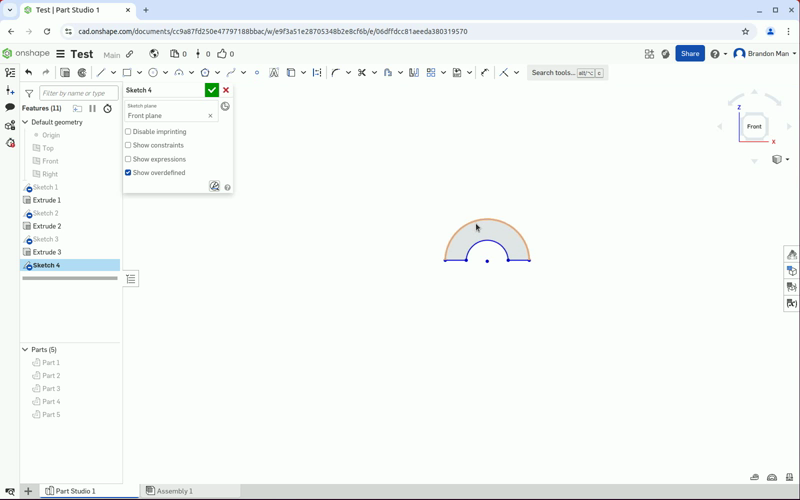
scroll(6)
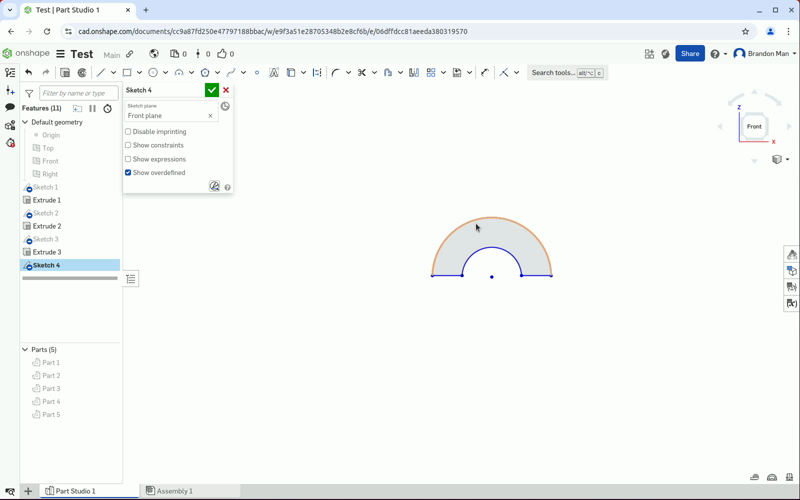
scroll(6)
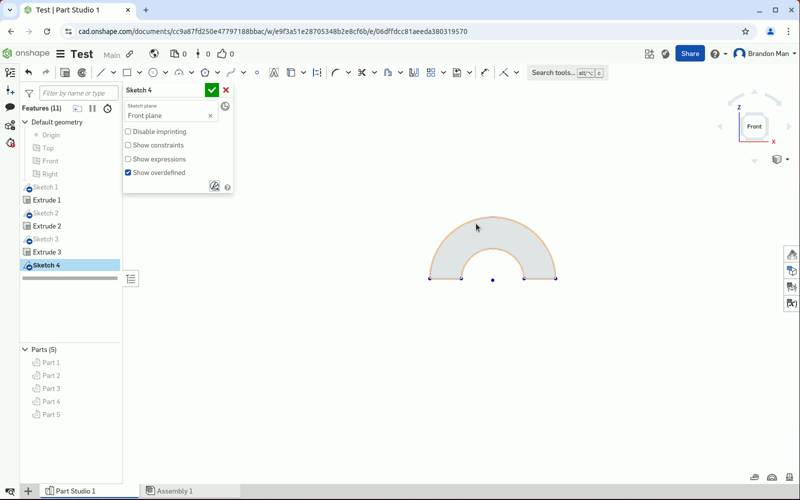
scroll(6)
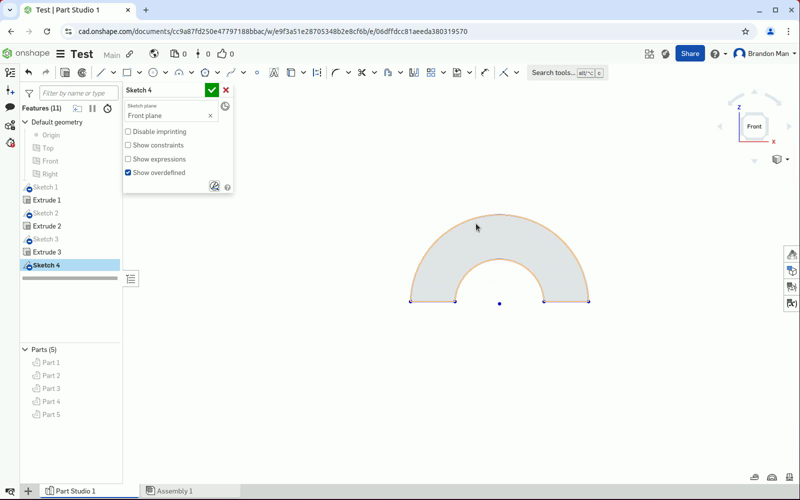
scroll(6)
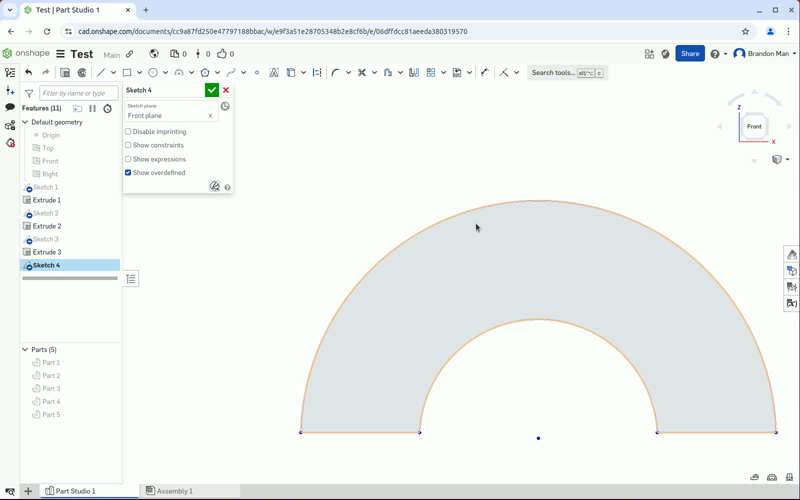
click(476, 223)
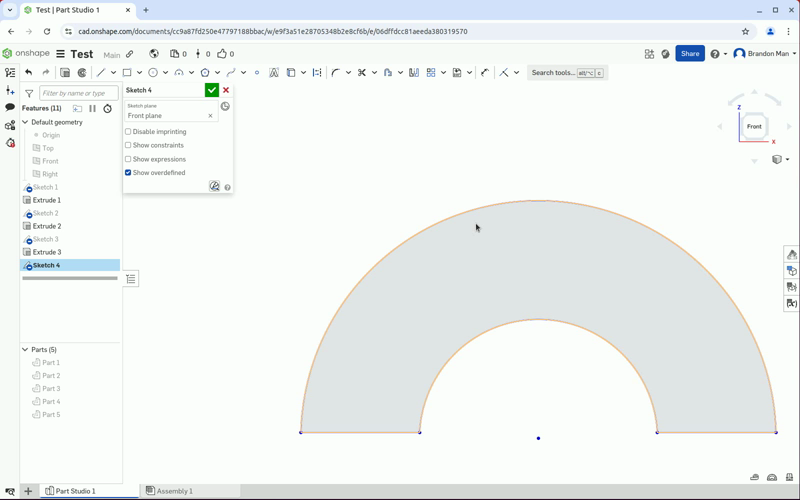
scroll(-6)
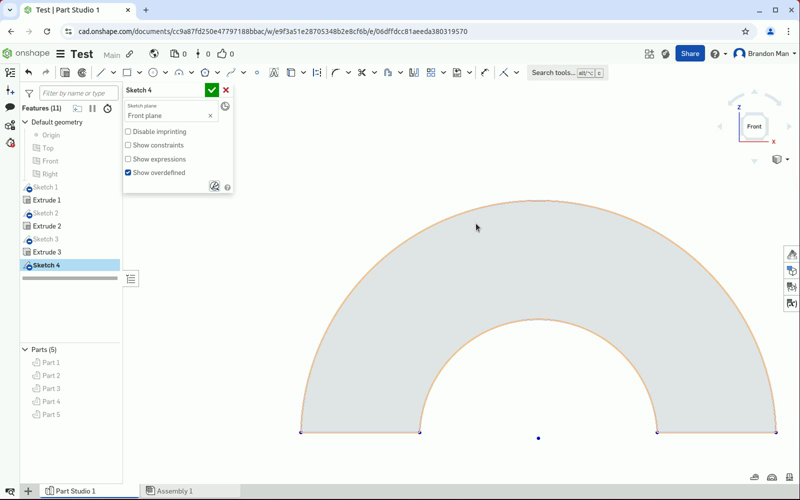
scroll(-6)
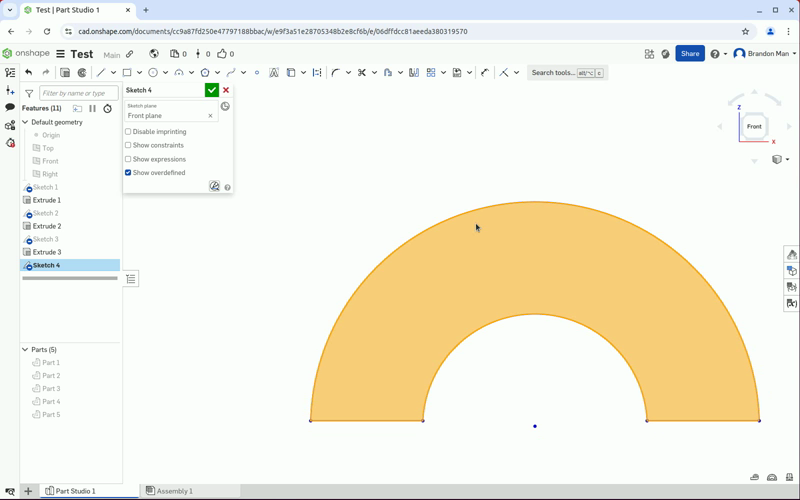
scroll(-6)
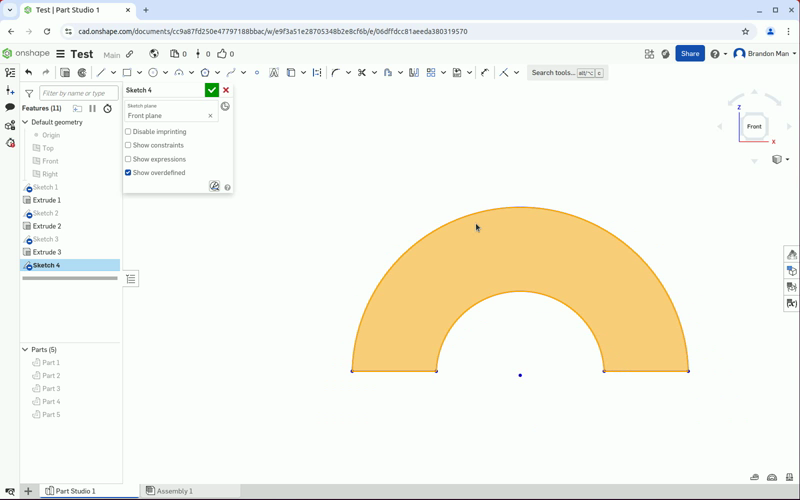
scroll(-6)
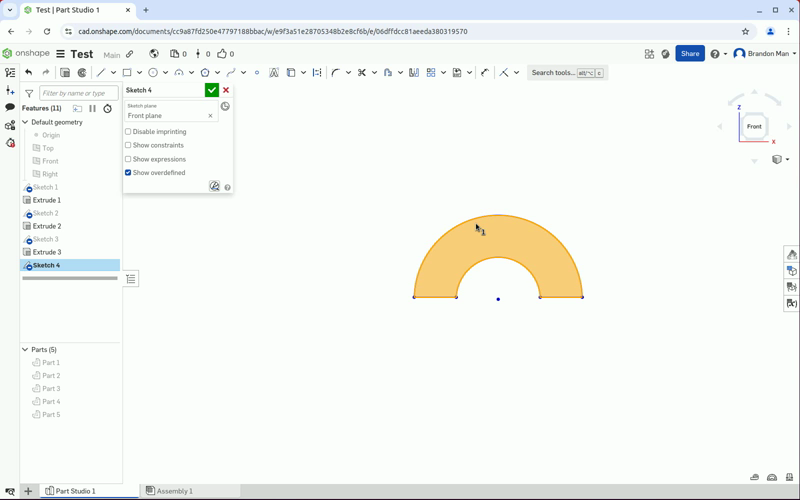
scroll(-6)
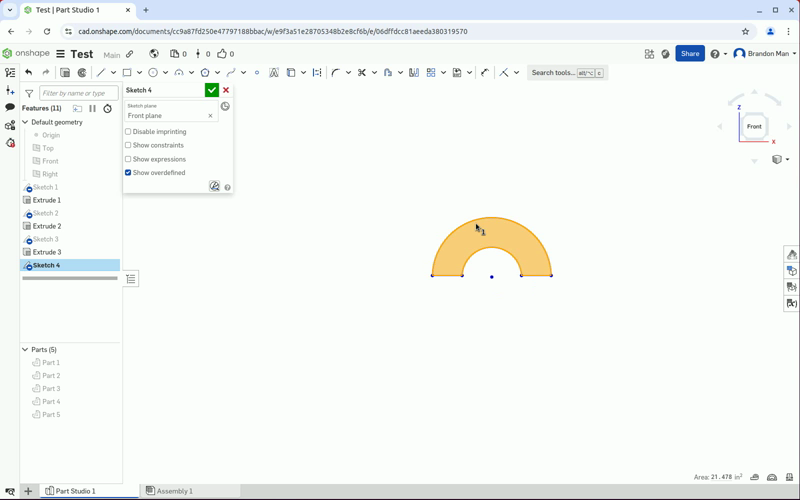
scroll(-6)
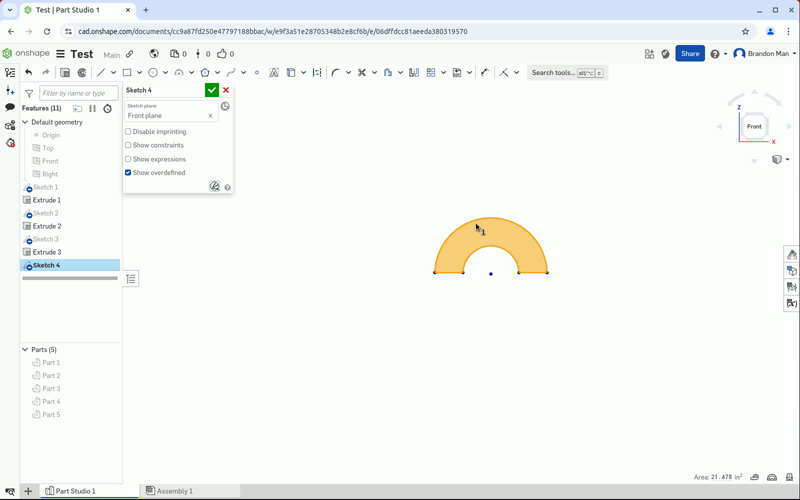
scroll(-6)
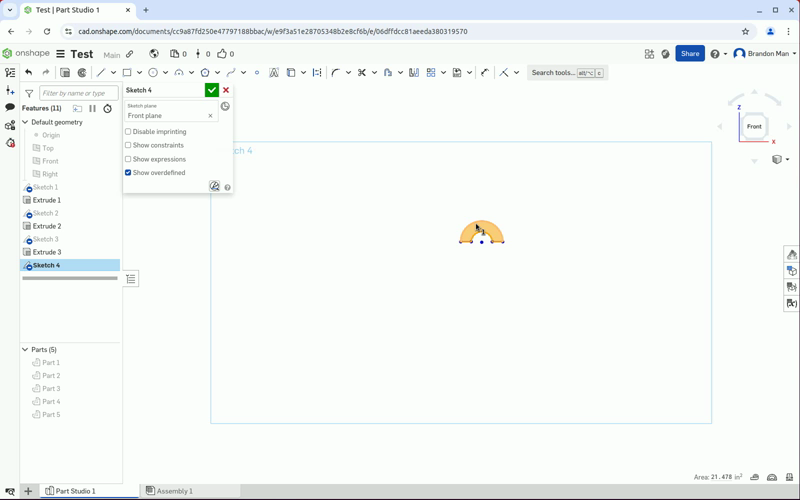
mouse_move(73, 352)
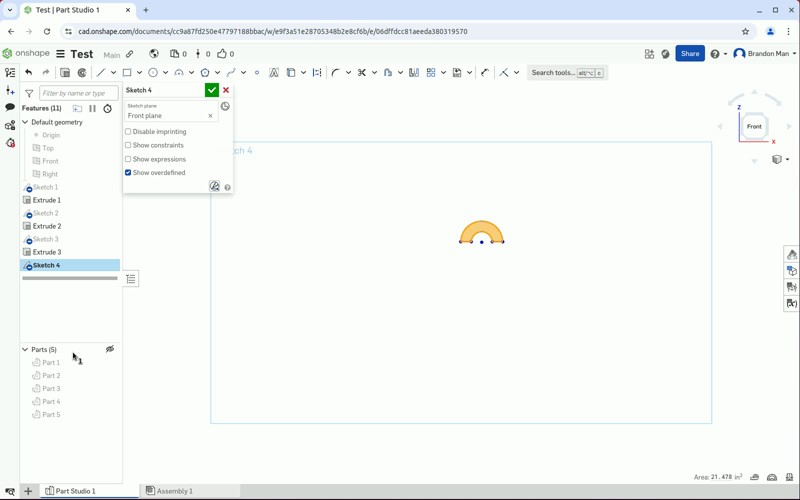
key(shift+y)
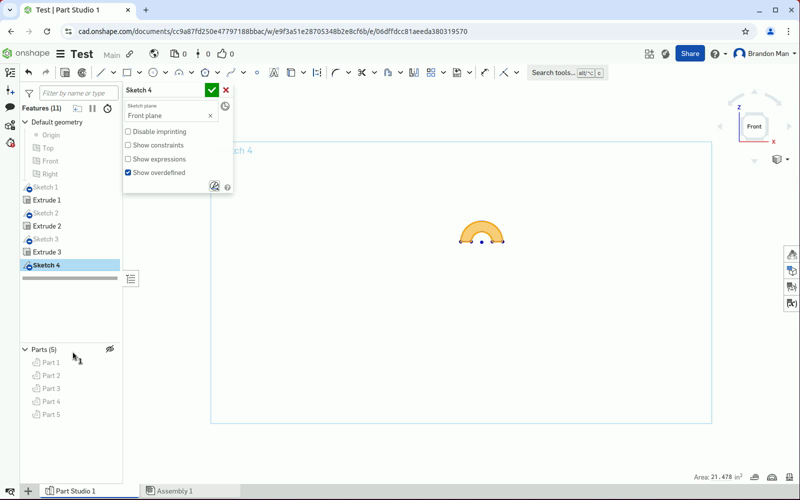
key(shift+e)
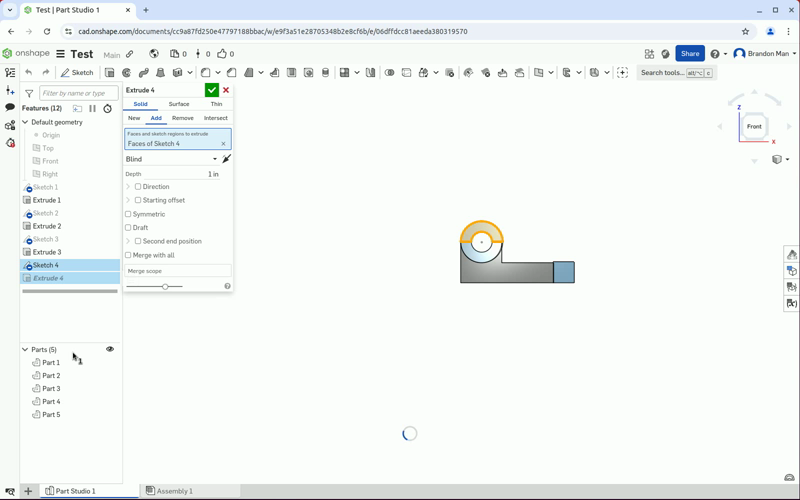
mouse_move(143, 106)
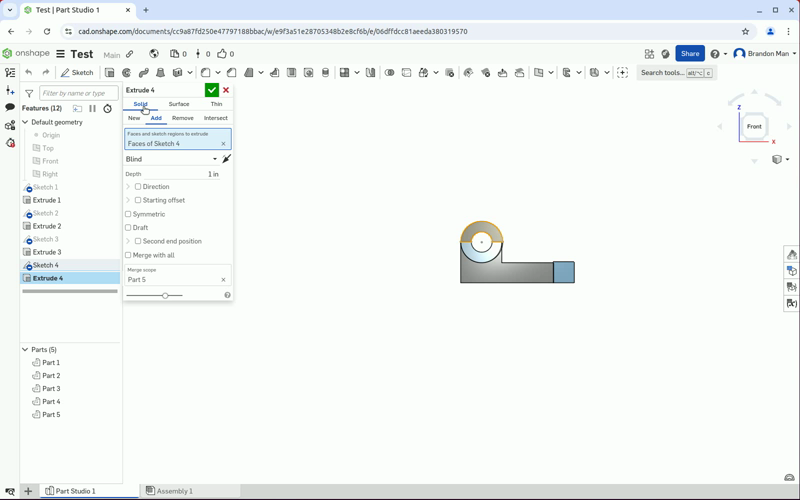
click(143, 106)
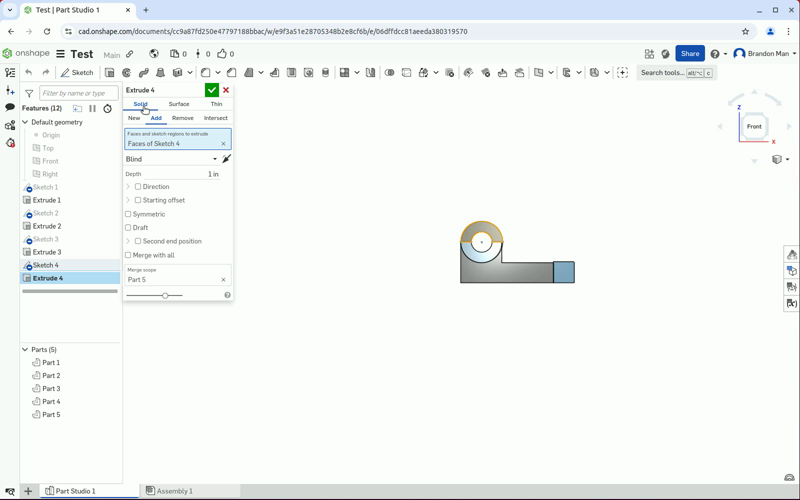
mouse_move(137, 120)
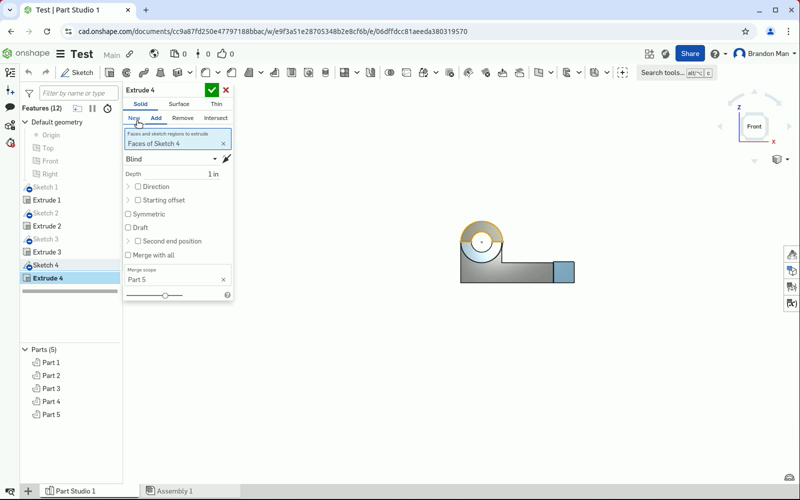
click(137, 120)
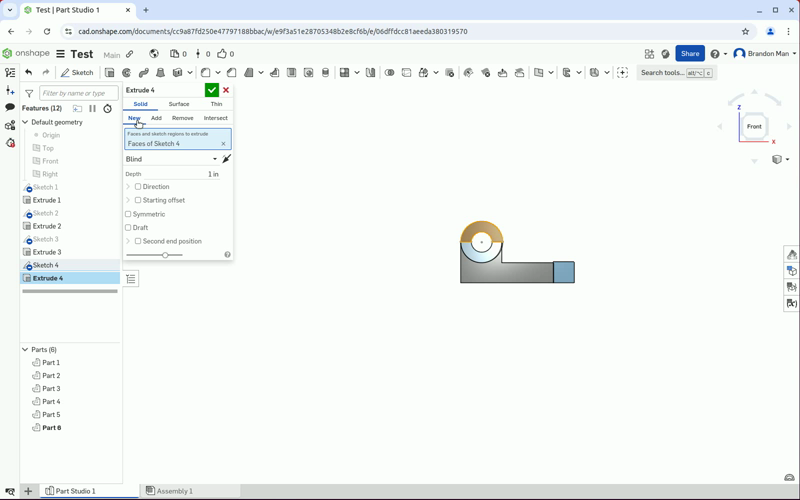
key(tab, 4)
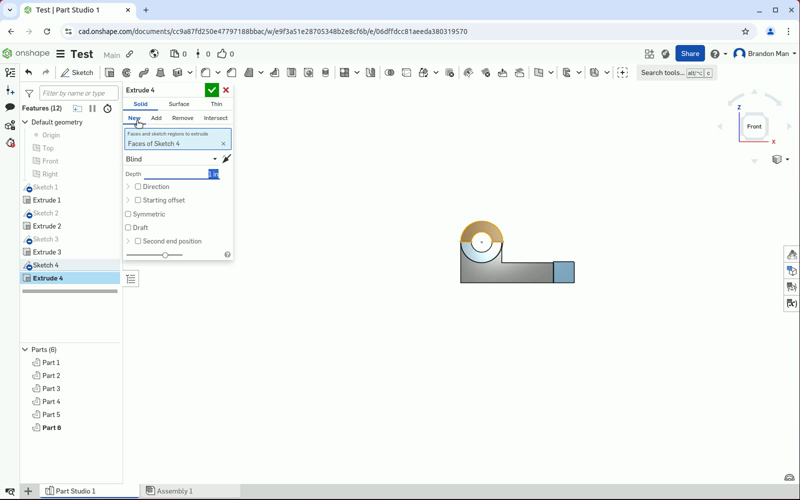
text(8.425)
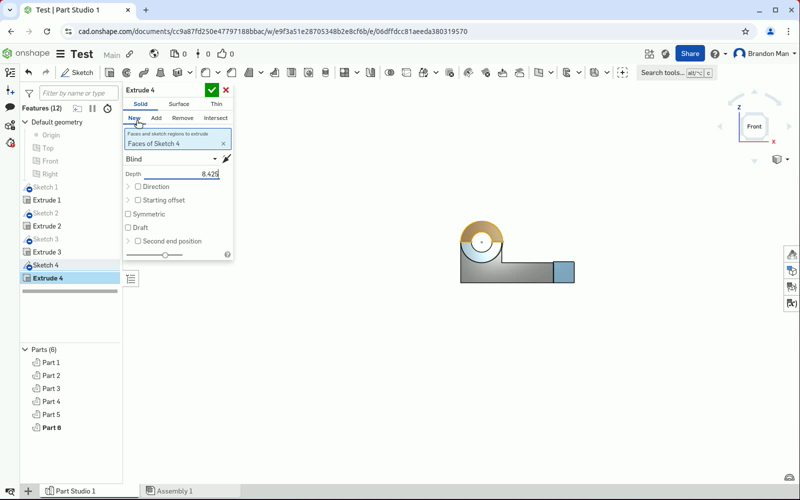
key(enter)
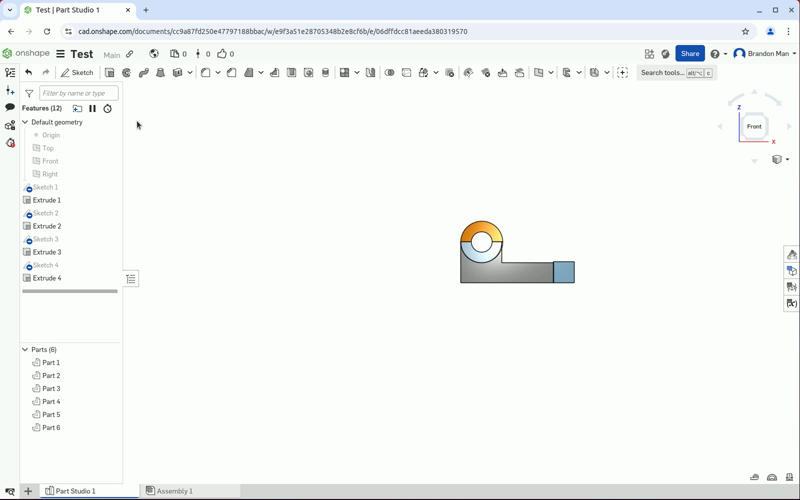
key(shift+h)
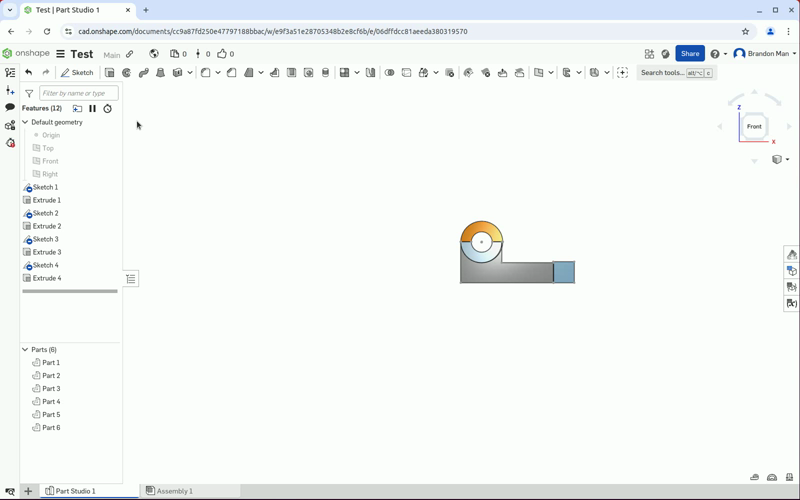
key(shift+h)
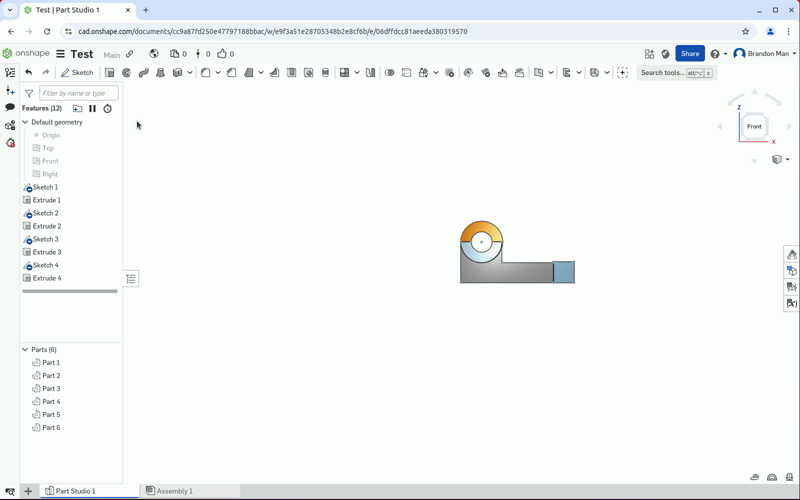
key(shift+7)
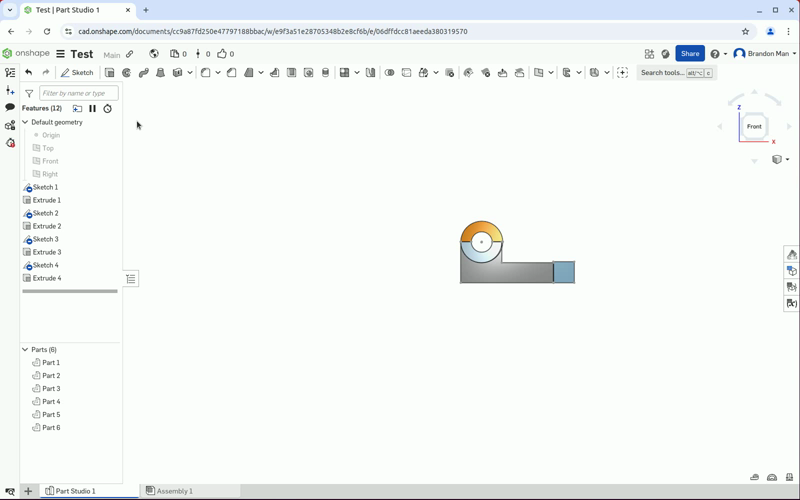
key(left, 2)
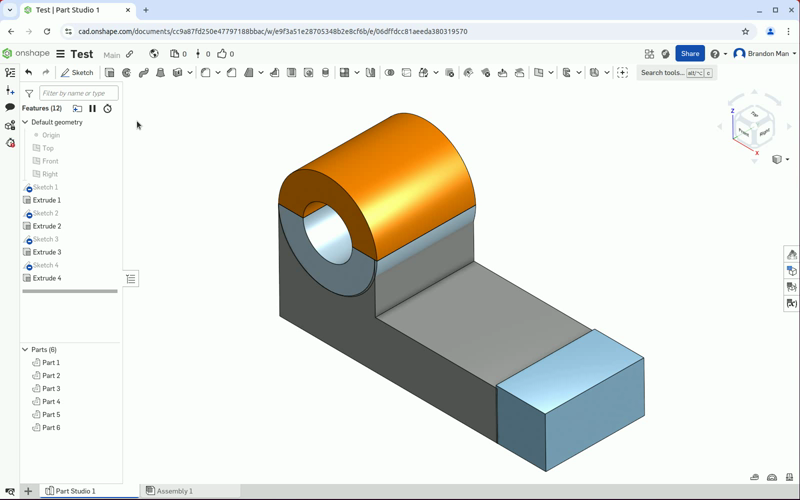
key(down, 2)
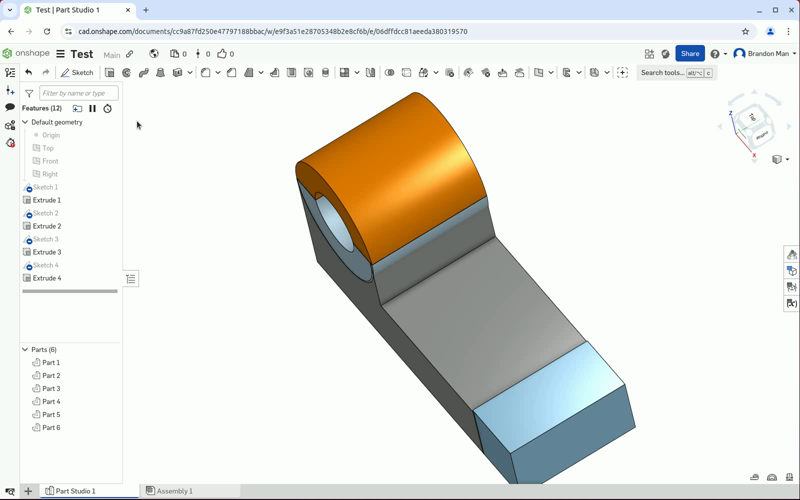
key(up, 2)
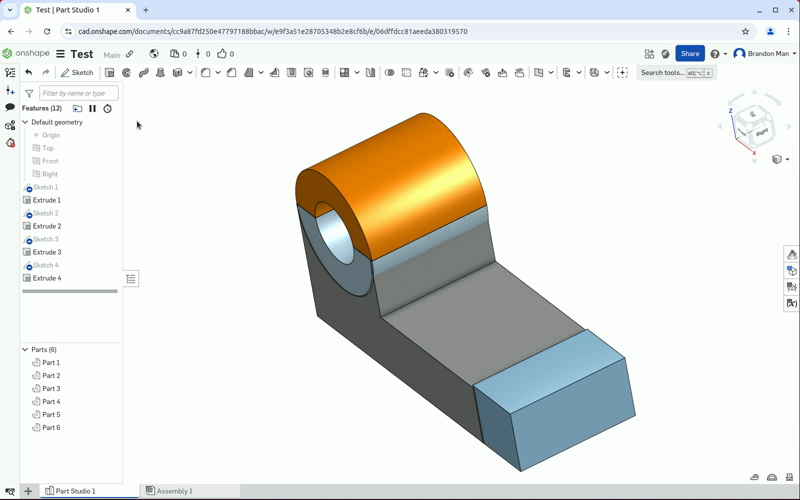
key(right, 2)
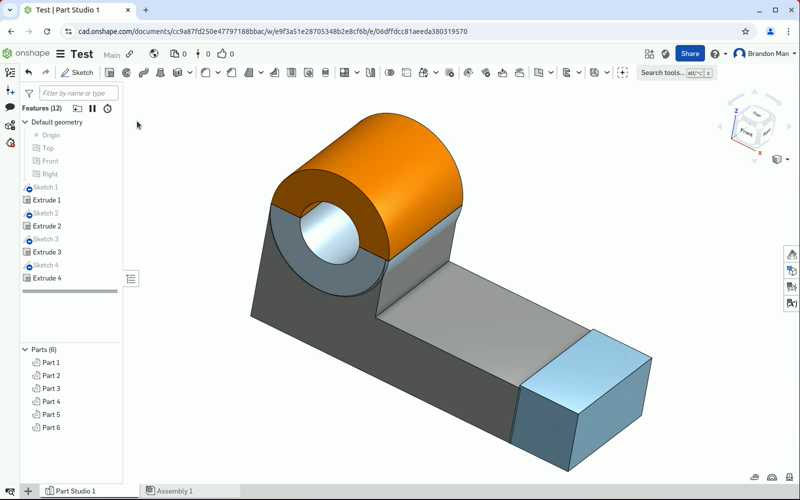
mouse_move(73, 189)
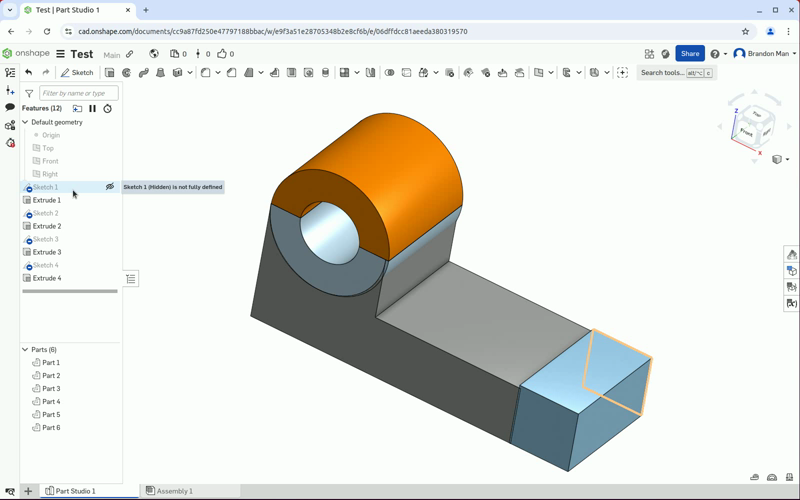
click(73, 189)